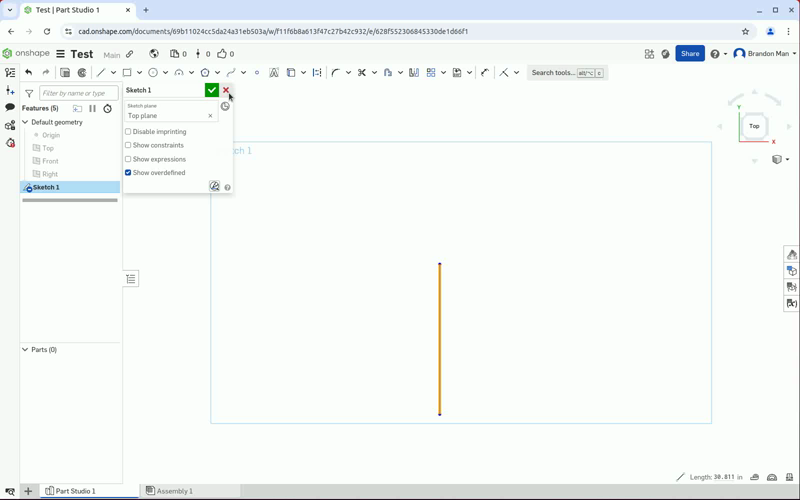
key(shift+h)
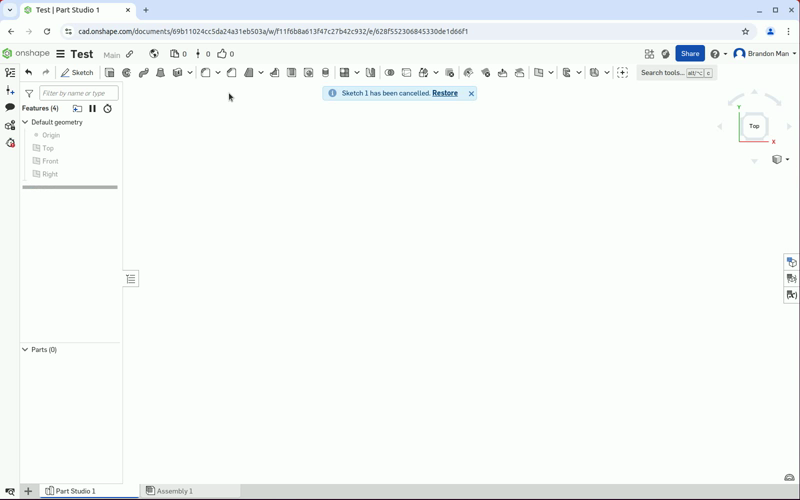
mouse_move(73, 352)
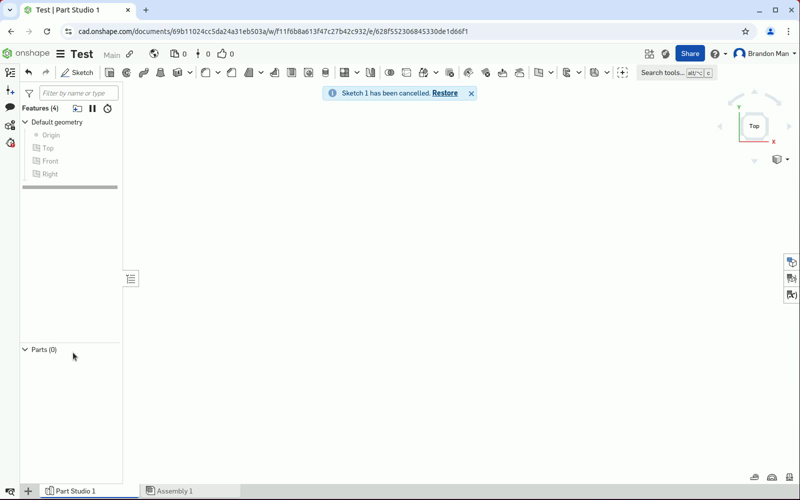
key(y)
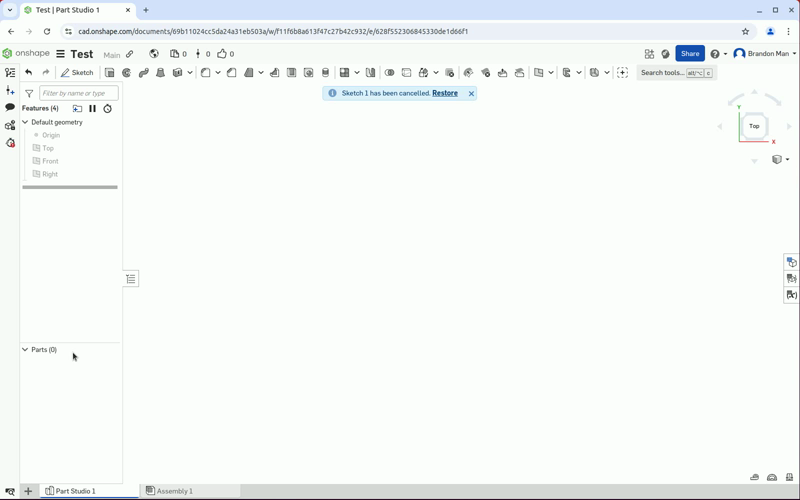
key(shift+p)
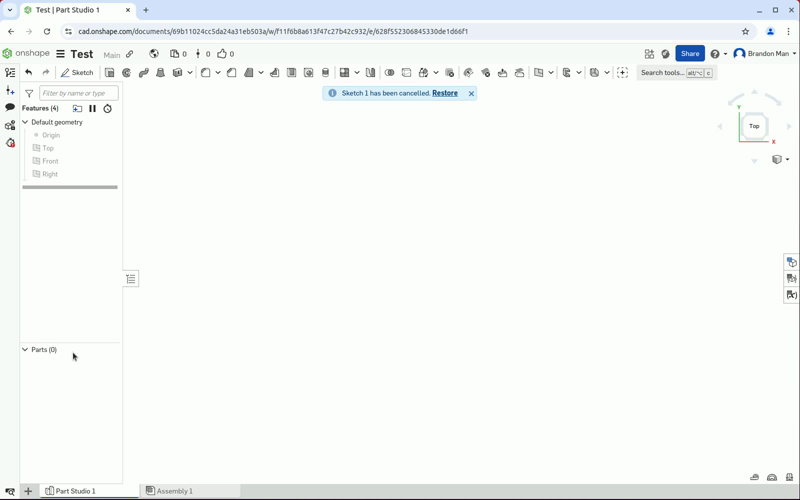
key(space)
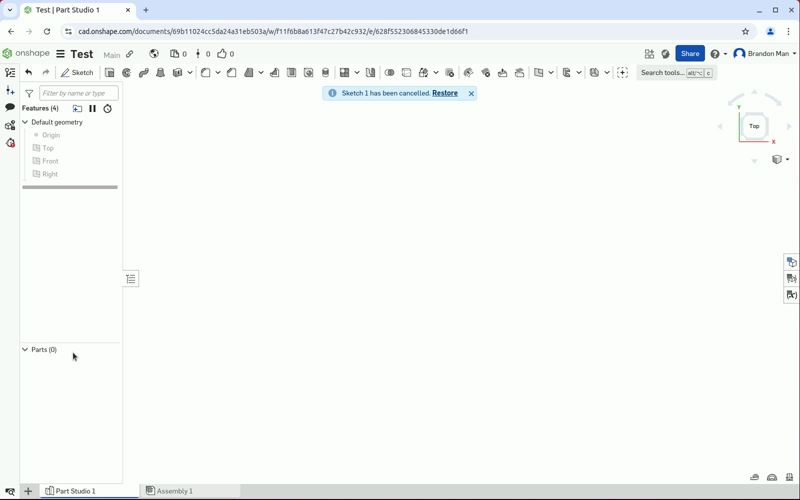
key_down(shift)
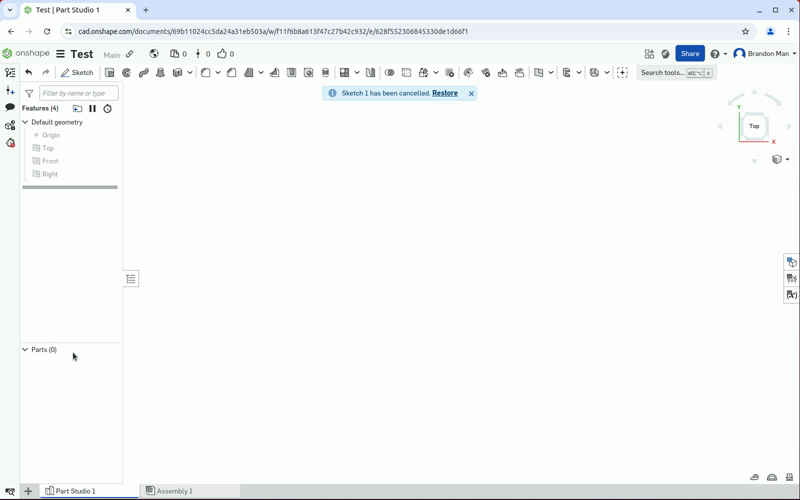
key(up)
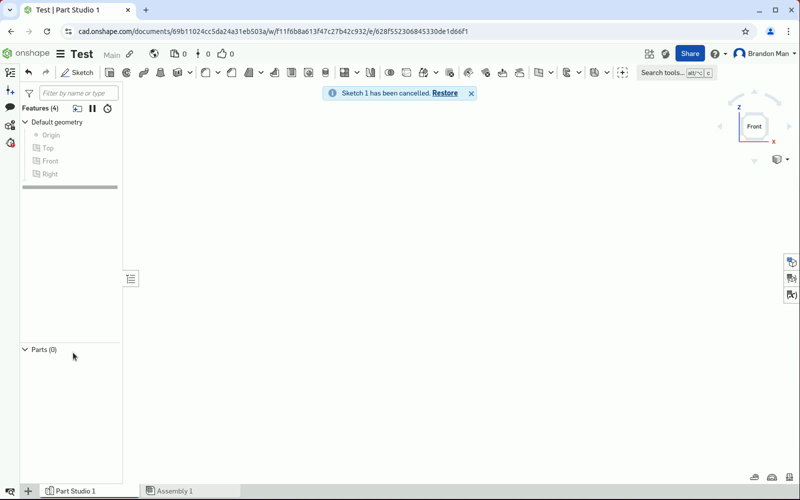
key_up(shift)
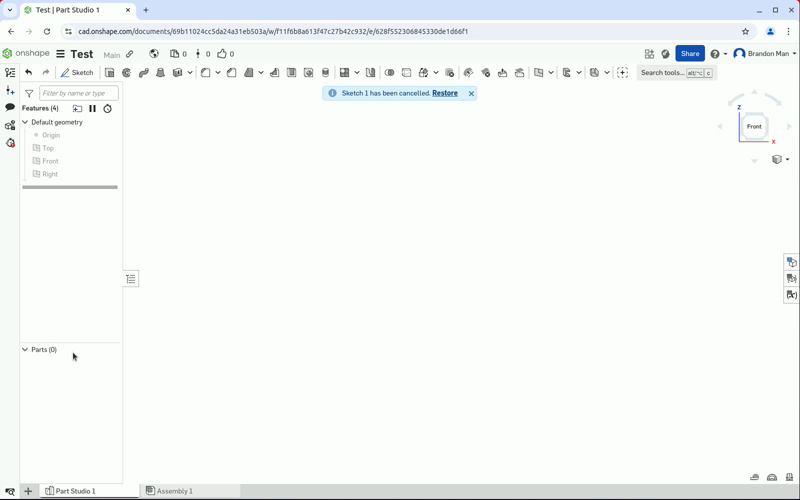
mouse_move(73, 352)
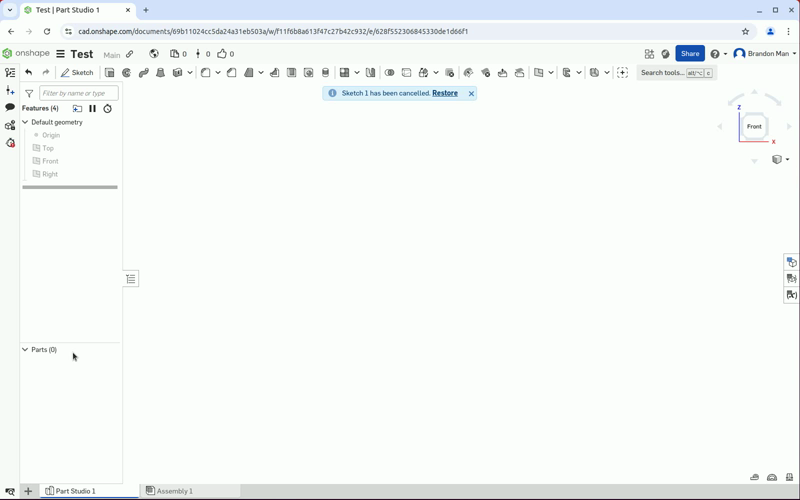
key(shift+y)
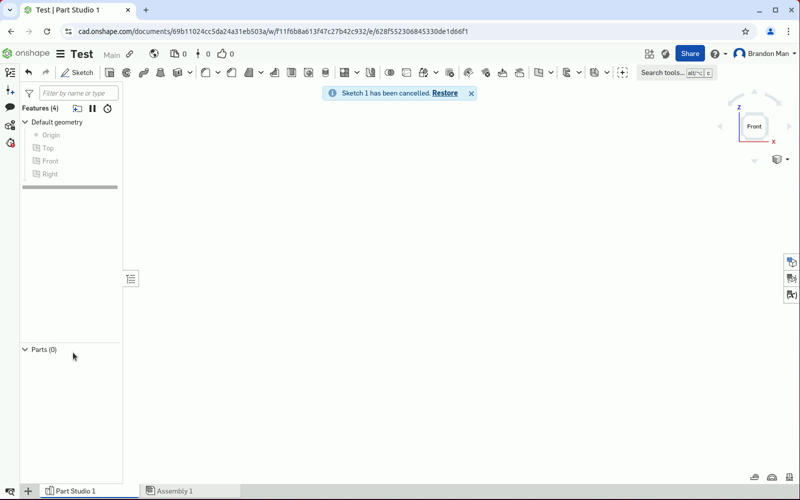
key(shift+s)
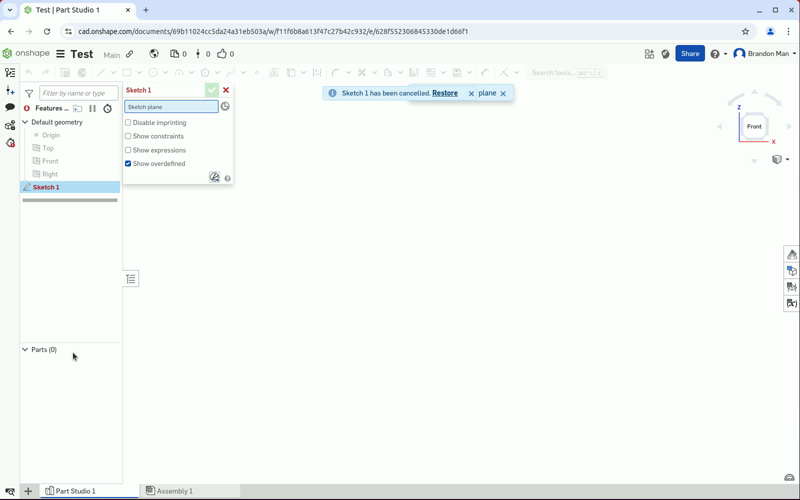
mouse_move(73, 163)
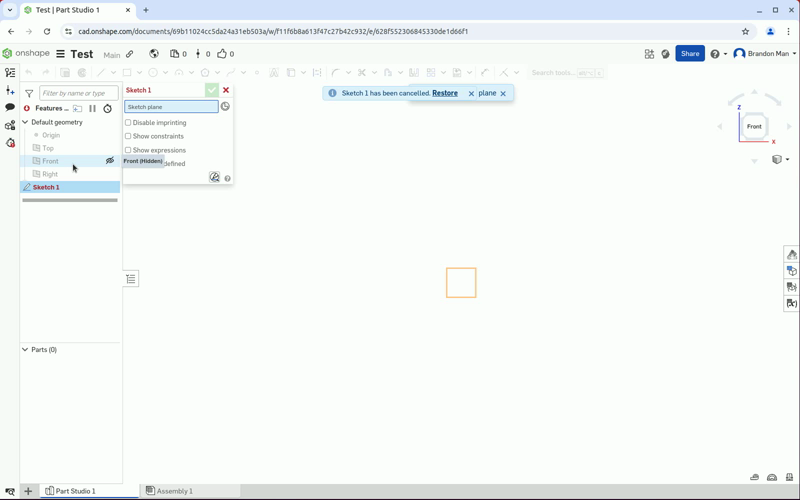
click(73, 163)
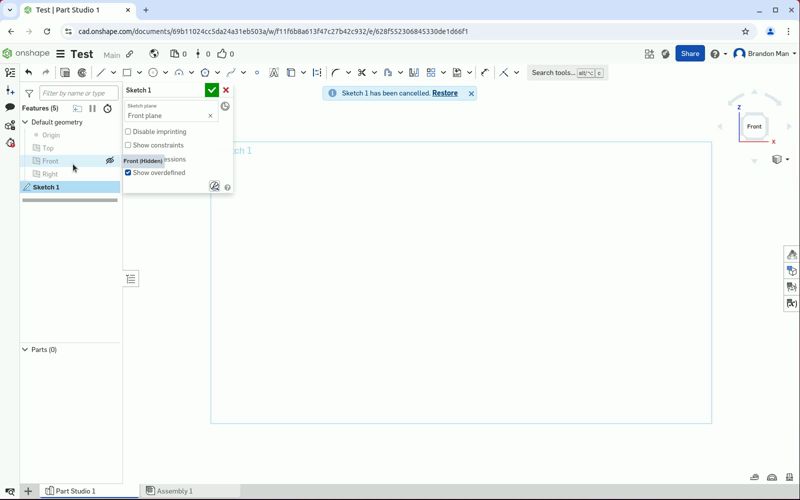
mouse_move(73, 352)
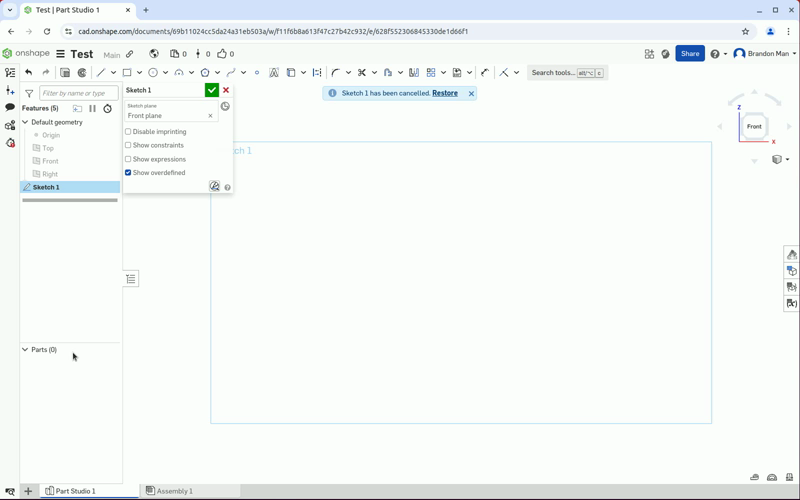
key(y)
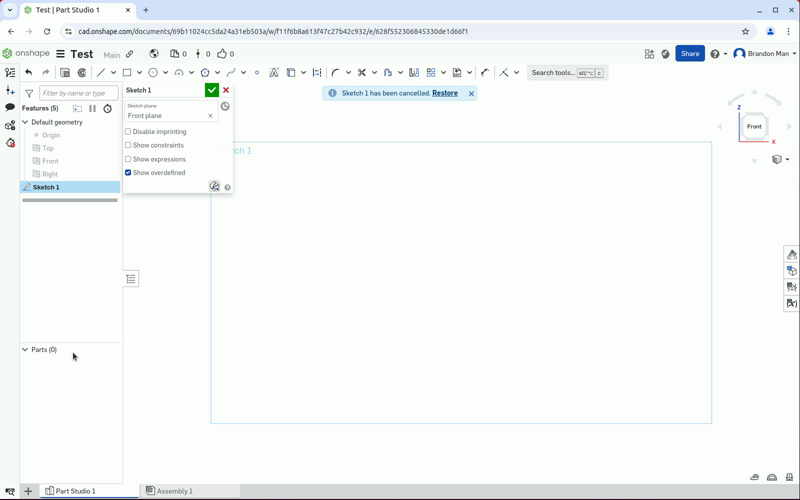
key(l)
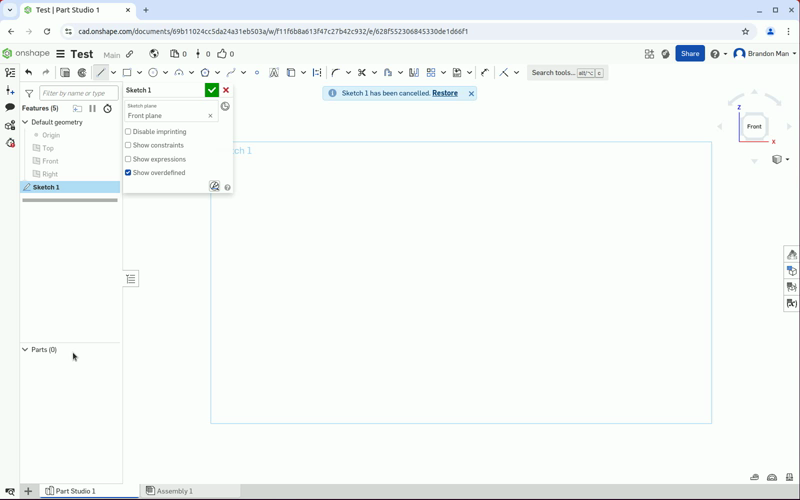
key_down(shift)
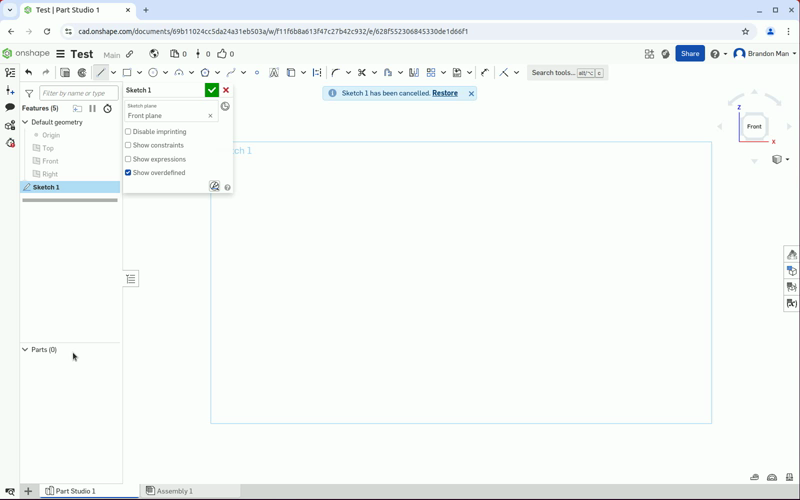
mouse_move(419, 347)
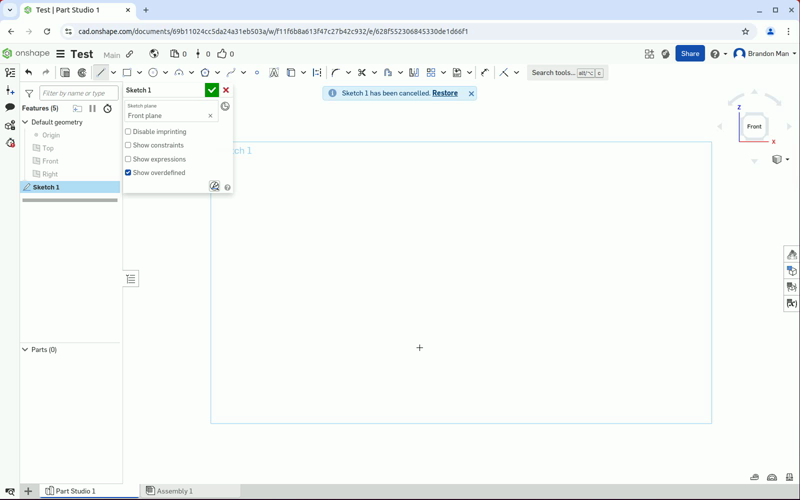
click(419, 347)
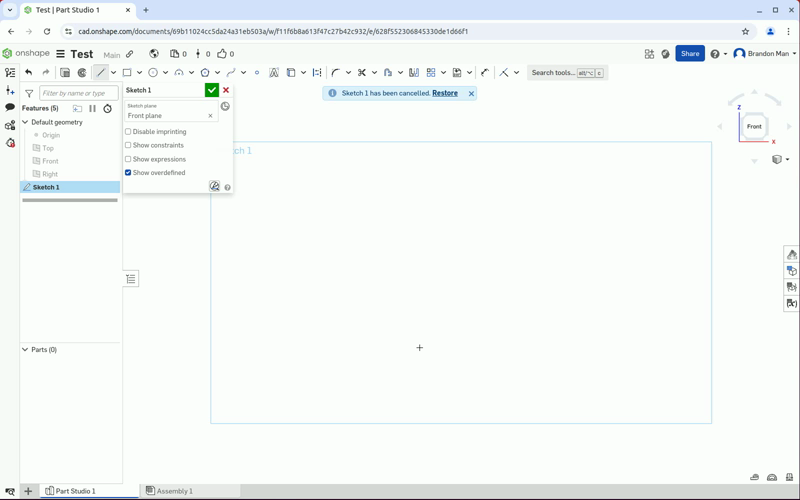
key_up(shift)
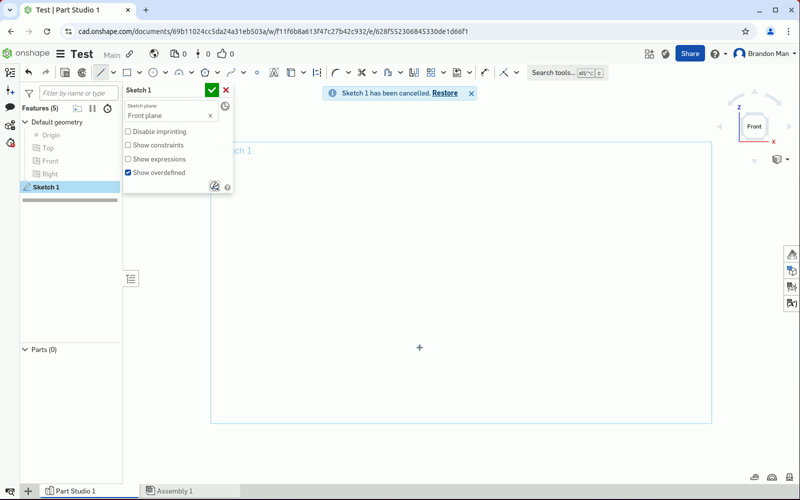
key_down(shift)
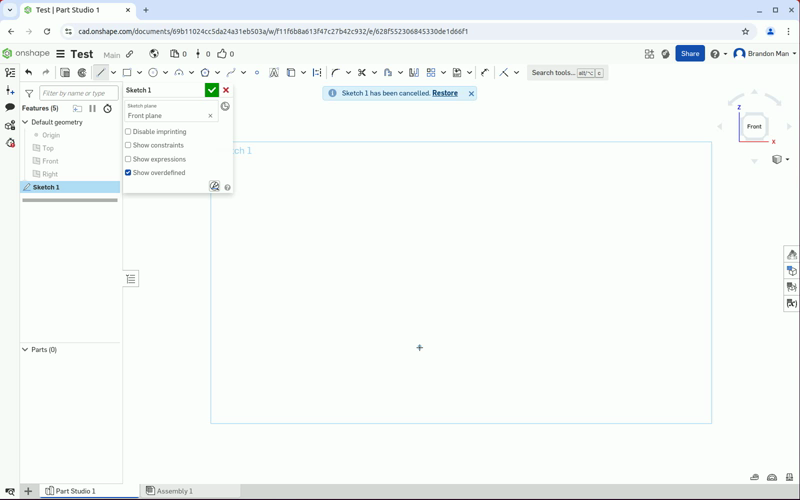
mouse_move(499, 347)
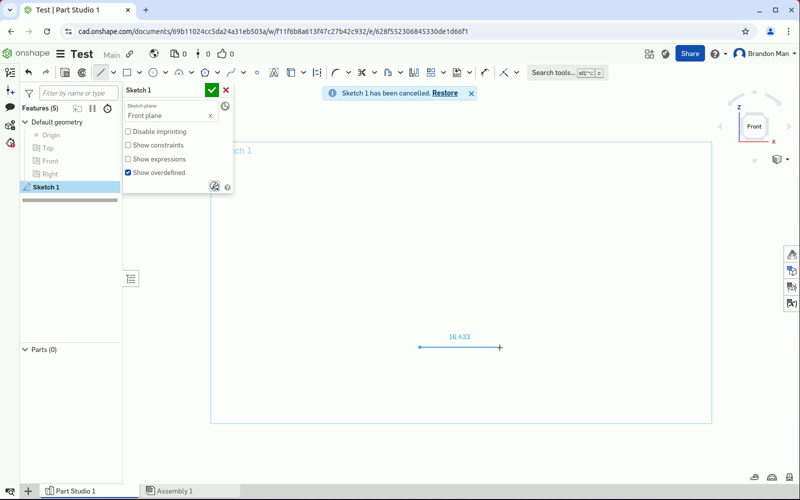
click(499, 347)
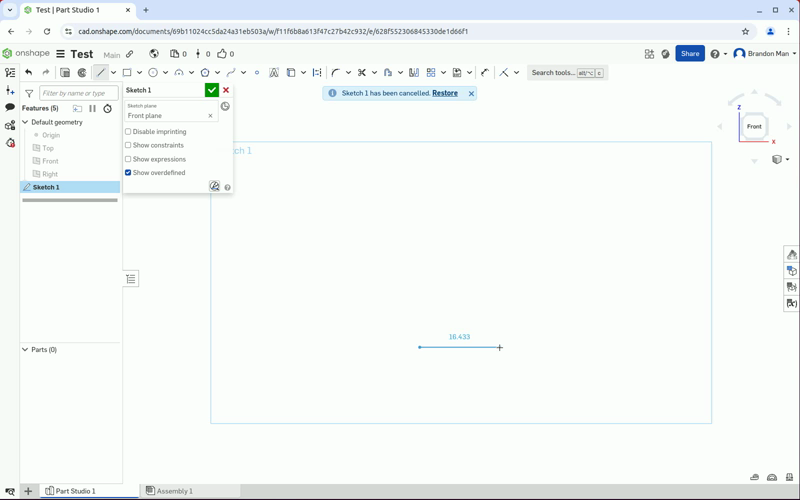
key_up(shift)
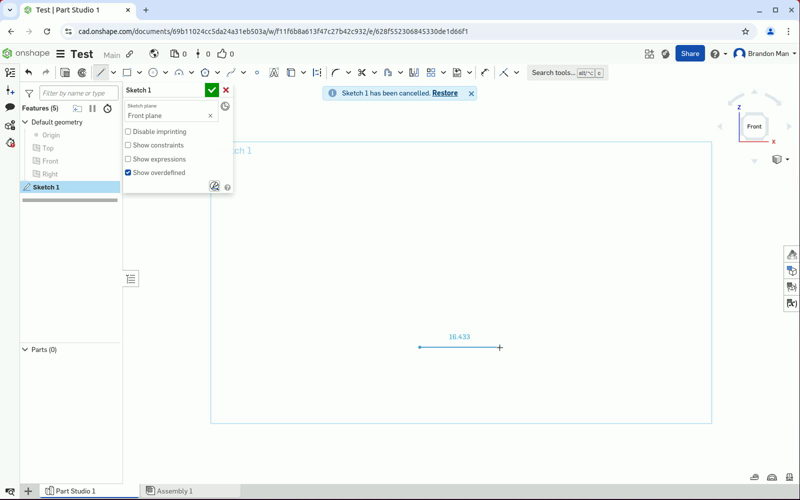
key_down(shift)
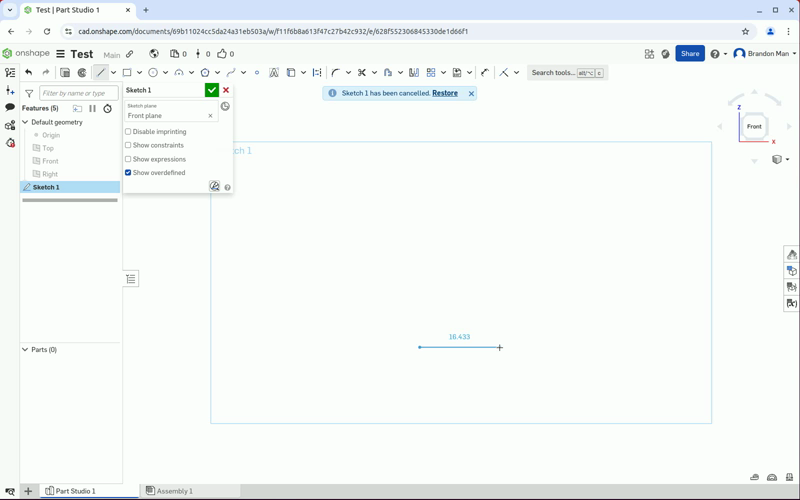
mouse_move(499, 218)
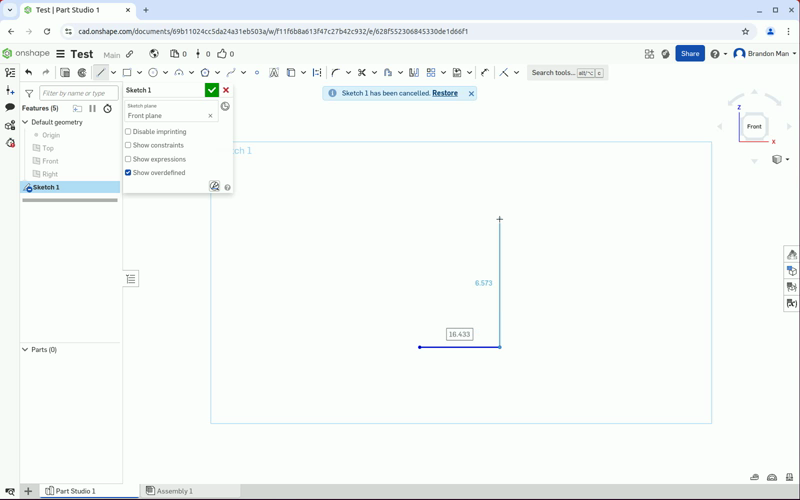
click(499, 218)
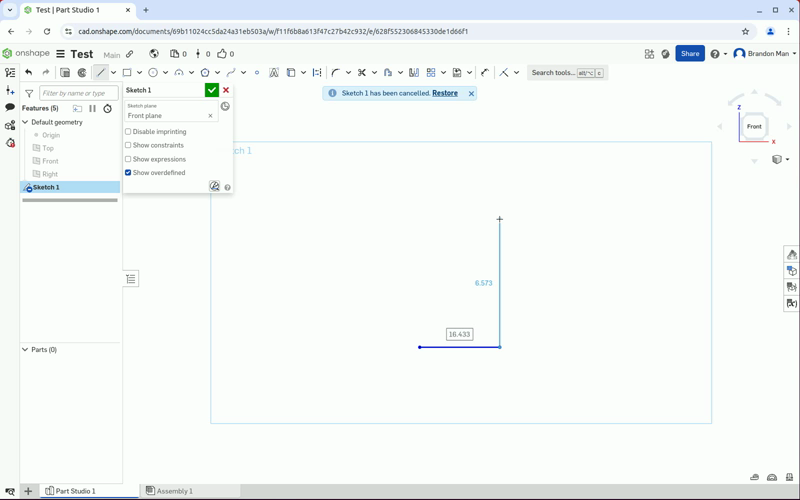
key_up(shift)
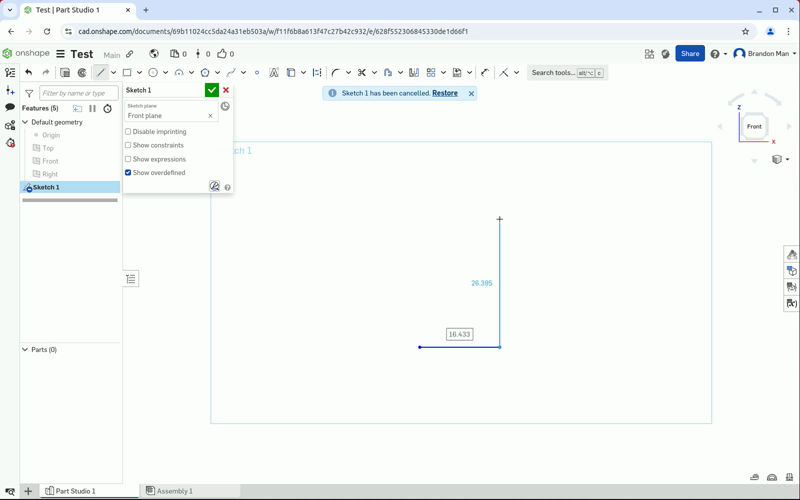
key_down(shift)
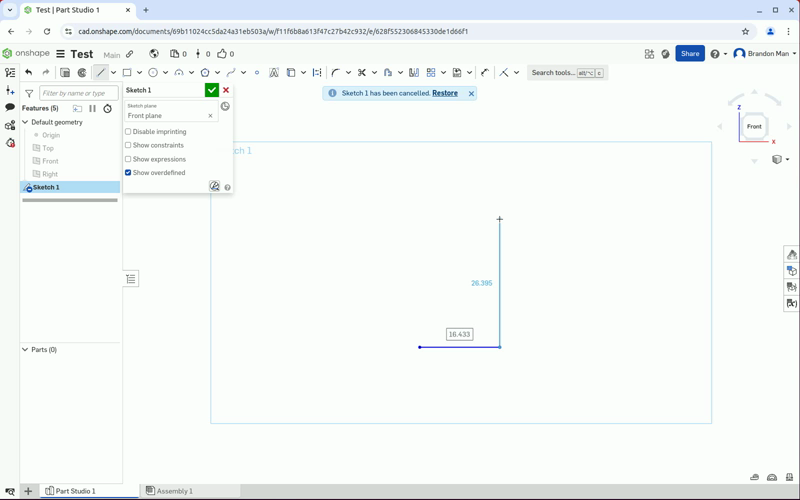
mouse_move(419, 218)
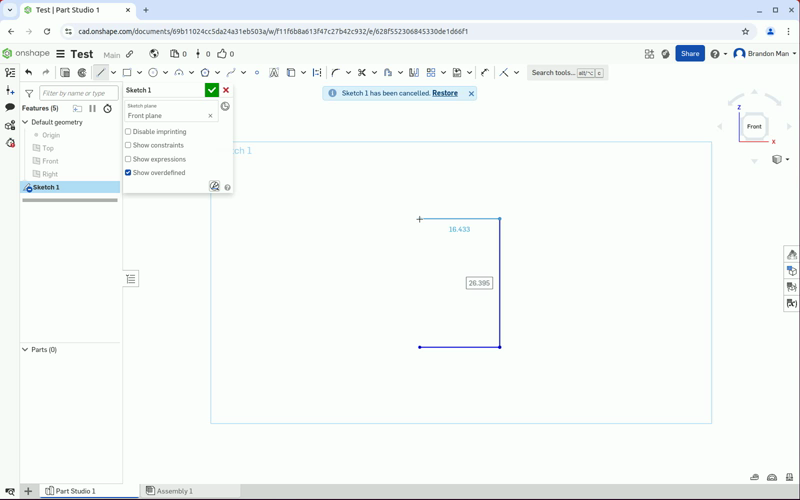
click(419, 218)
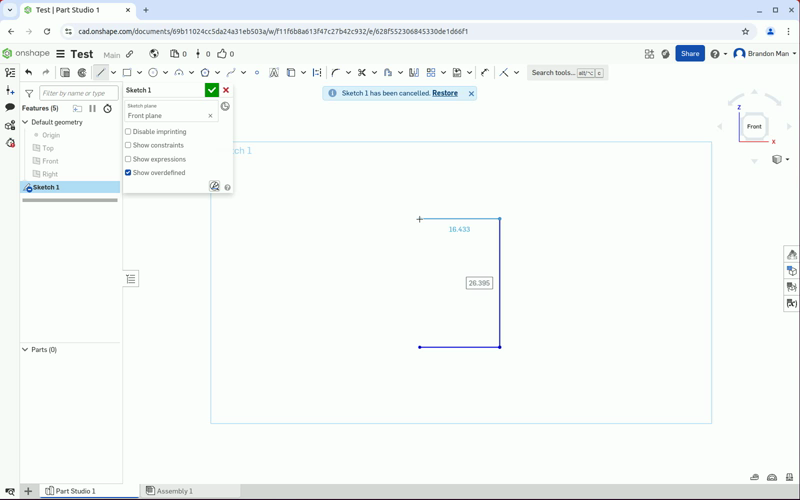
key_up(shift)
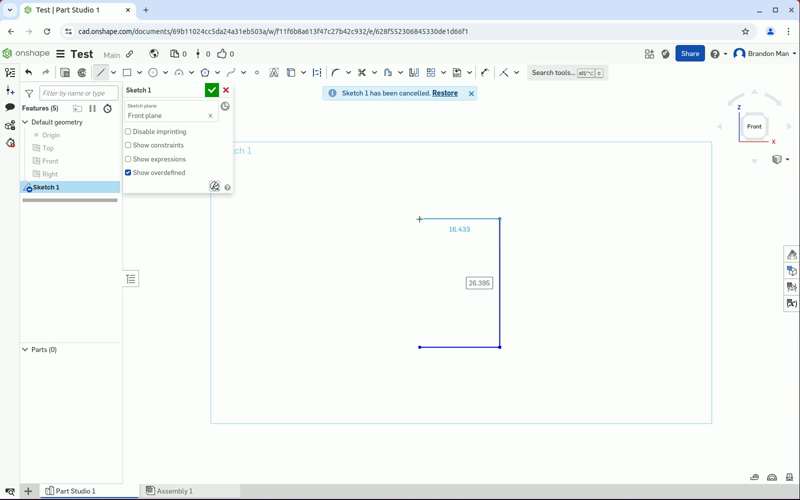
key_down(shift)
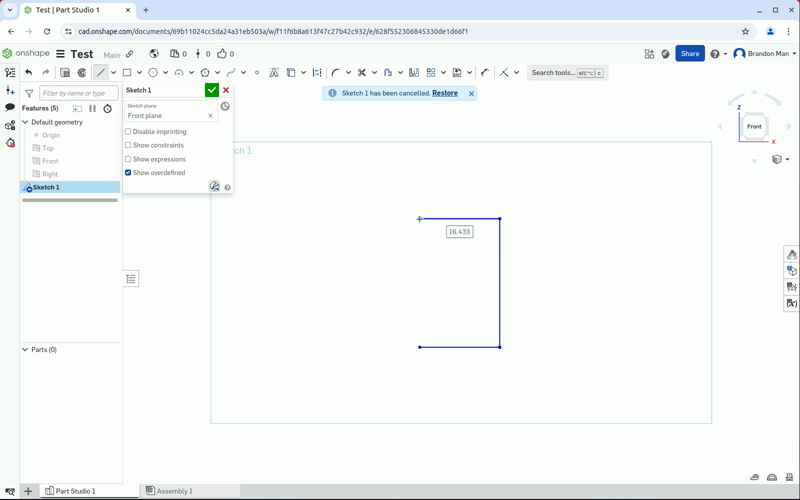
mouse_move(419, 347)
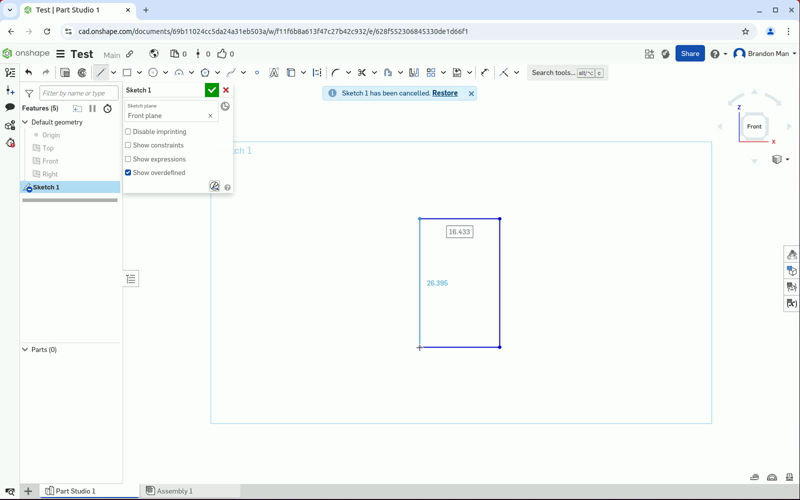
key_up(shift)
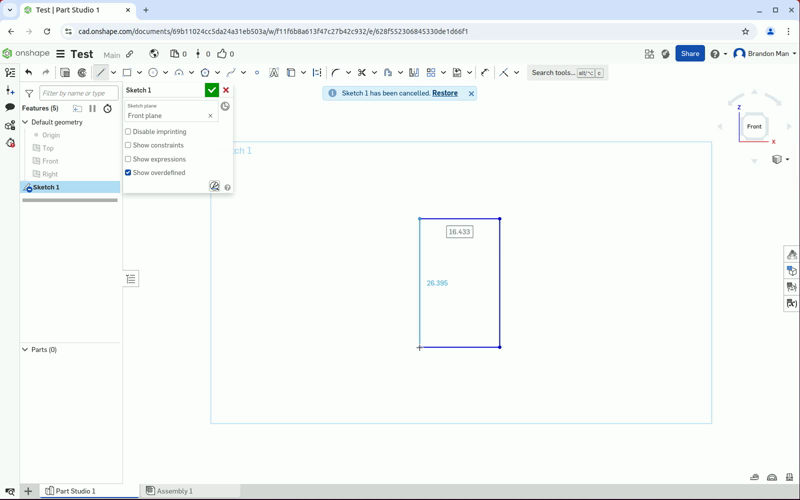
click(419, 347)
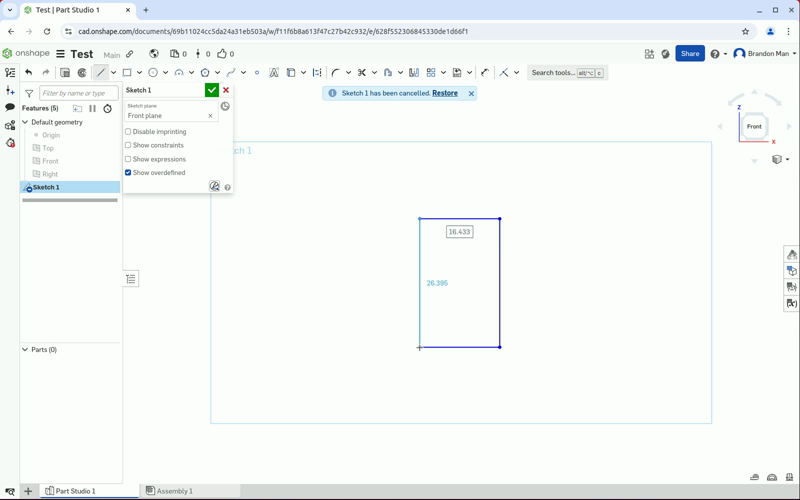
key(esc)
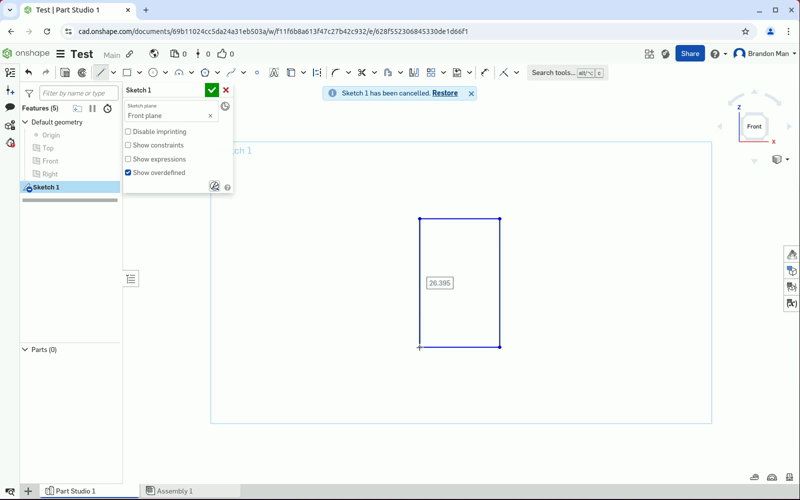
mouse_move(484, 313)
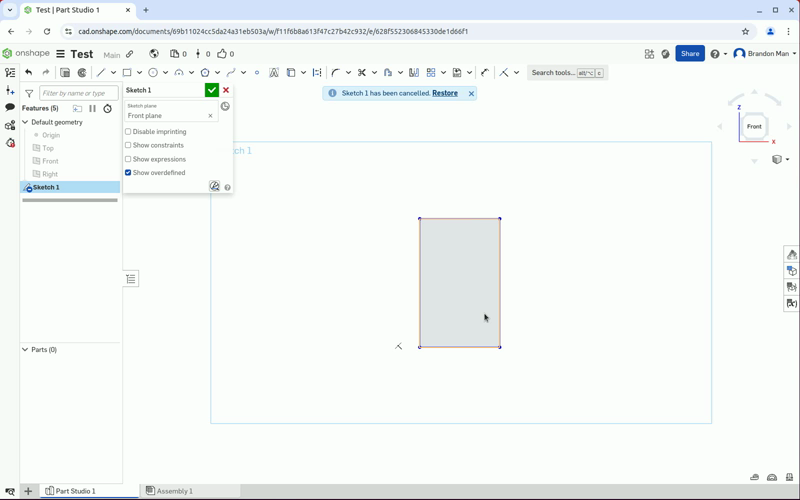
click(484, 313)
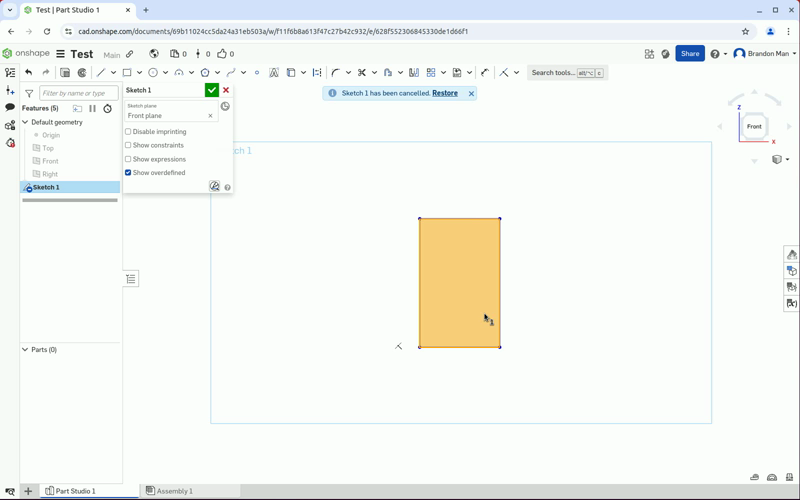
mouse_move(73, 352)
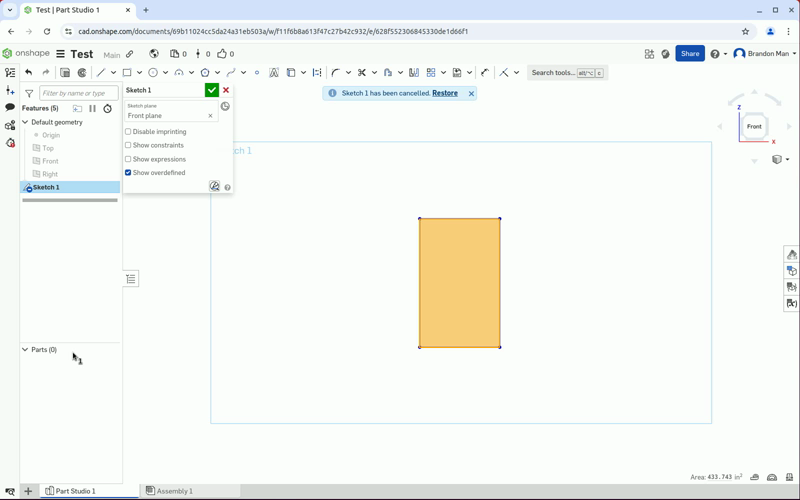
key(shift+y)
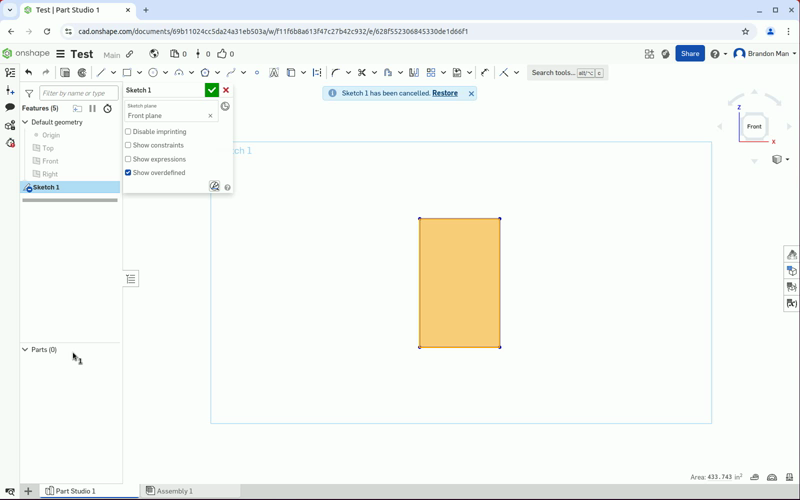
key(shift+e)
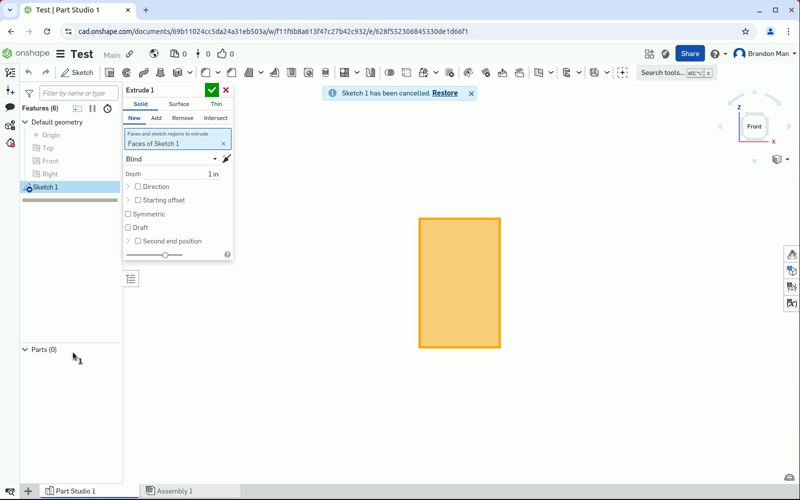
mouse_move(143, 106)
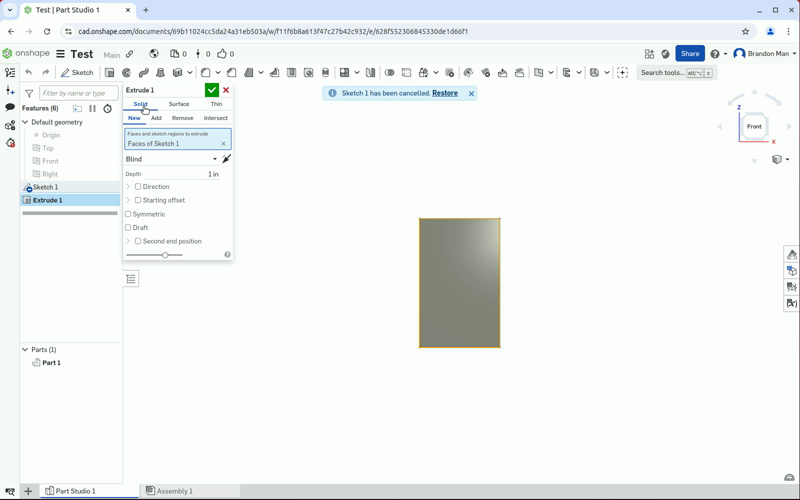
click(143, 106)
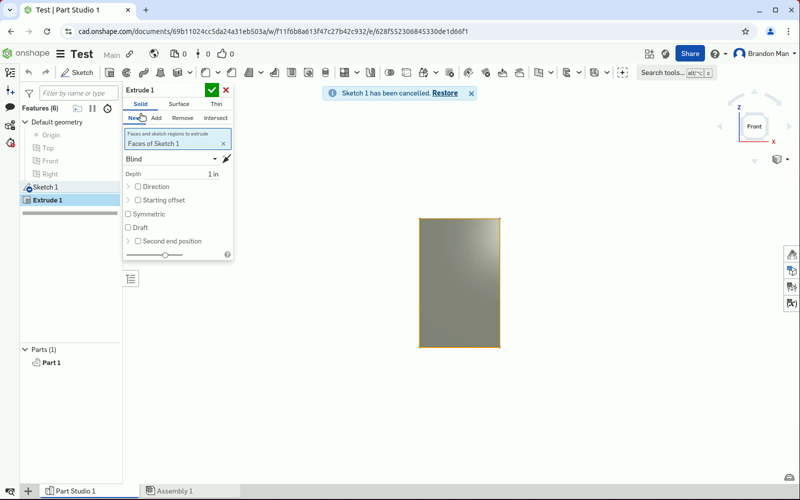
mouse_move(137, 120)
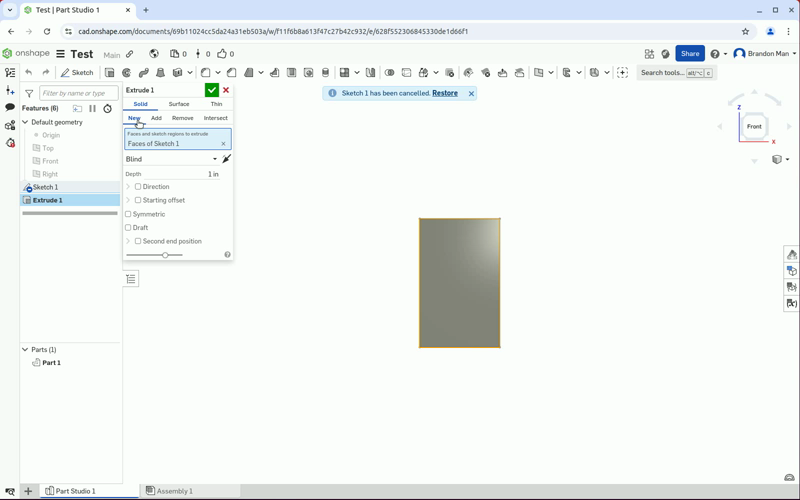
click(137, 120)
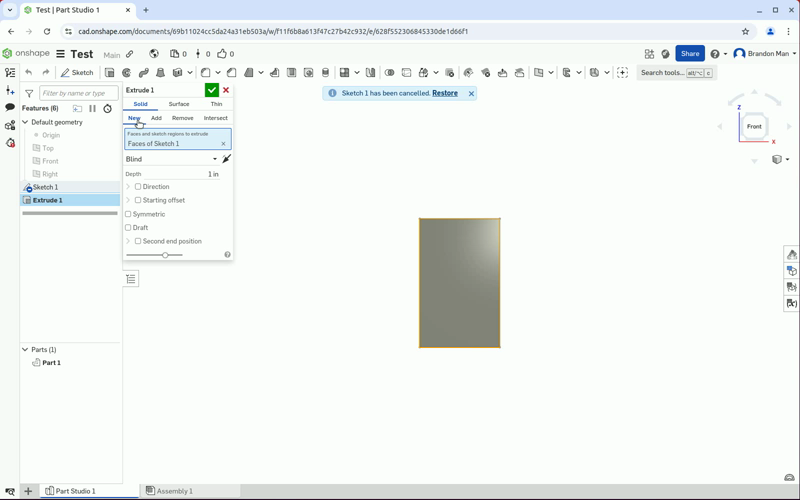
key(tab, 4)
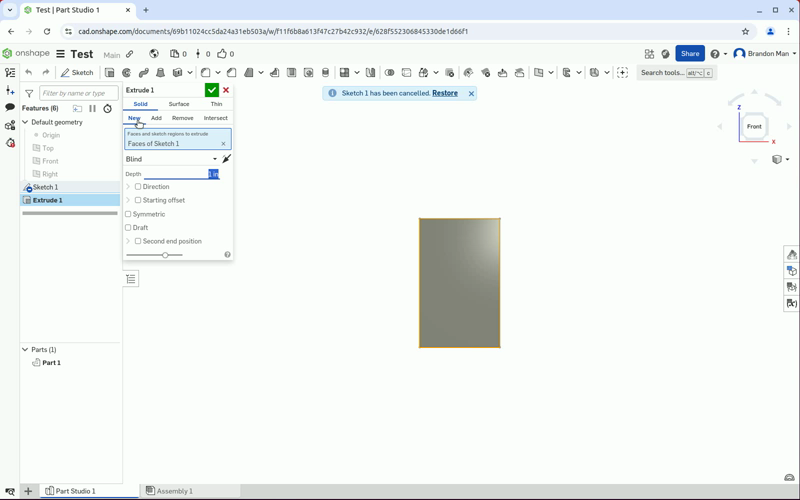
text(7.221)
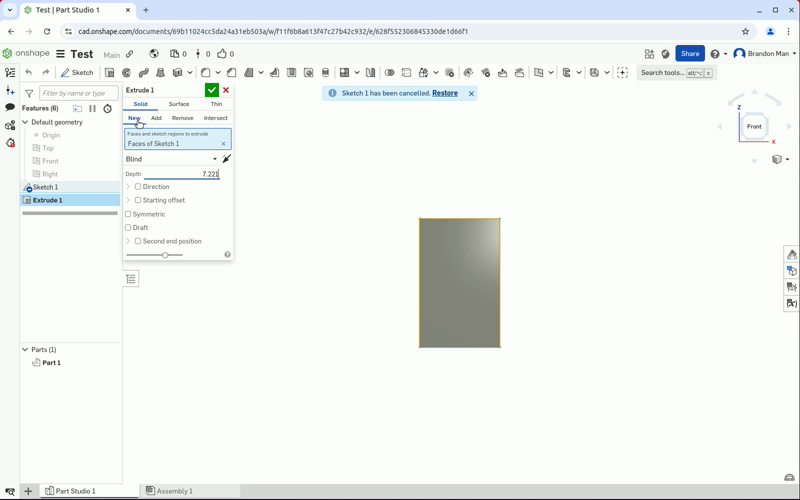
key(enter)
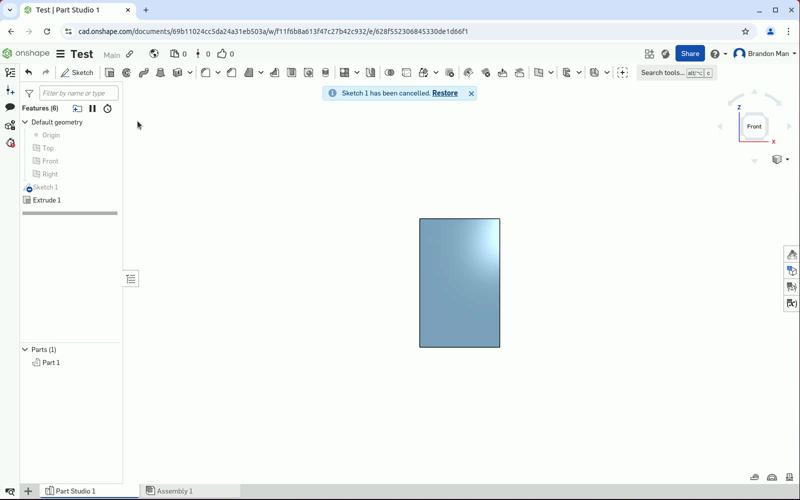
key(shift+h)
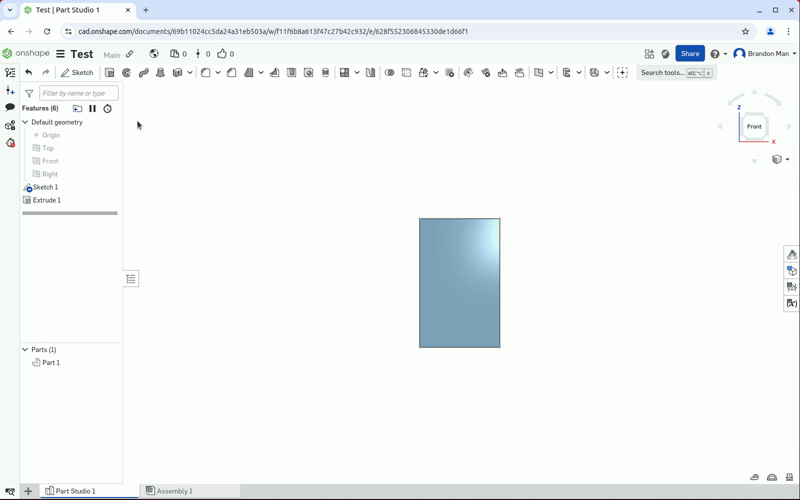
key(shift+h)
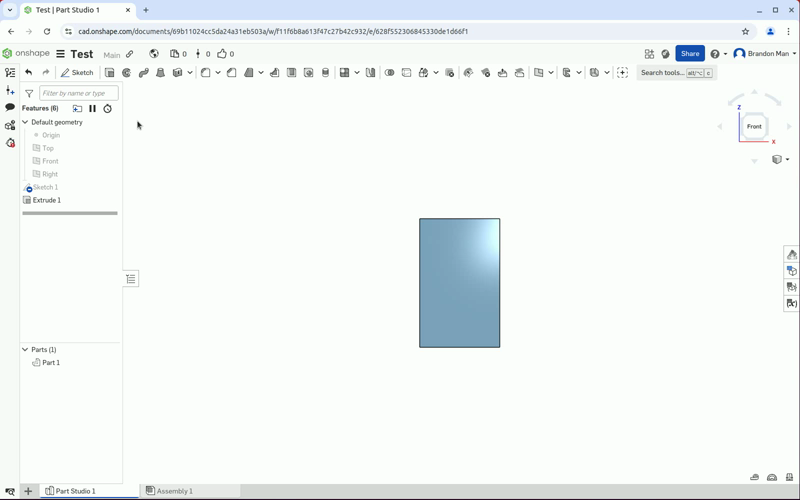
mouse_move(73, 189)
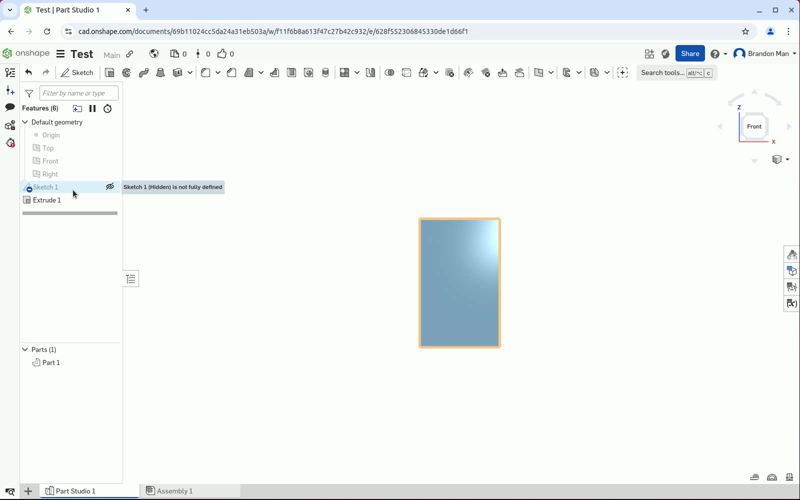
click(73, 189)
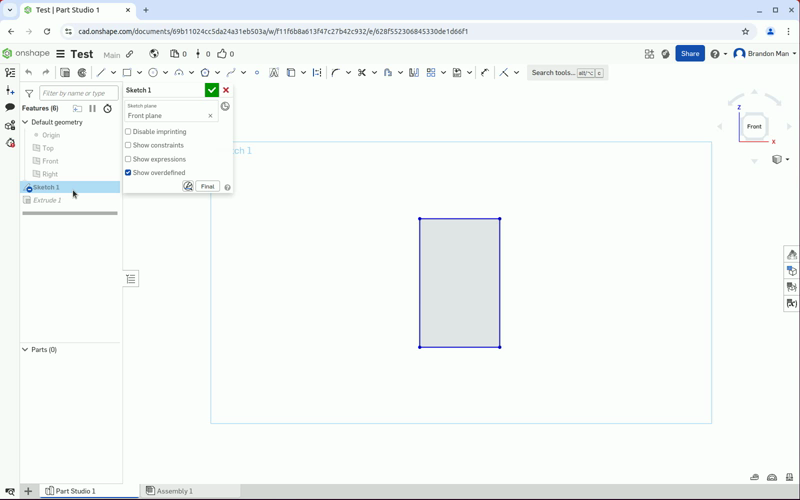
mouse_move(229, 92)
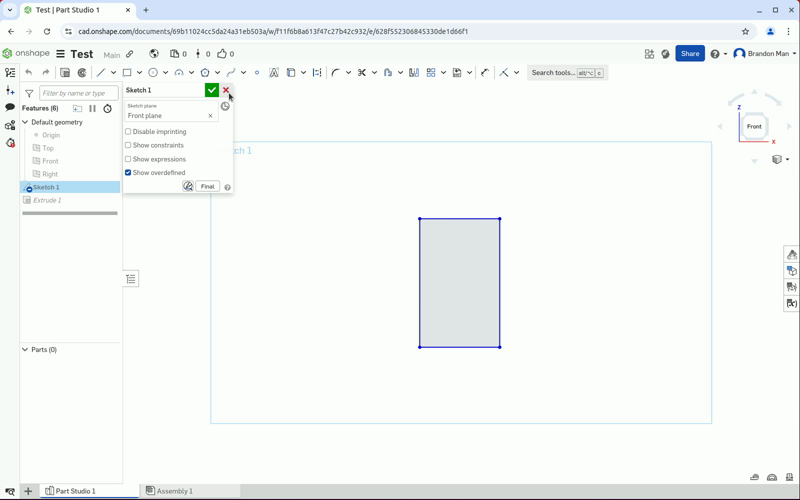
click(229, 92)
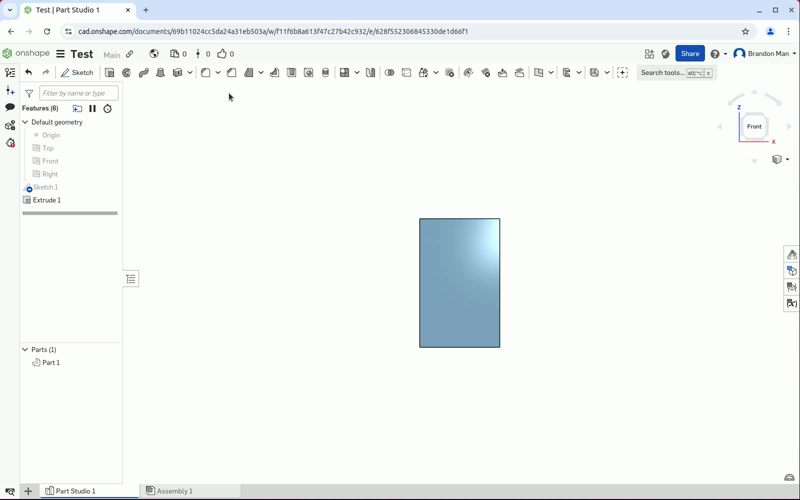
mouse_move(73, 352)
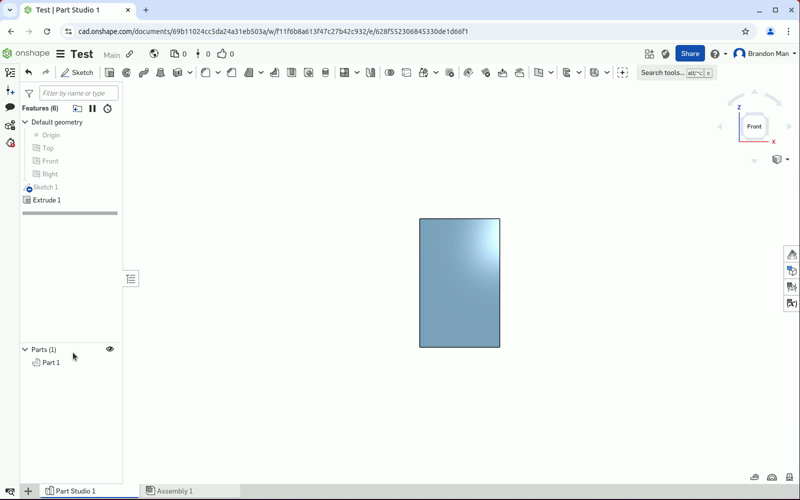
key(y)
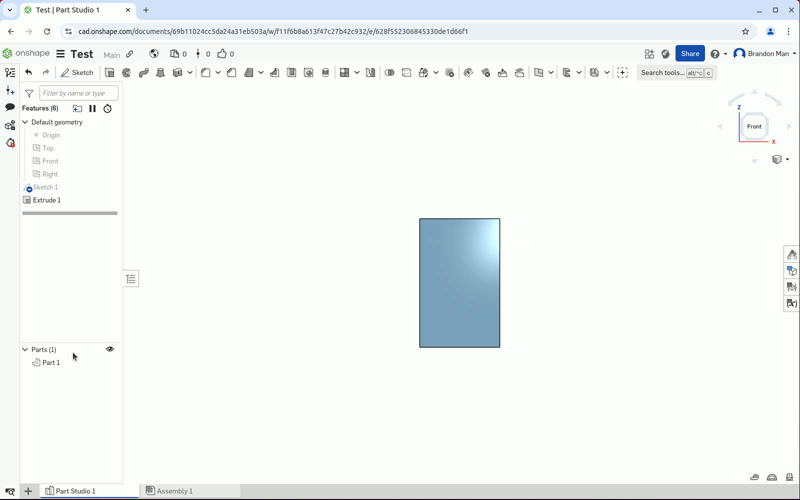
key(shift+p)
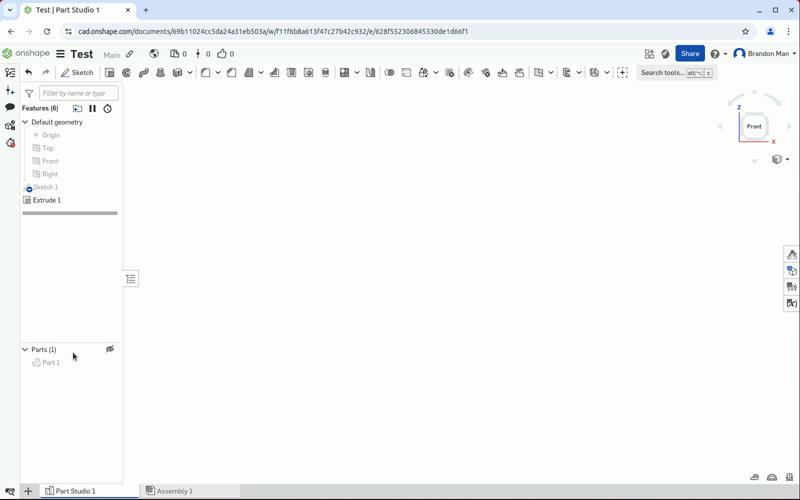
key(space)
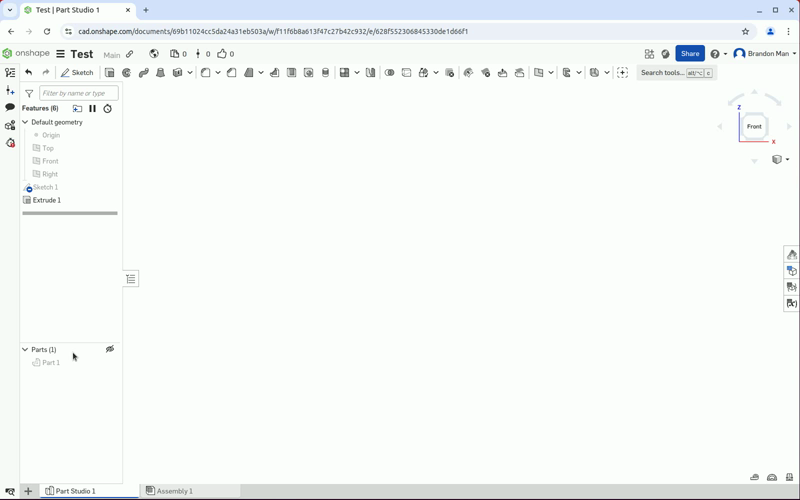
key_down(shift)
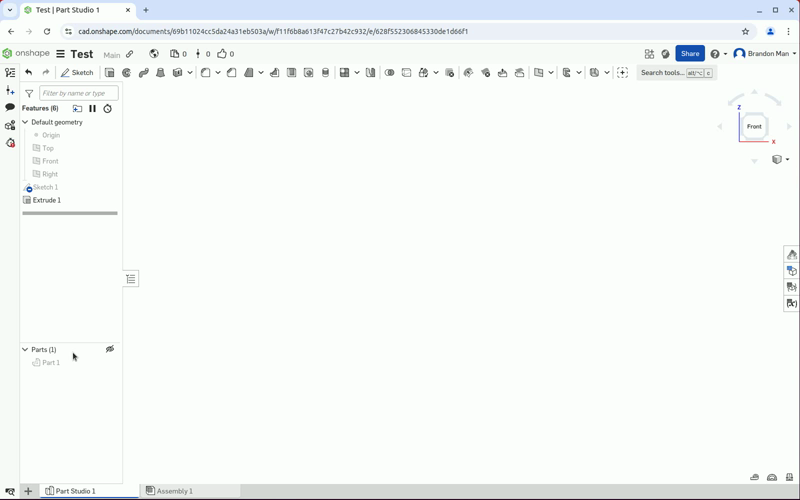
key(left)
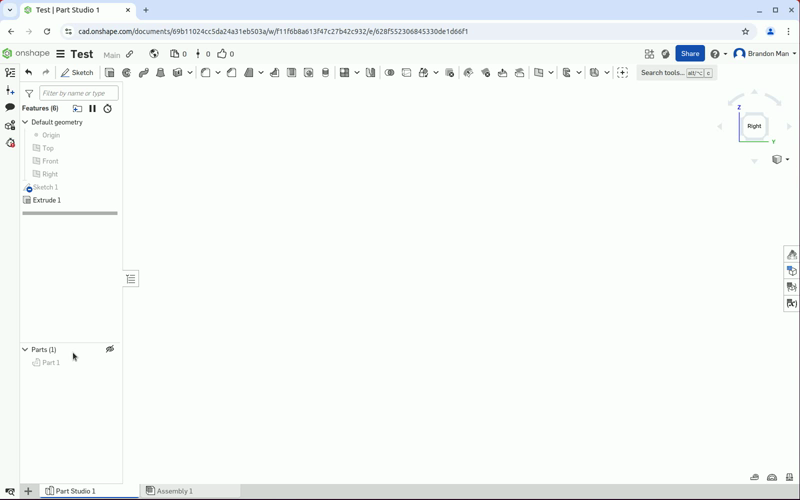
key_up(shift)
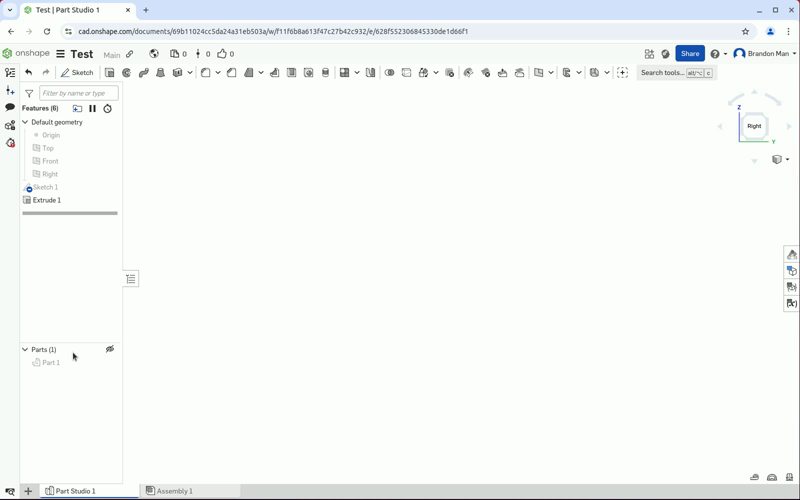
mouse_move(73, 352)
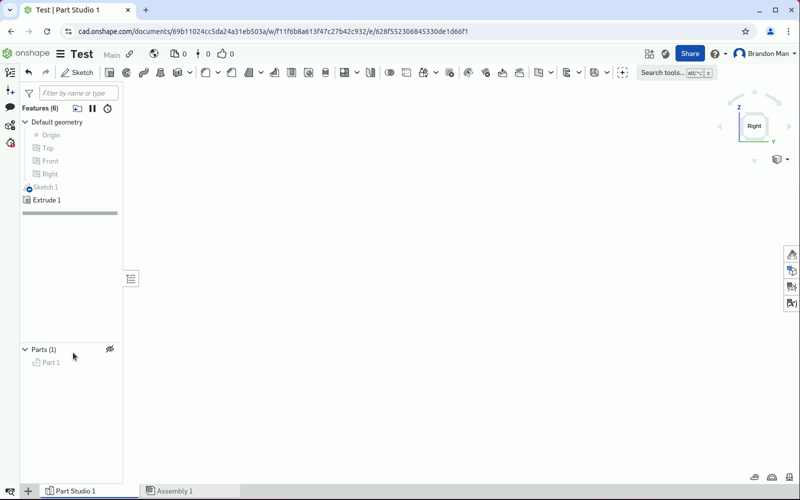
key(shift+y)
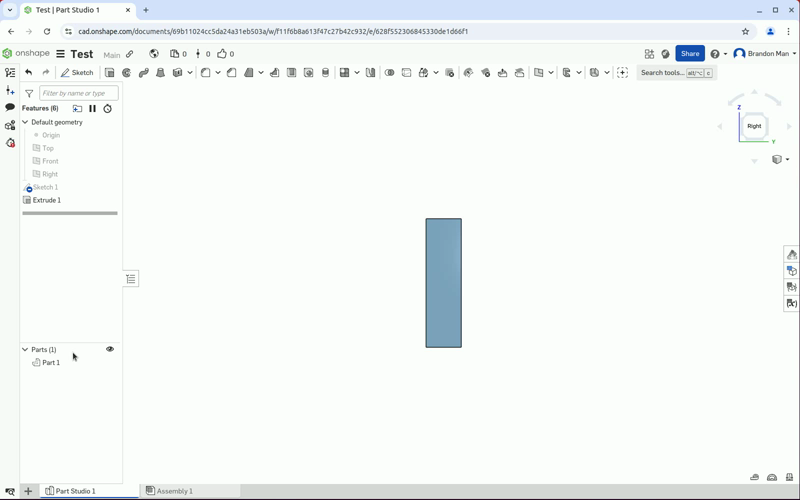
mouse_move(541, 75)
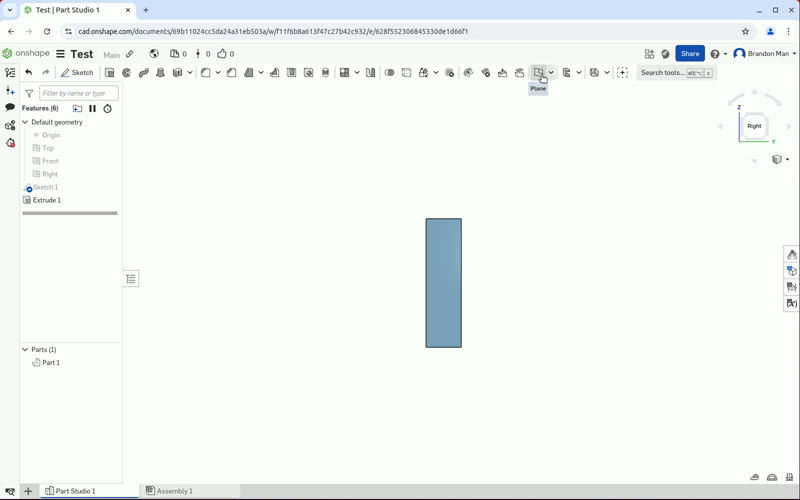
click(541, 75)
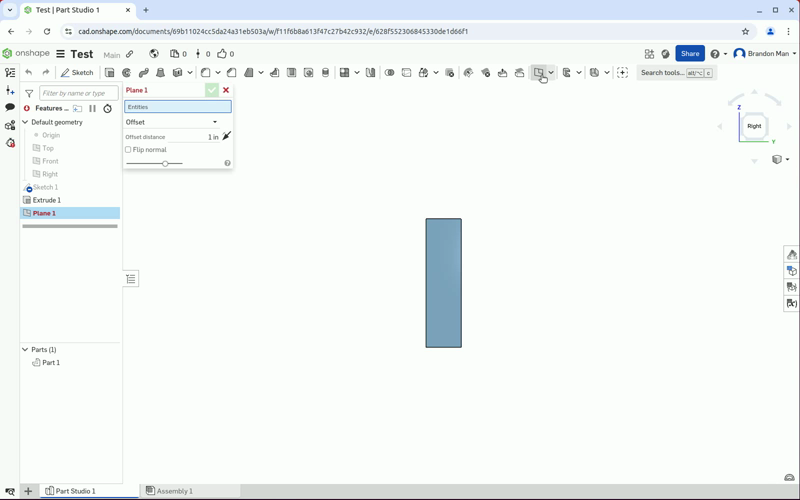
mouse_move(73, 176)
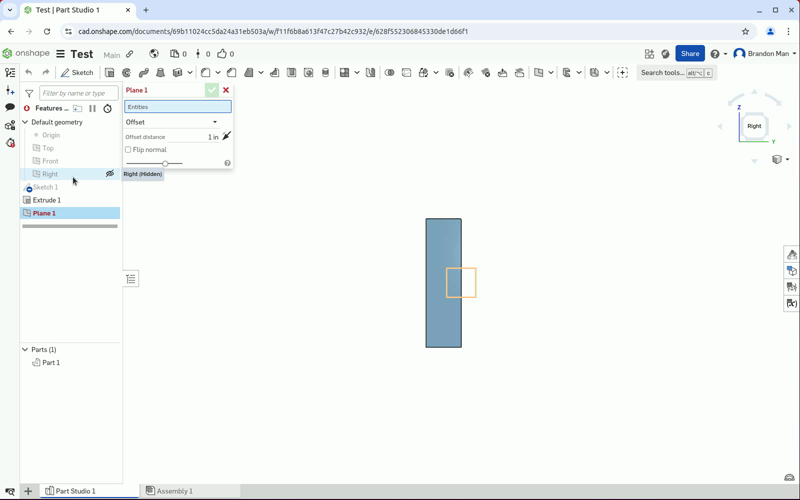
click(73, 176)
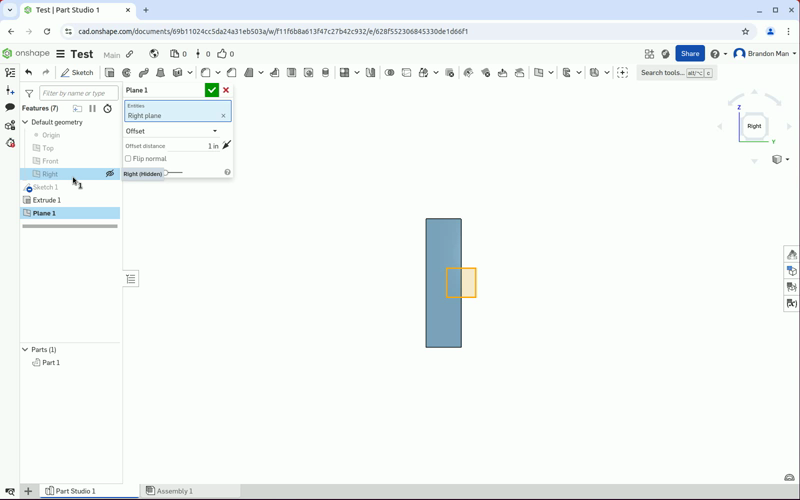
key(tab, 2)
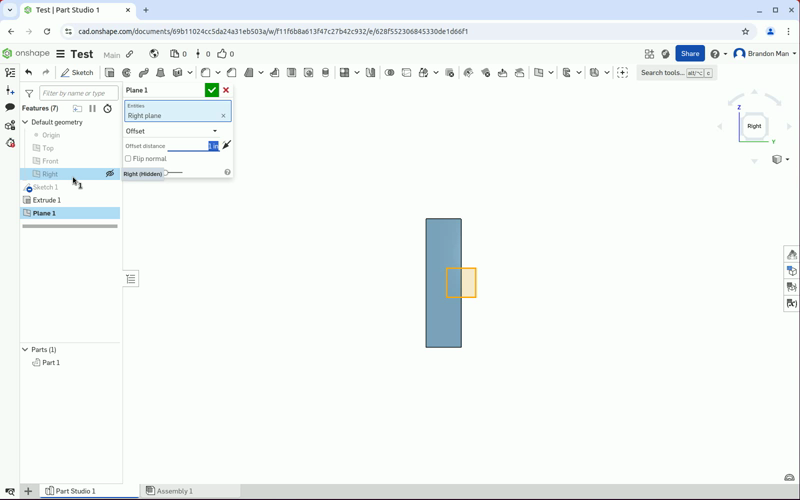
text(8.411)
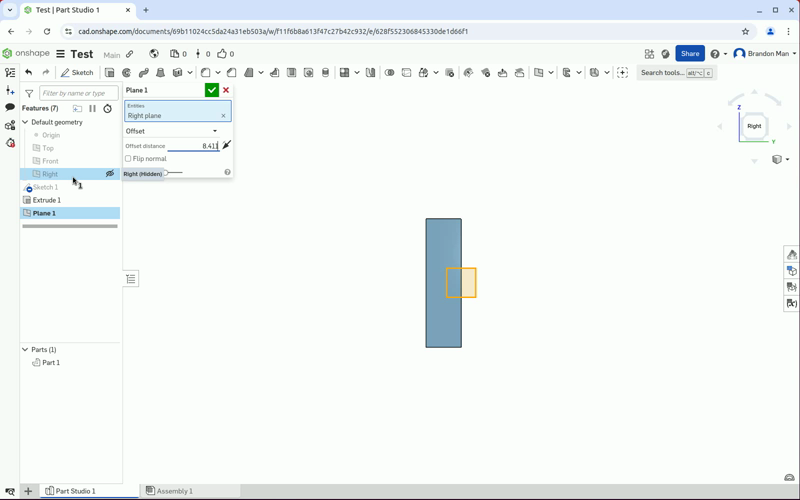
key(enter, 2)
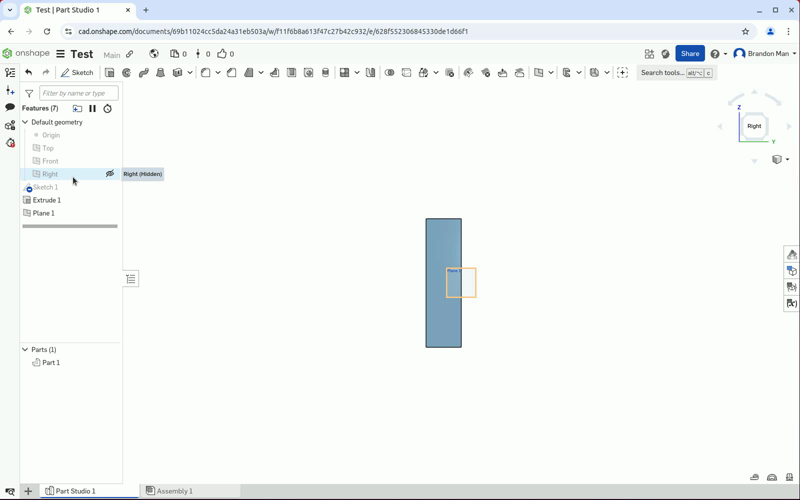
key(shift+s)
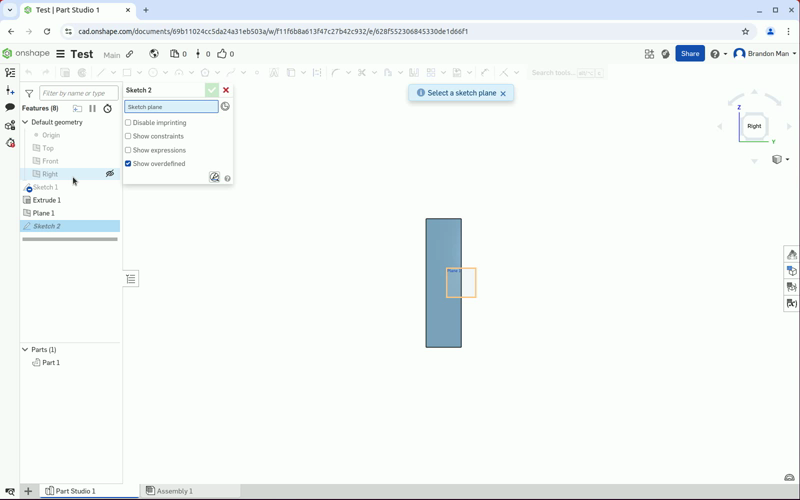
mouse_move(73, 215)
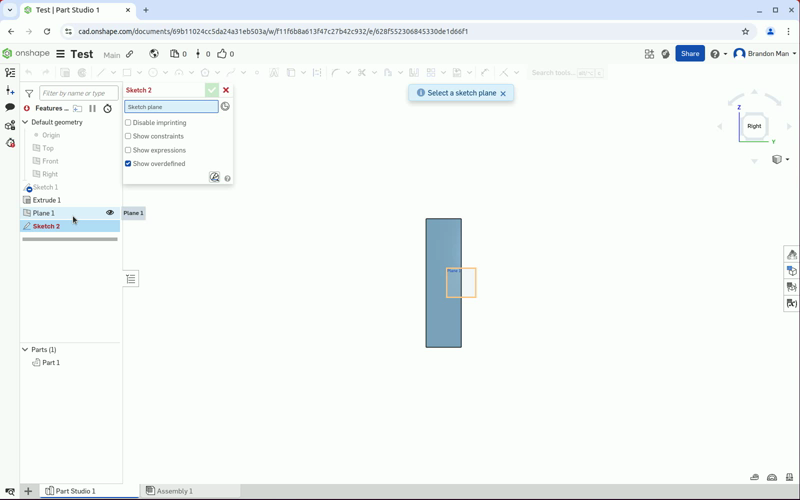
click(73, 215)
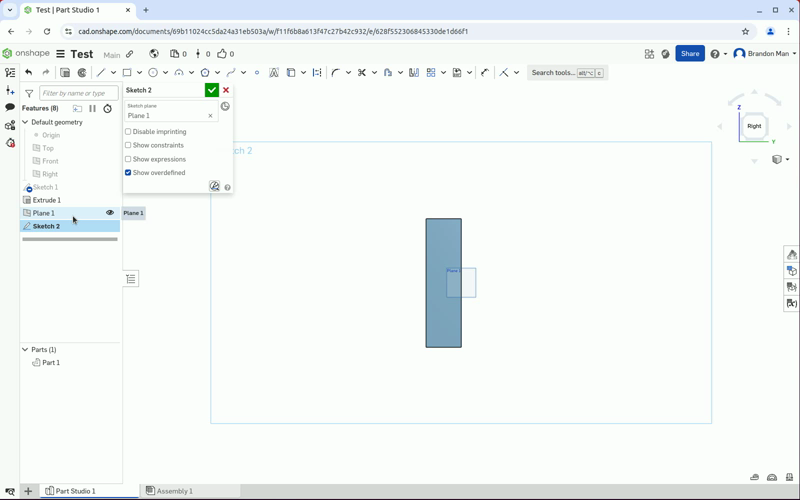
mouse_move(73, 352)
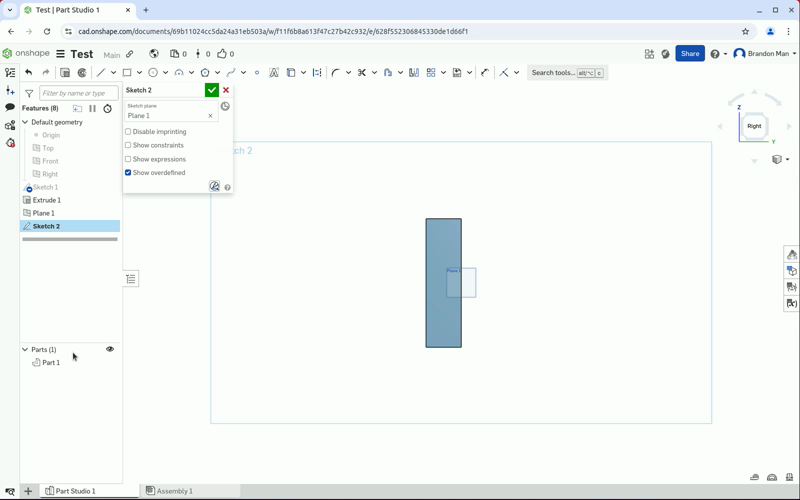
key(y)
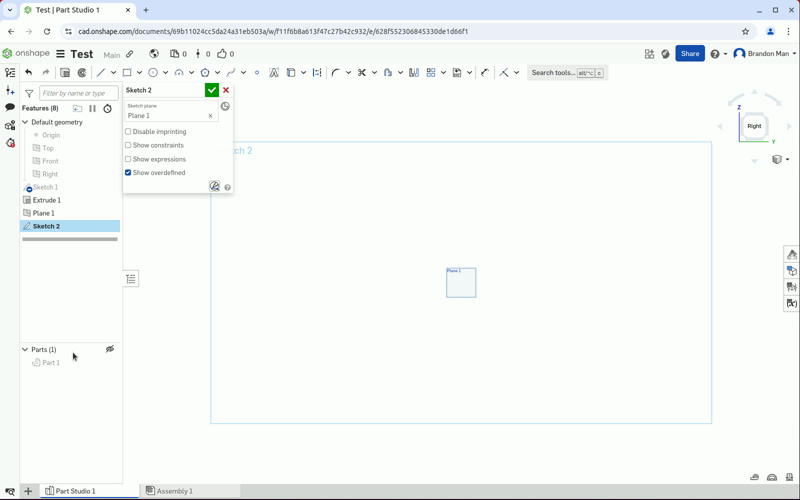
key(l)
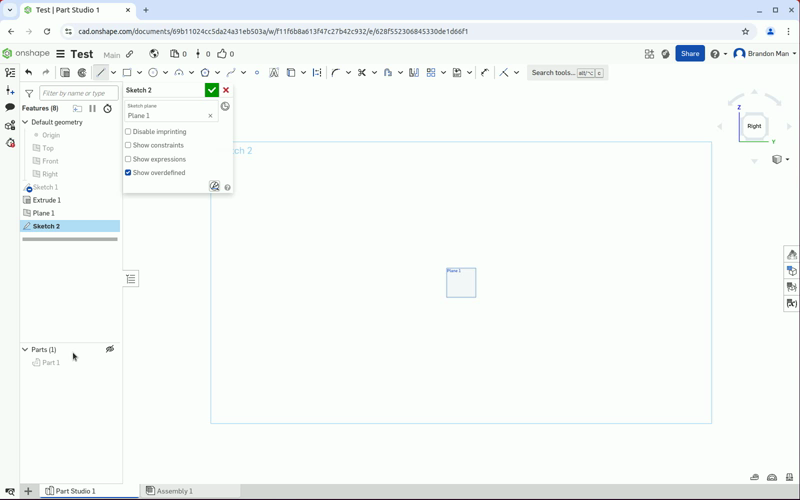
key_down(shift)
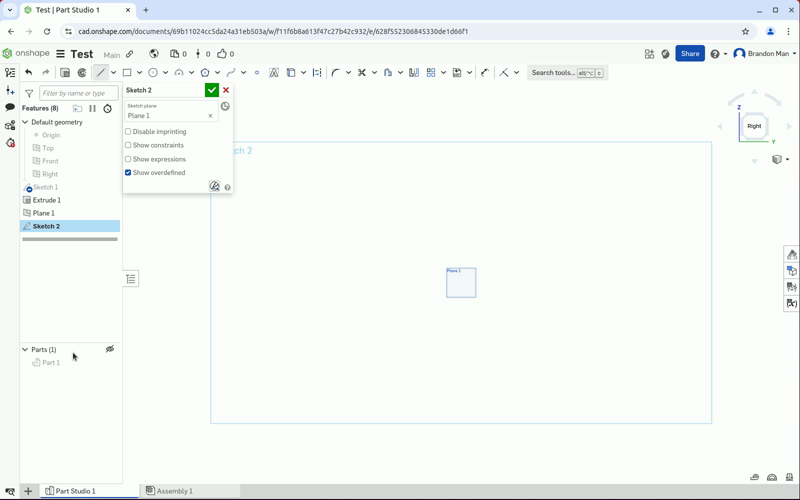
mouse_move(401, 266)
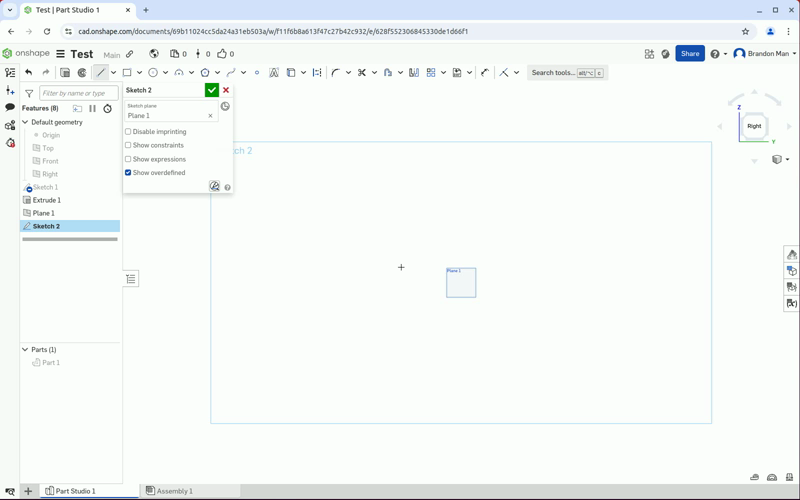
click(401, 266)
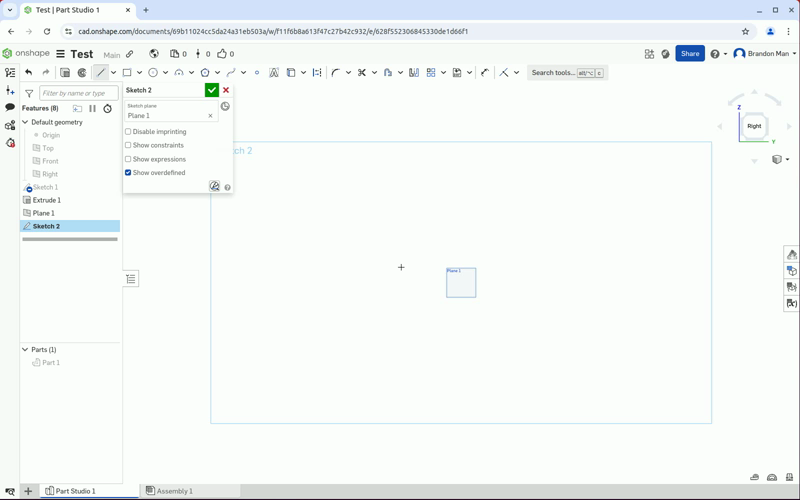
key_up(shift)
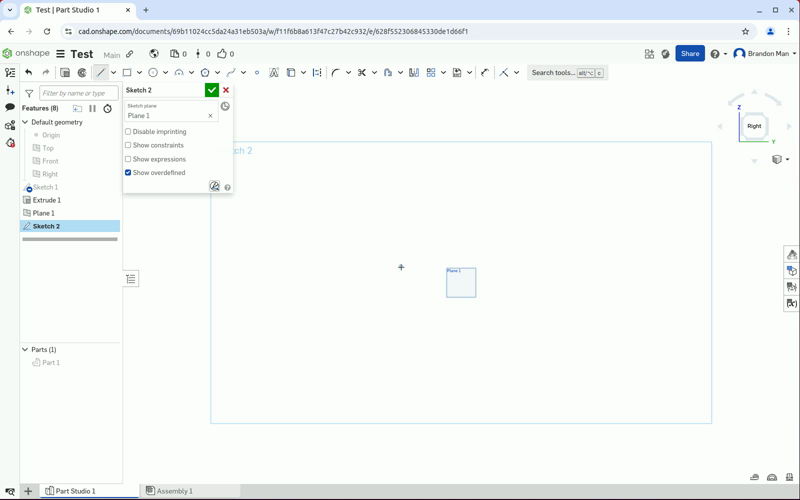
key_down(shift)
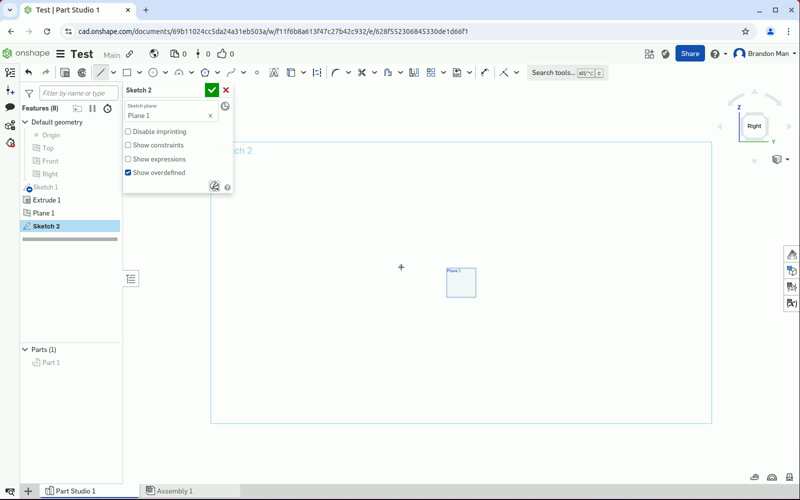
mouse_move(431, 266)
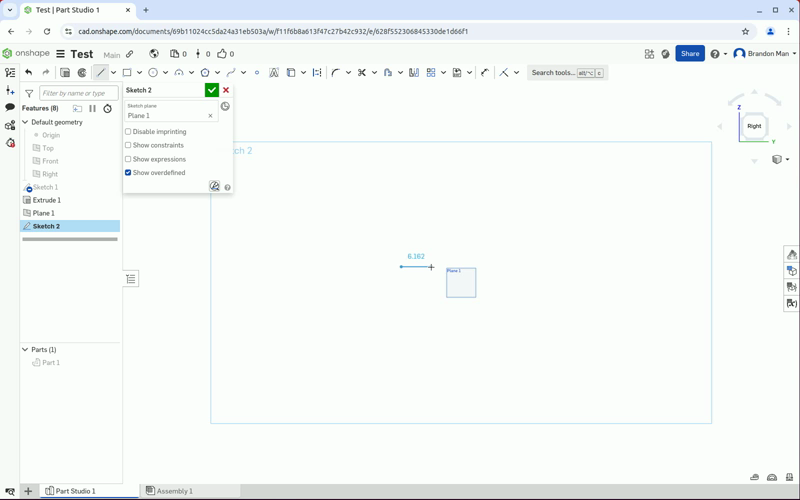
mouse_move(426, 266)
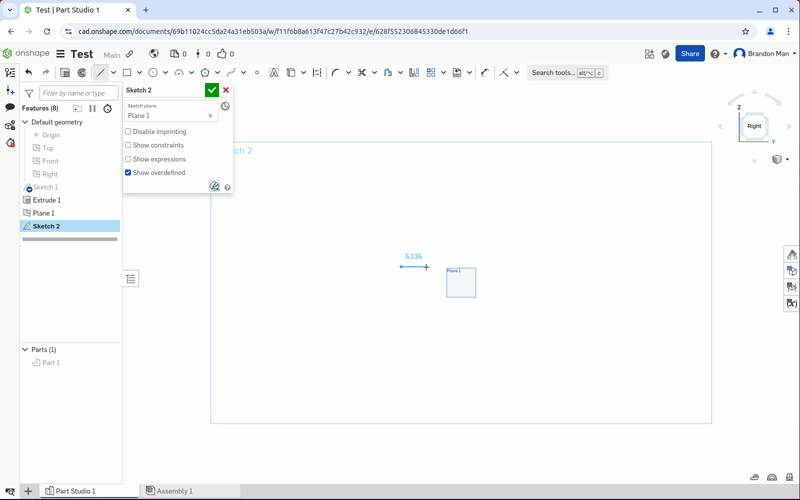
click(426, 266)
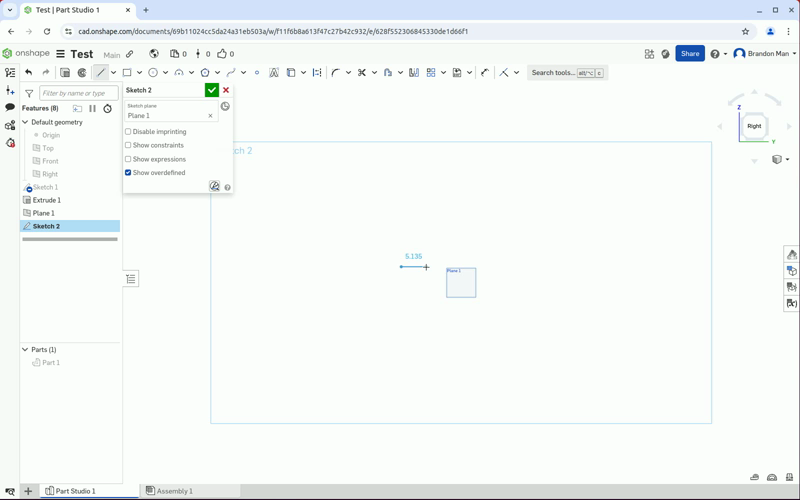
key_up(shift)
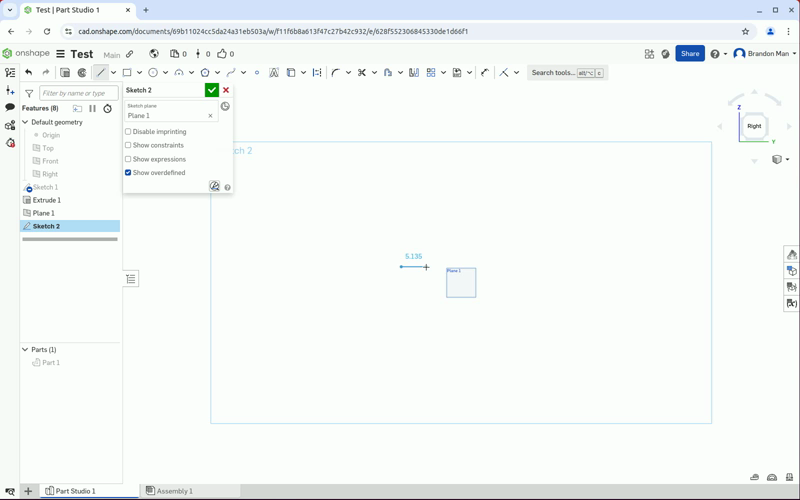
key_down(shift)
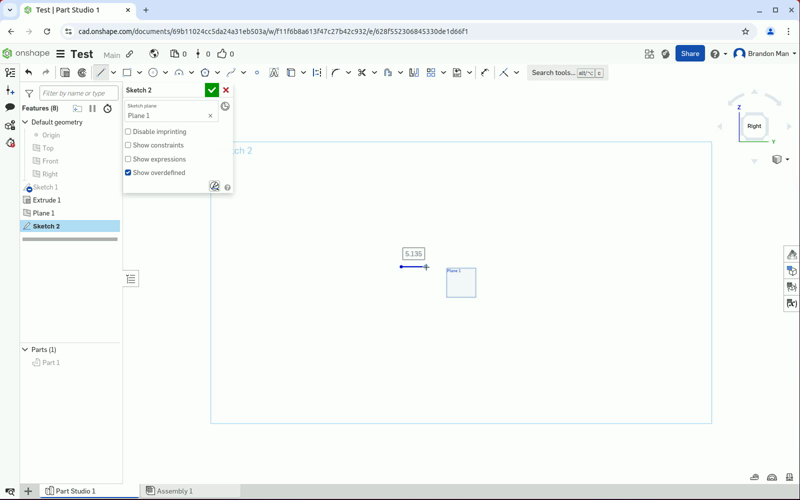
mouse_move(456, 266)
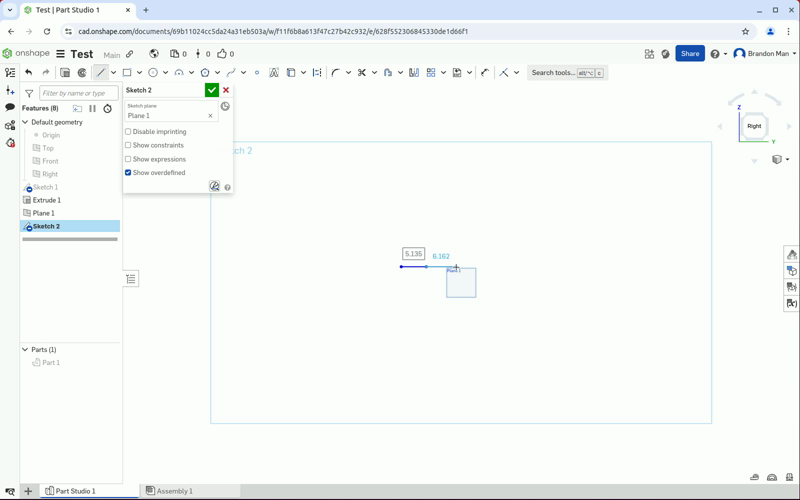
mouse_move(426, 217)
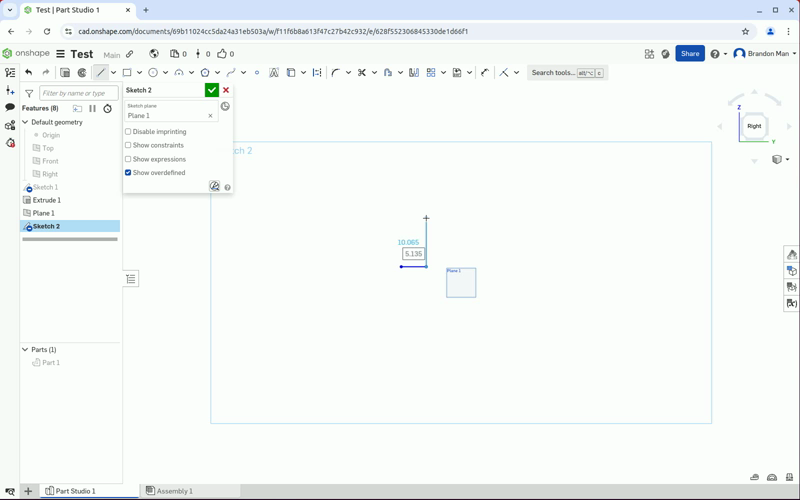
click(426, 217)
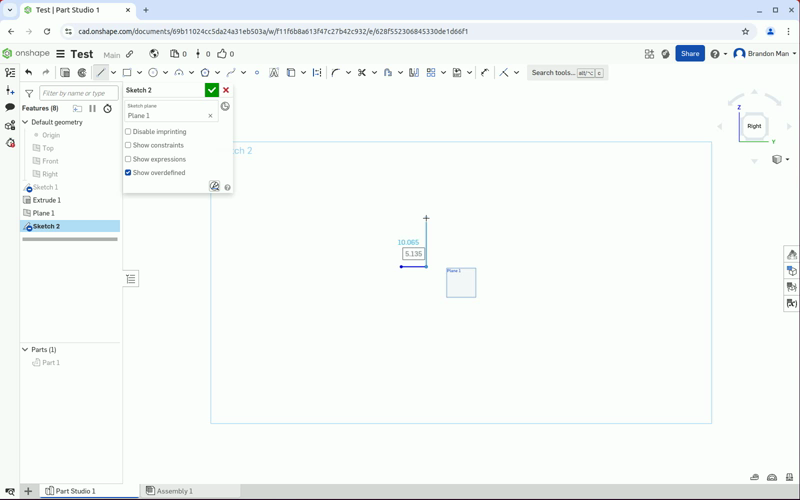
key_up(shift)
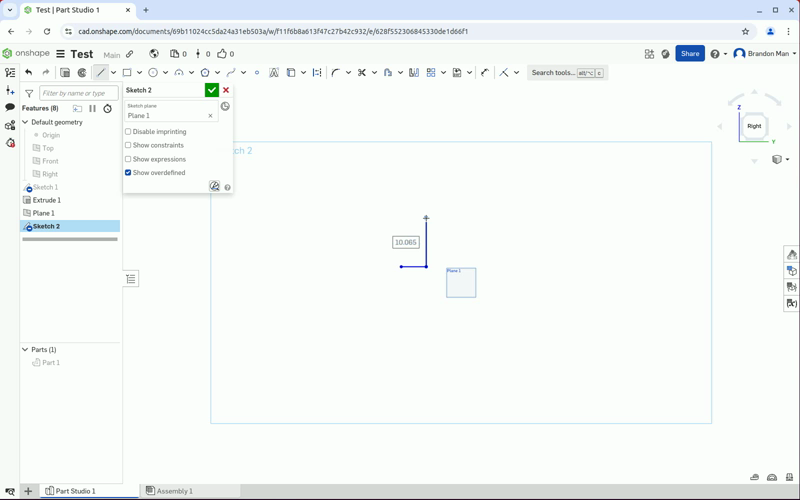
key_down(shift)
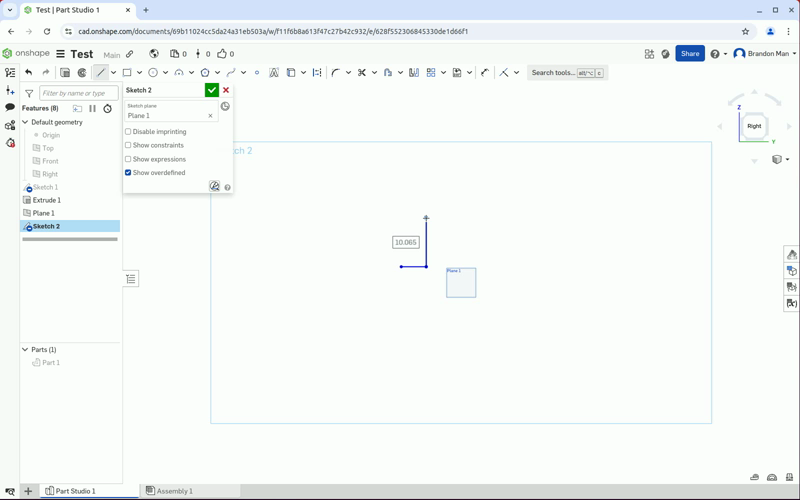
mouse_move(456, 217)
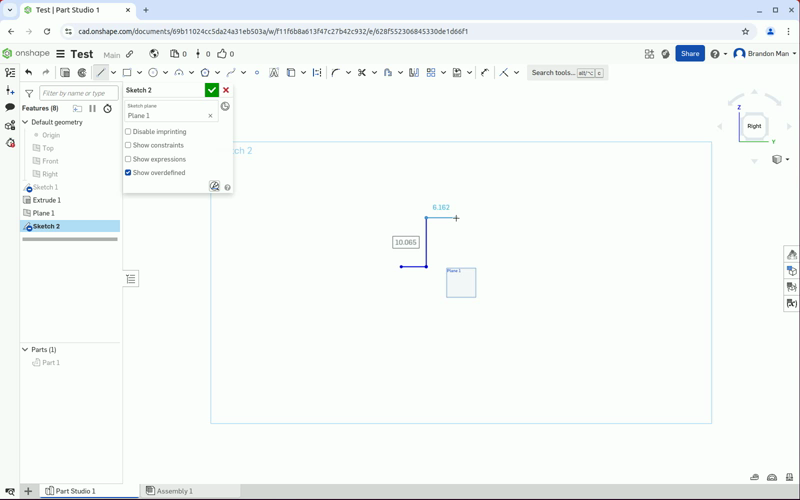
mouse_move(451, 217)
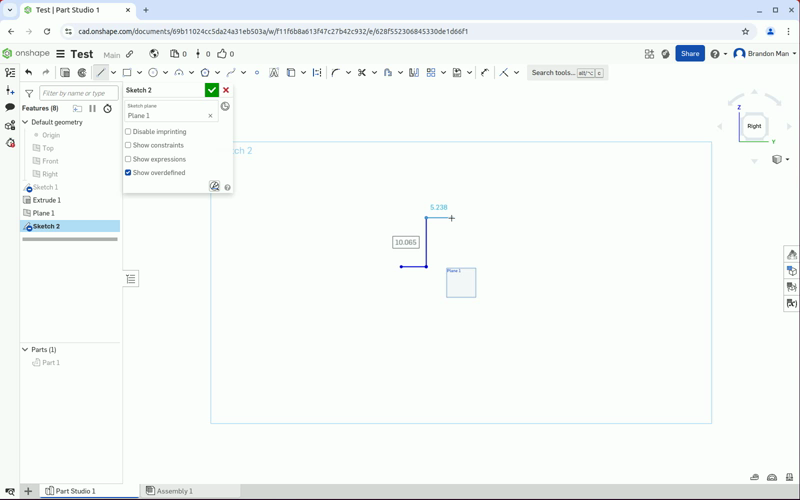
click(451, 217)
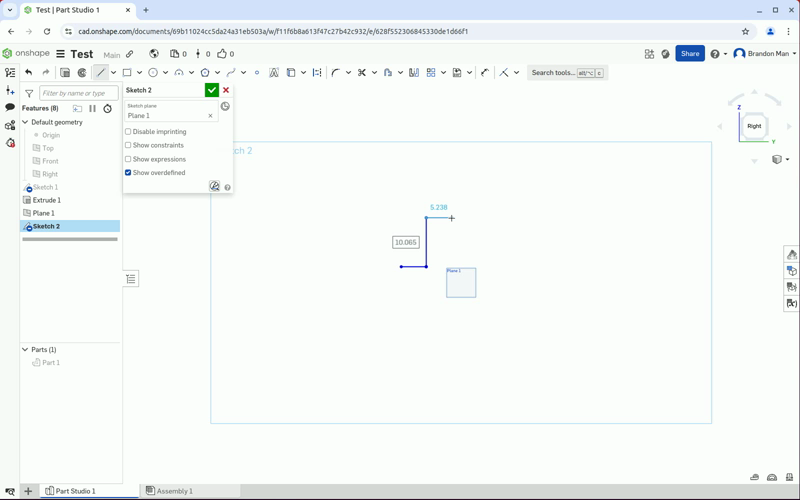
key_up(shift)
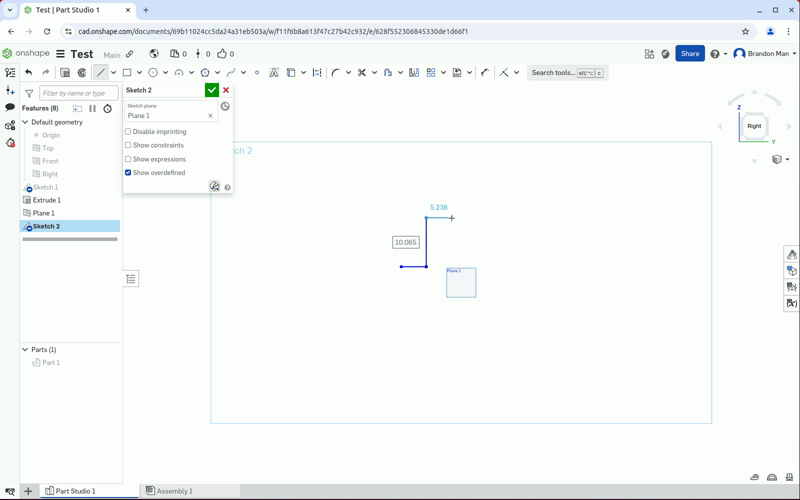
key_down(shift)
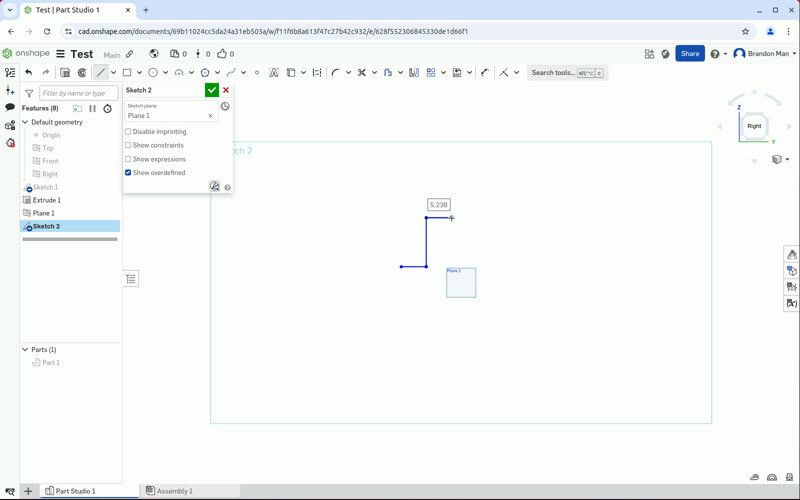
mouse_move(481, 217)
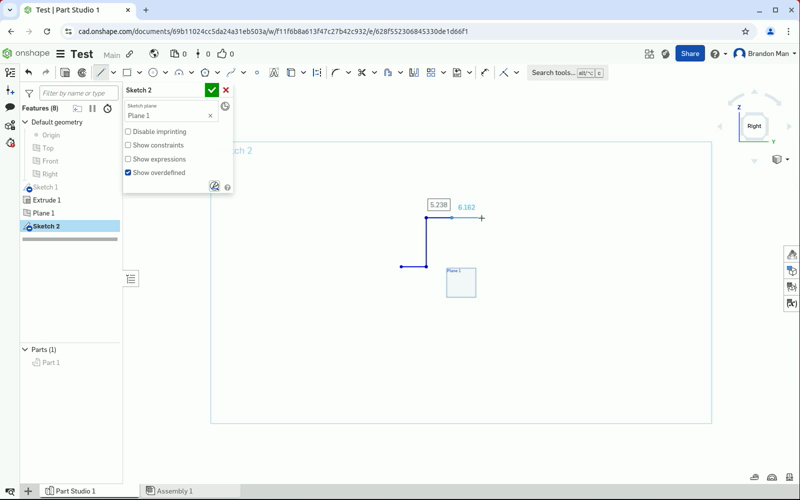
mouse_move(451, 170)
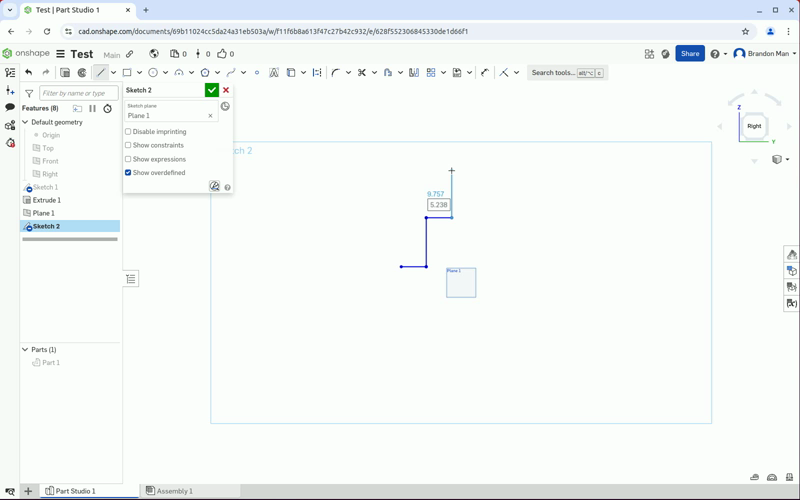
click(451, 170)
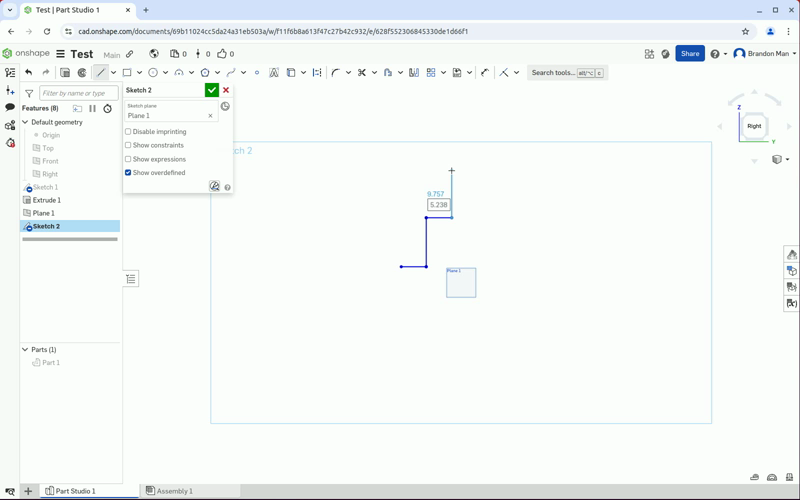
key_up(shift)
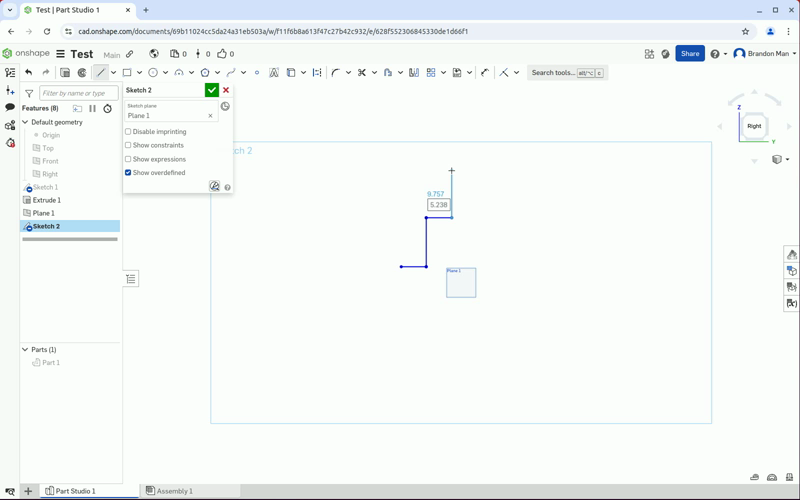
key_down(shift)
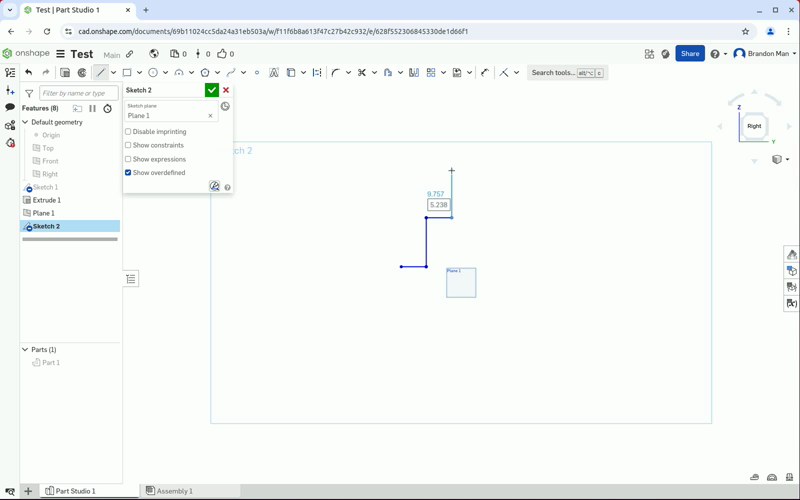
mouse_move(481, 170)
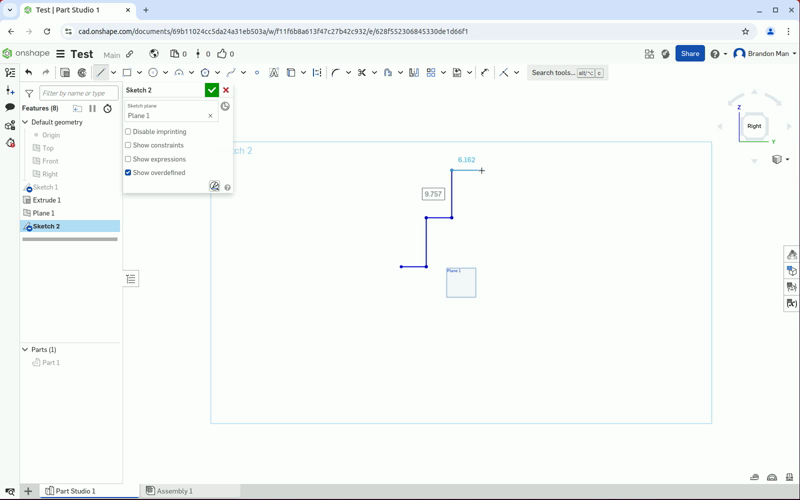
mouse_move(401, 170)
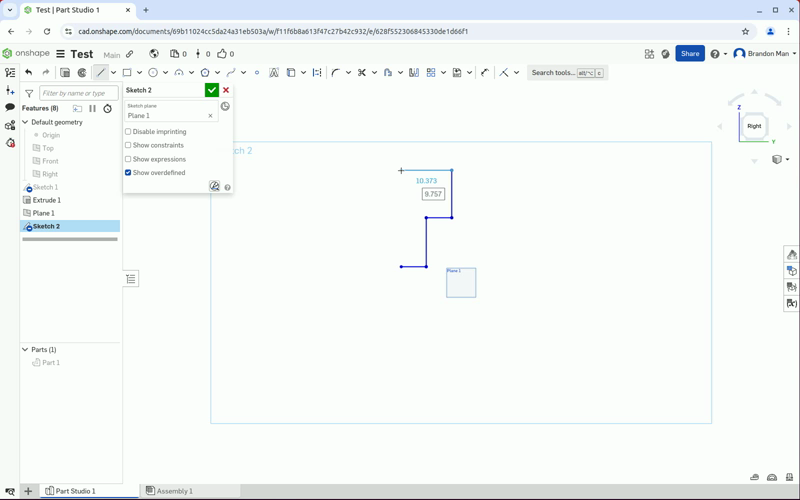
click(401, 170)
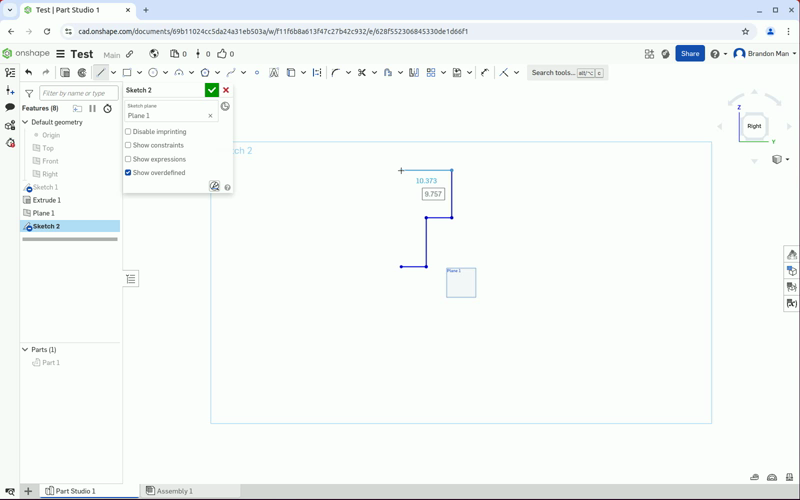
key_up(shift)
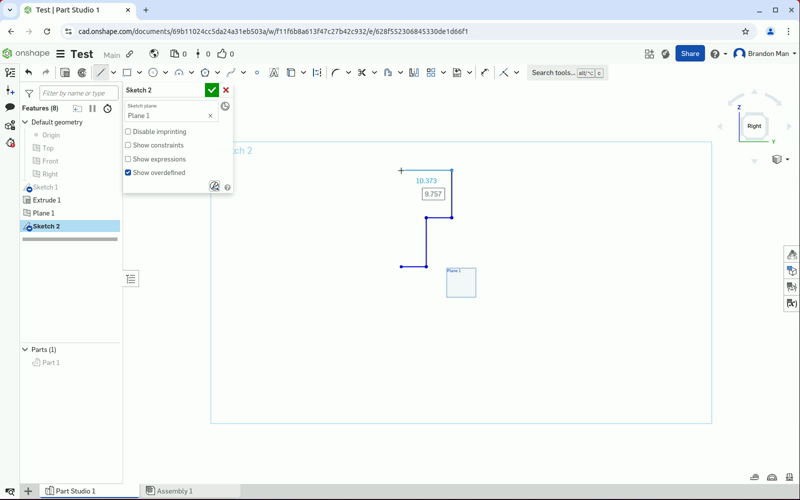
key_down(shift)
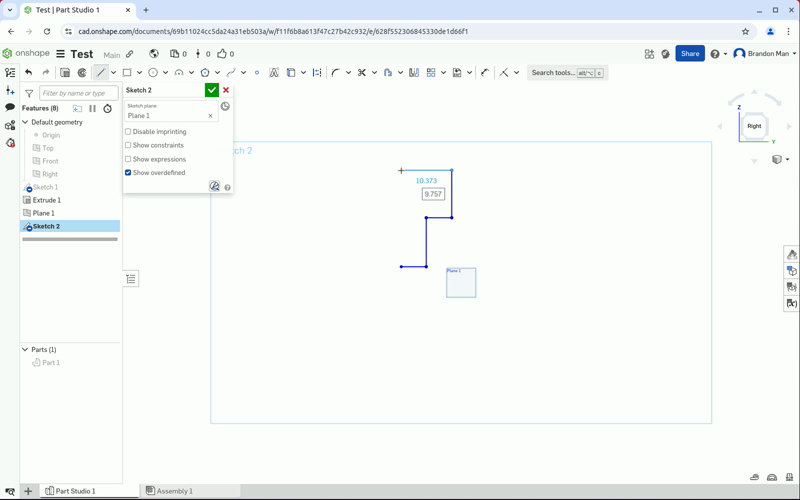
mouse_move(401, 266)
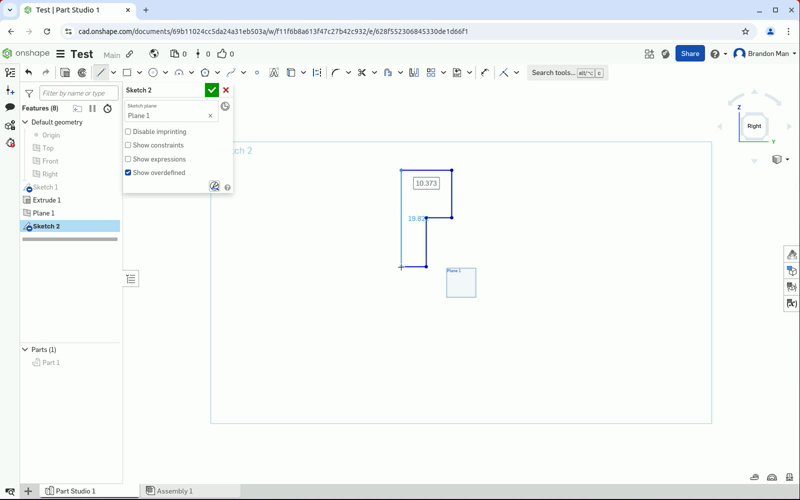
key_up(shift)
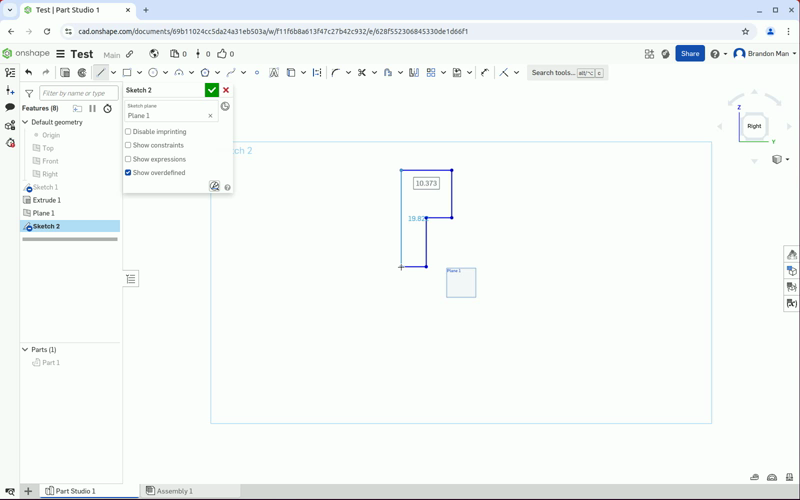
click(401, 266)
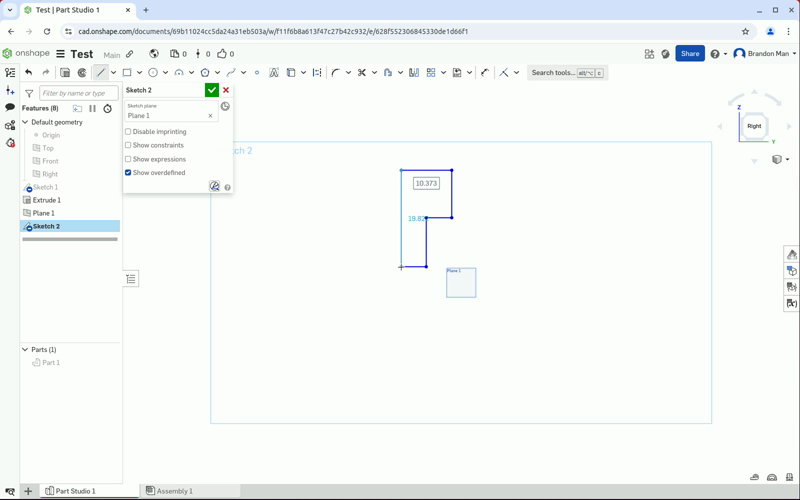
key(esc)
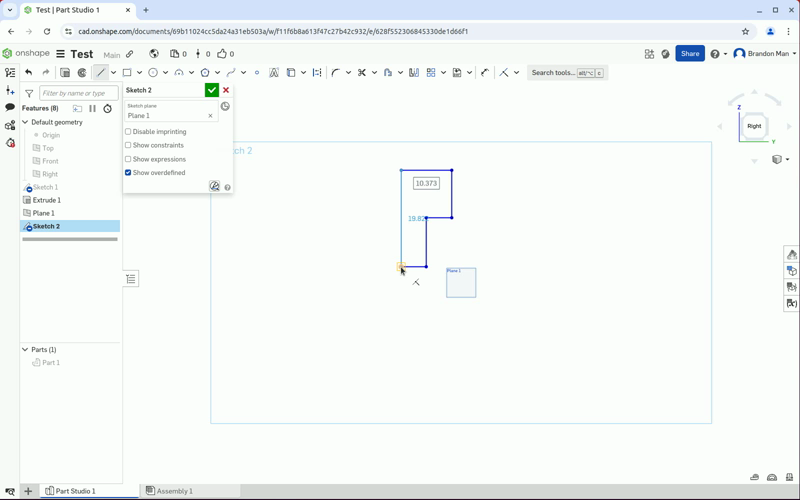
mouse_move(446, 177)
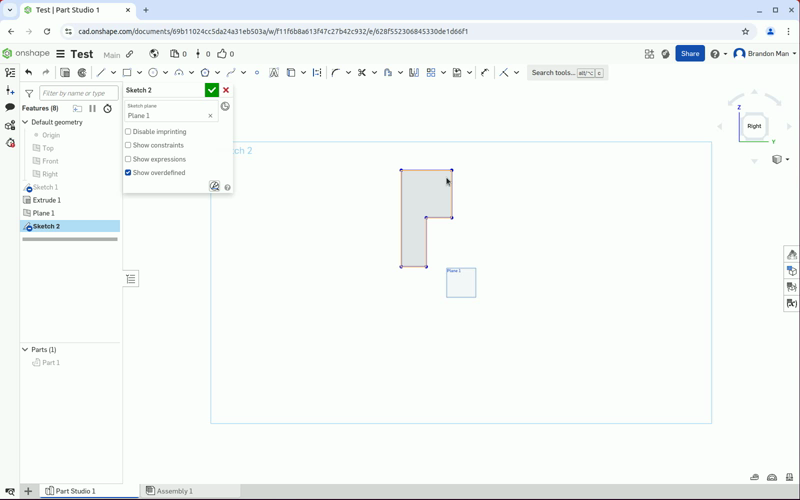
click(446, 177)
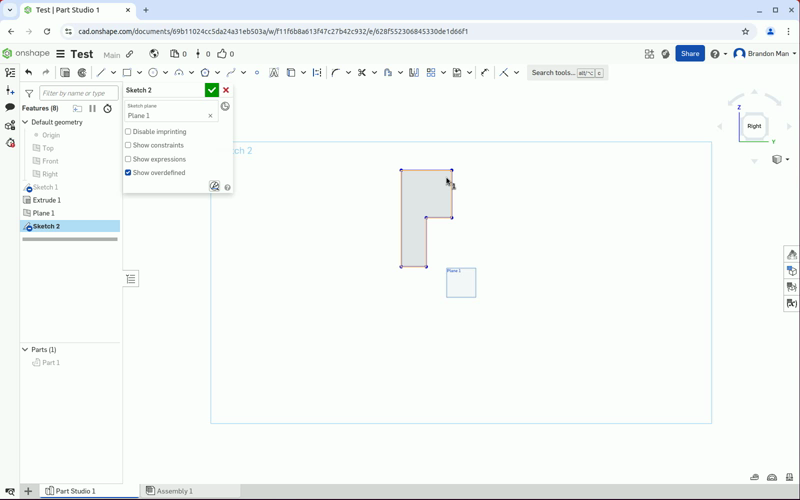
mouse_move(73, 352)
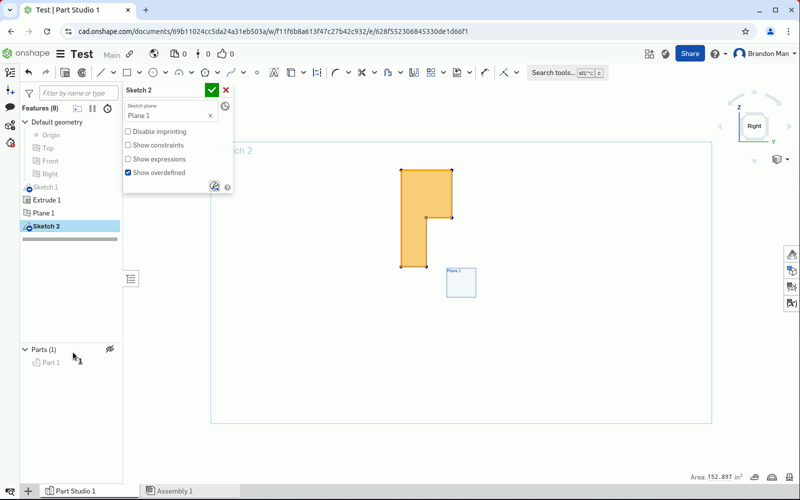
key(shift+y)
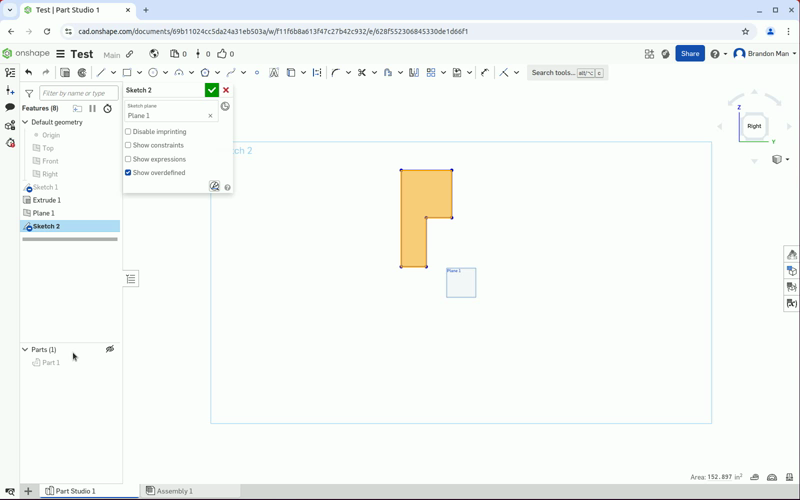
key(shift+e)
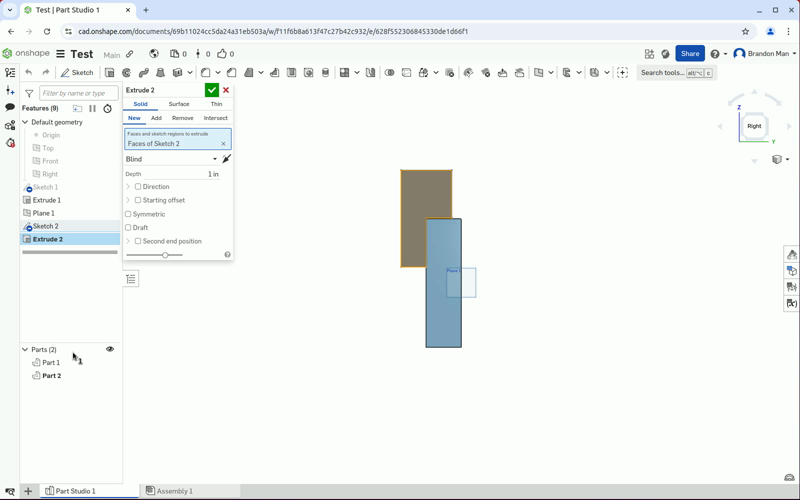
mouse_move(143, 106)
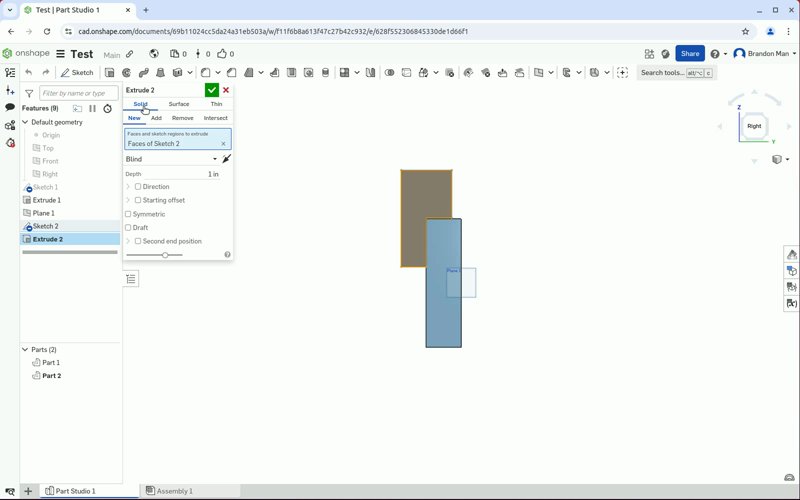
click(143, 106)
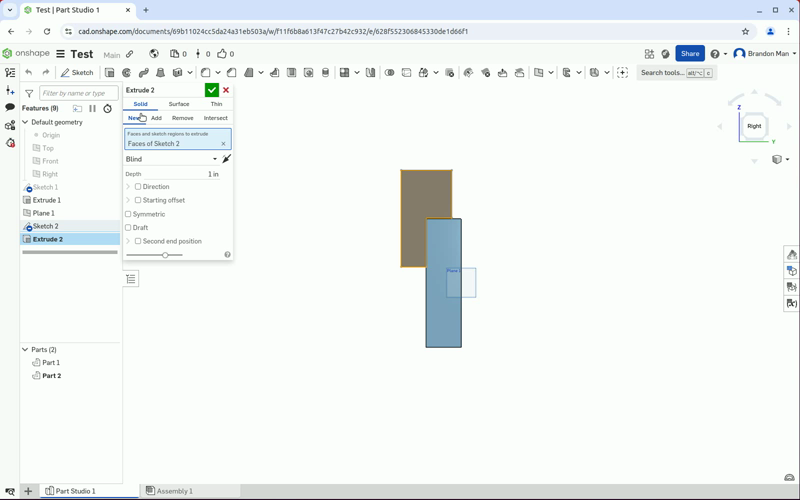
mouse_move(137, 120)
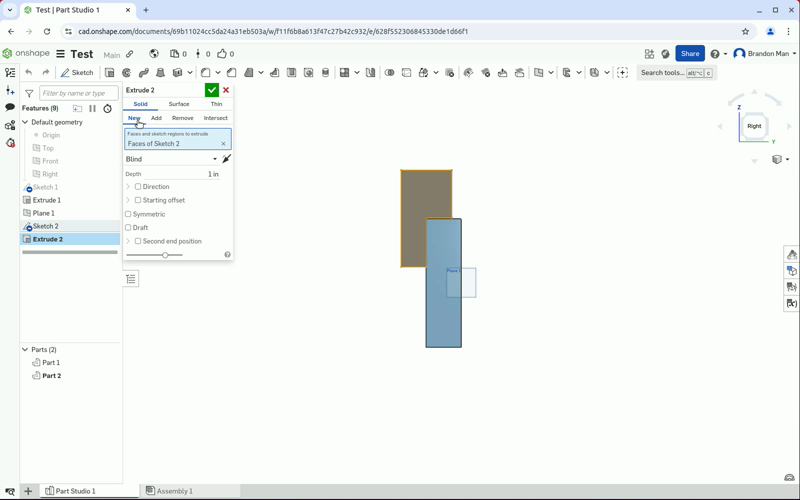
click(137, 120)
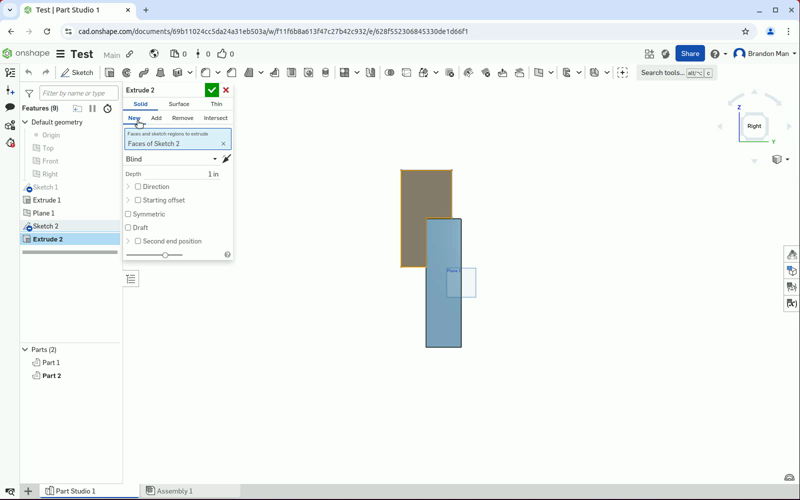
key(tab, 4)
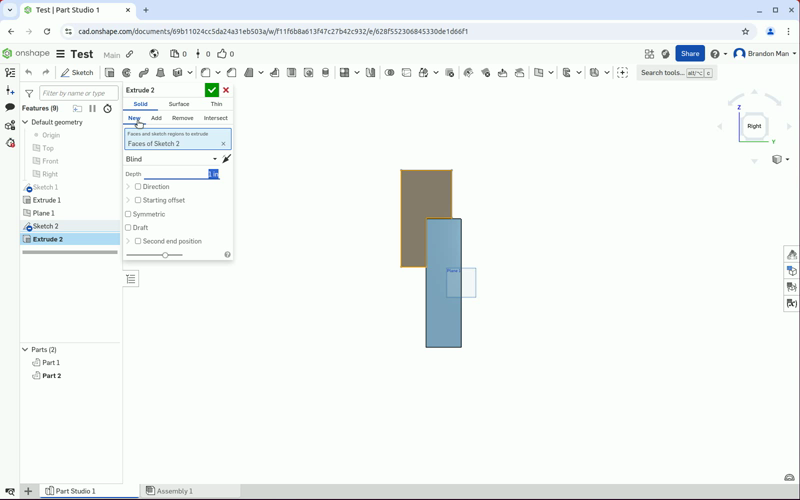
text(6.74)
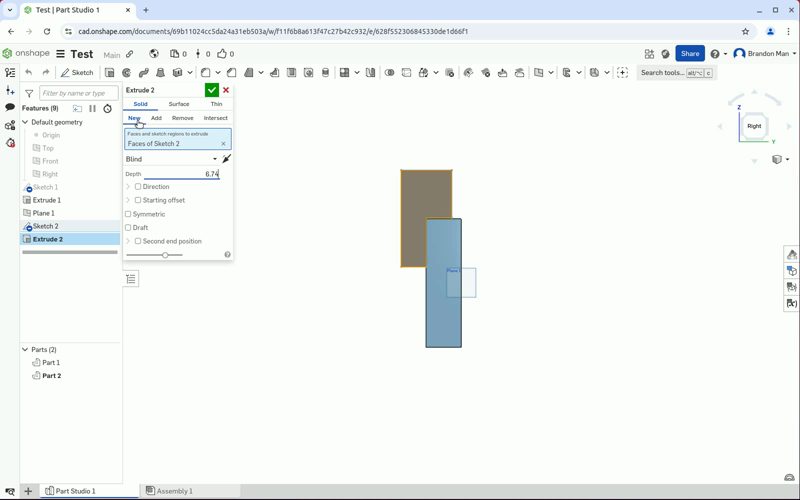
key(enter)
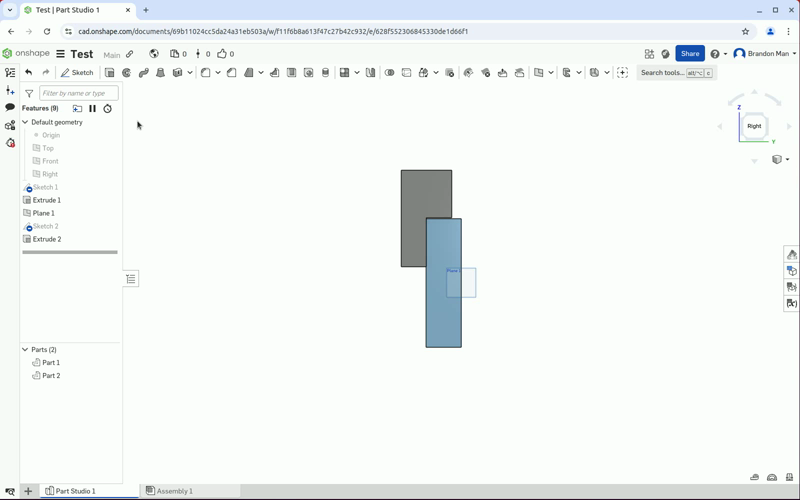
key(shift+h)
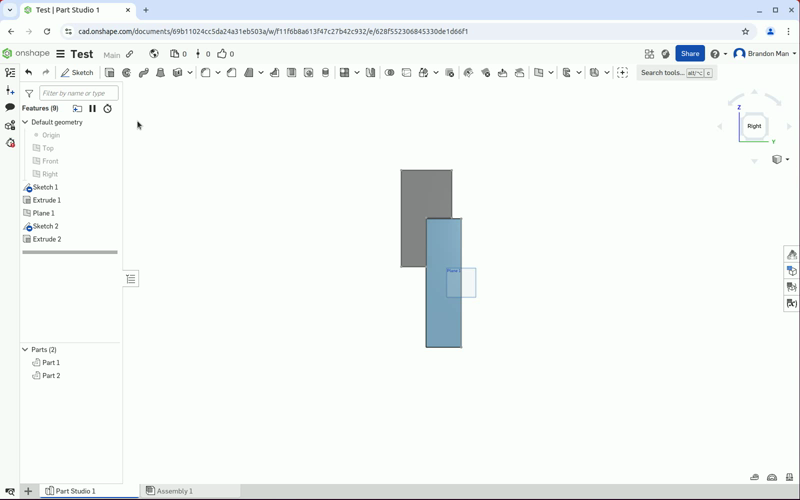
key(shift+h)
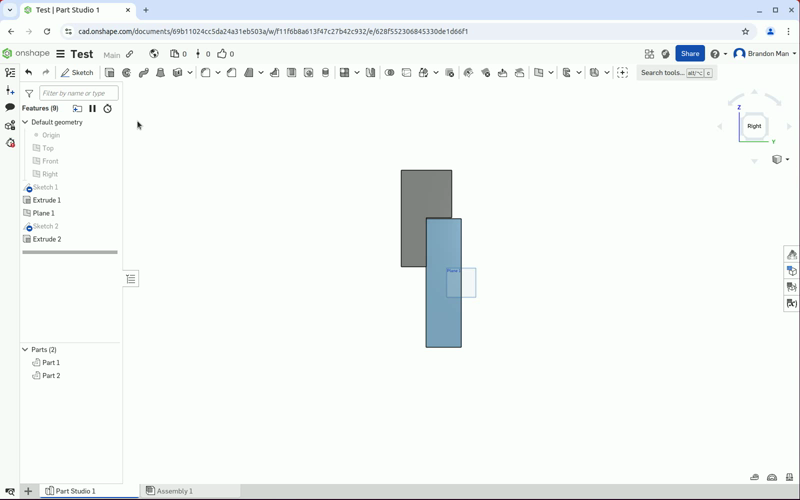
mouse_move(73, 189)
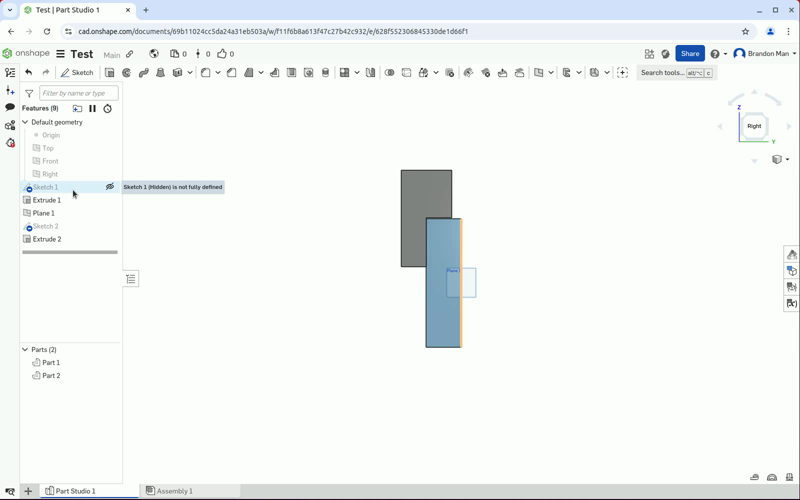
click(73, 189)
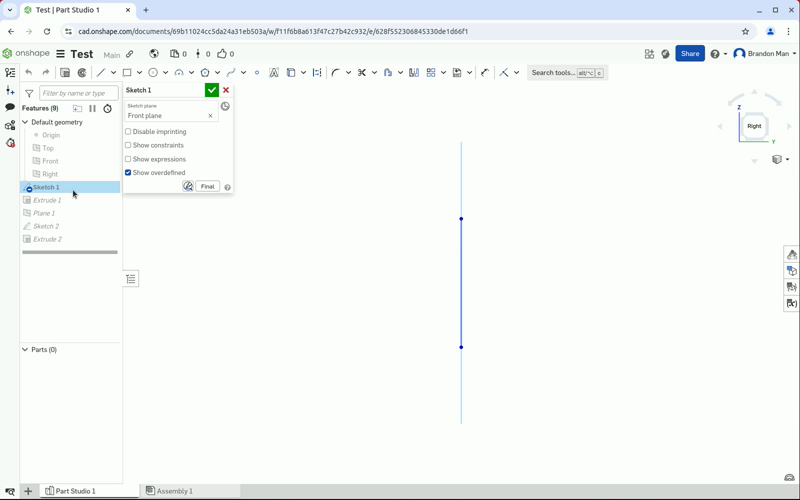
mouse_move(229, 92)
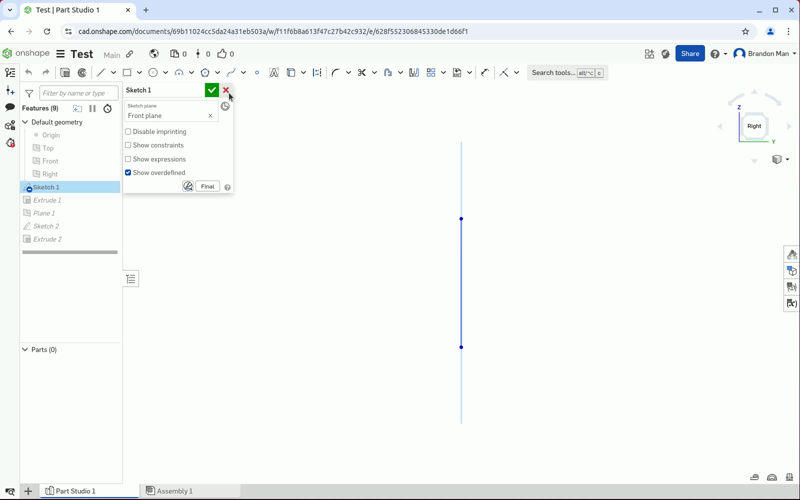
click(229, 92)
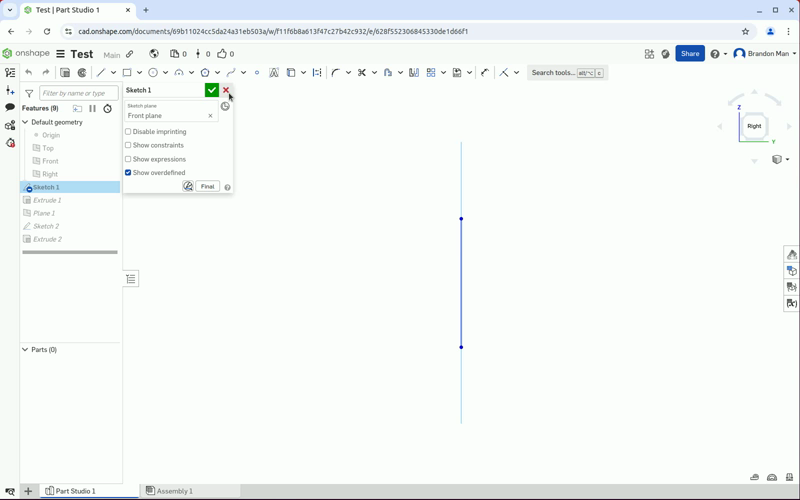
key(shift+s)
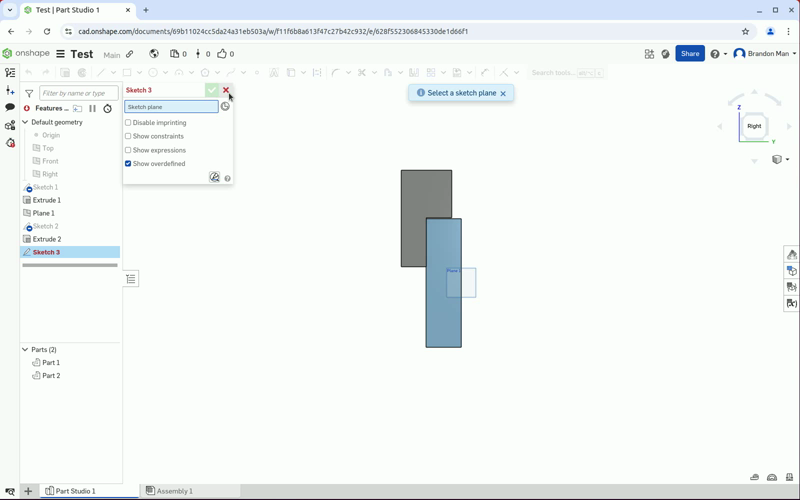
mouse_move(73, 215)
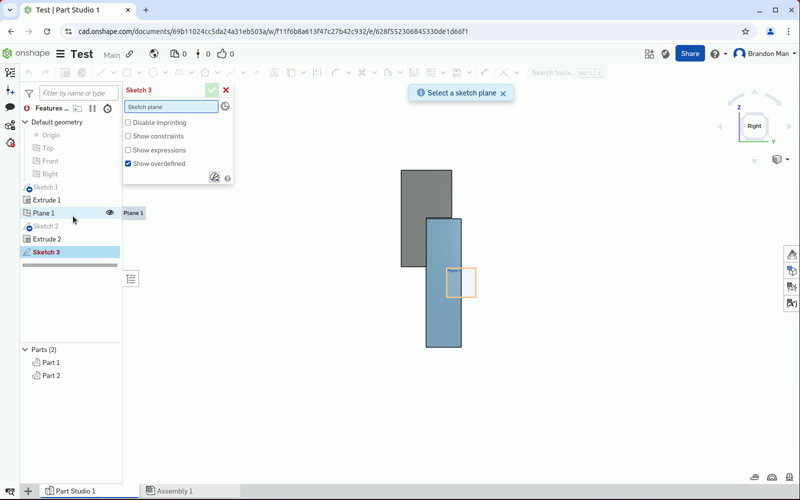
click(73, 215)
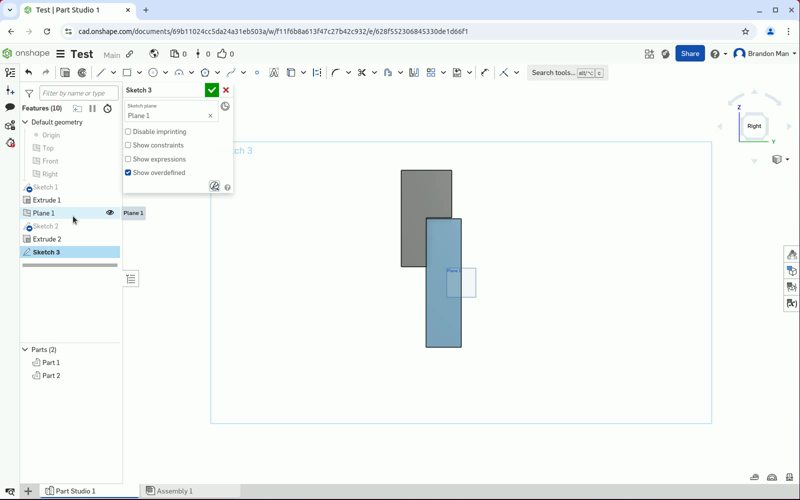
mouse_move(73, 352)
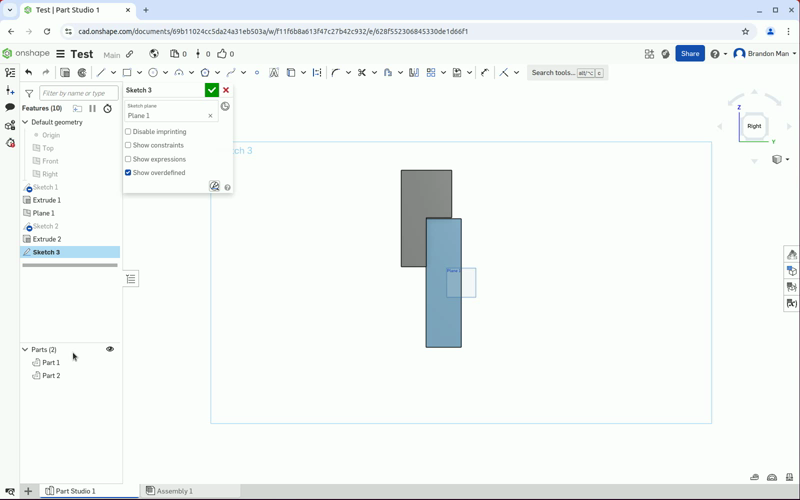
key(y)
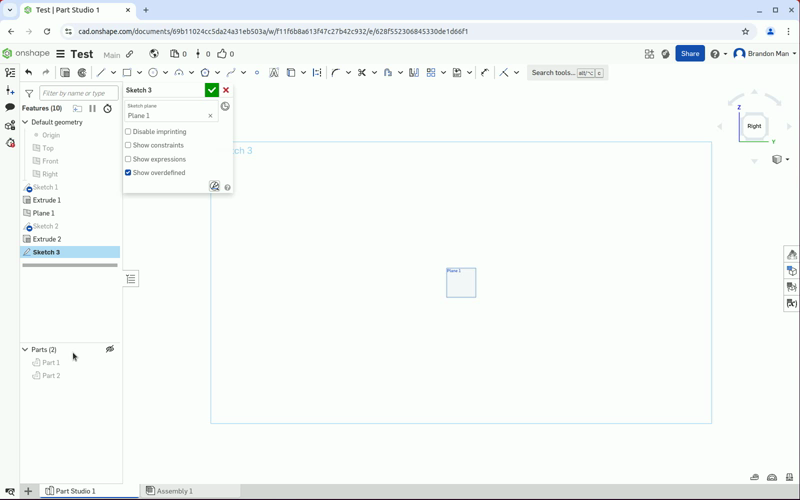
key(l)
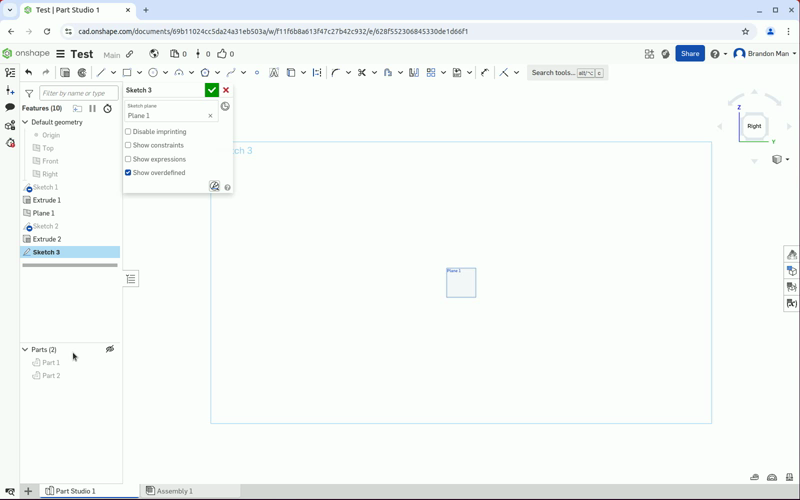
key_down(shift)
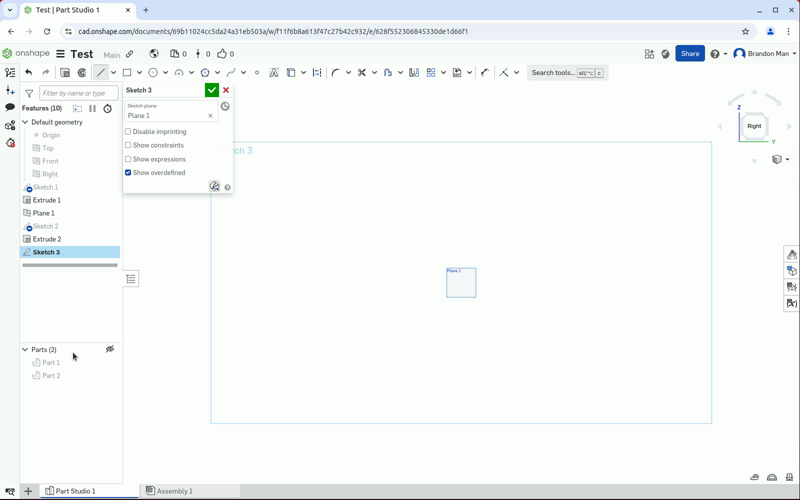
mouse_move(425, 266)
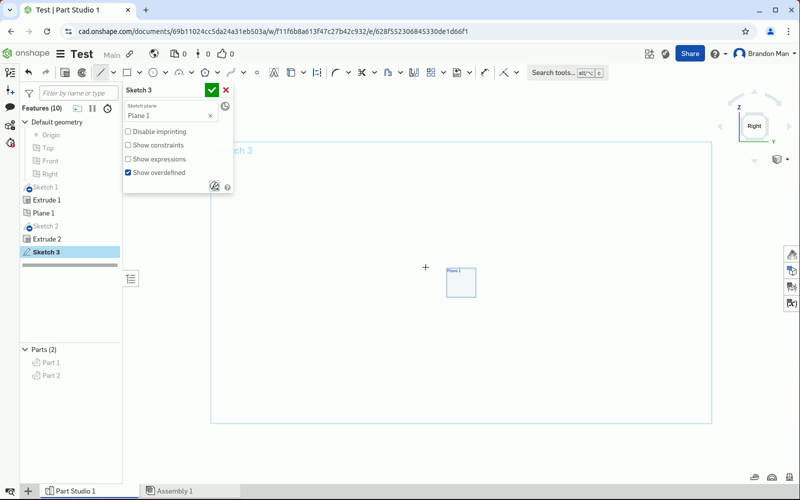
click(425, 266)
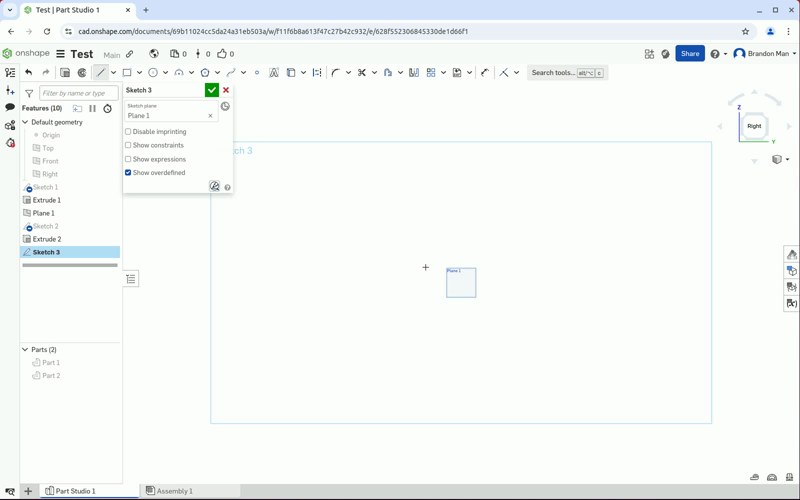
key_up(shift)
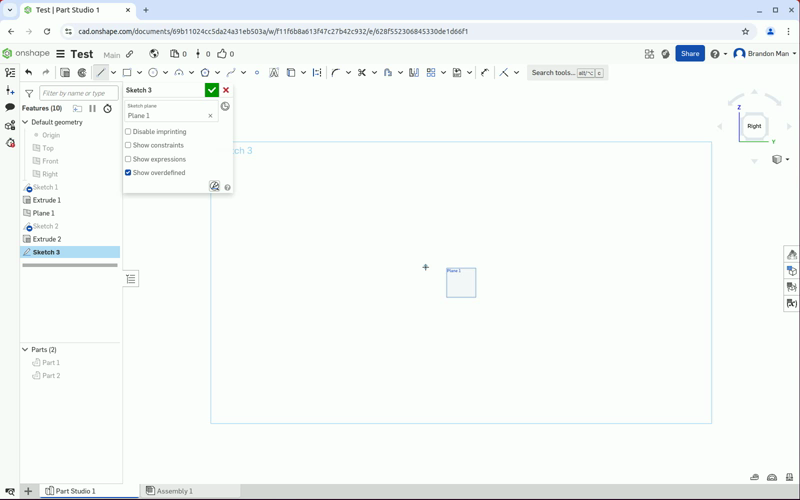
key_down(shift)
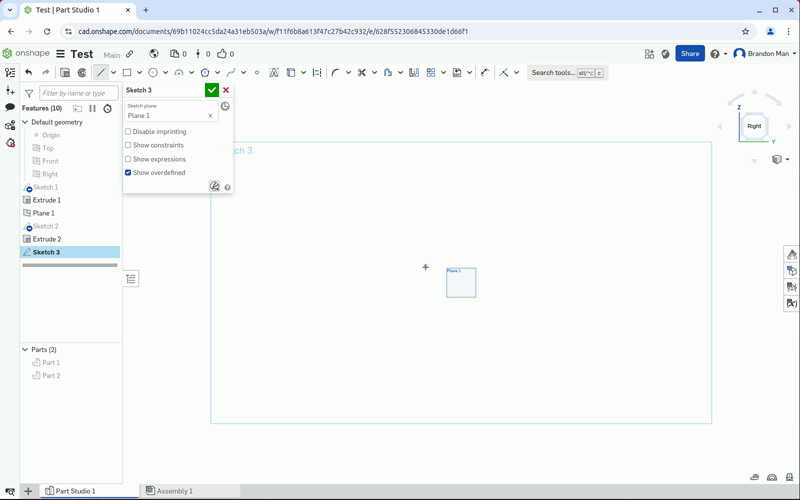
mouse_move(455, 266)
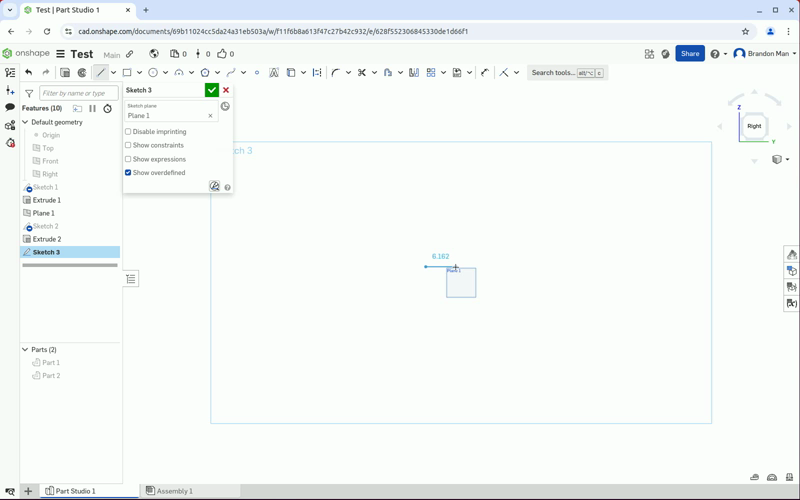
mouse_move(451, 266)
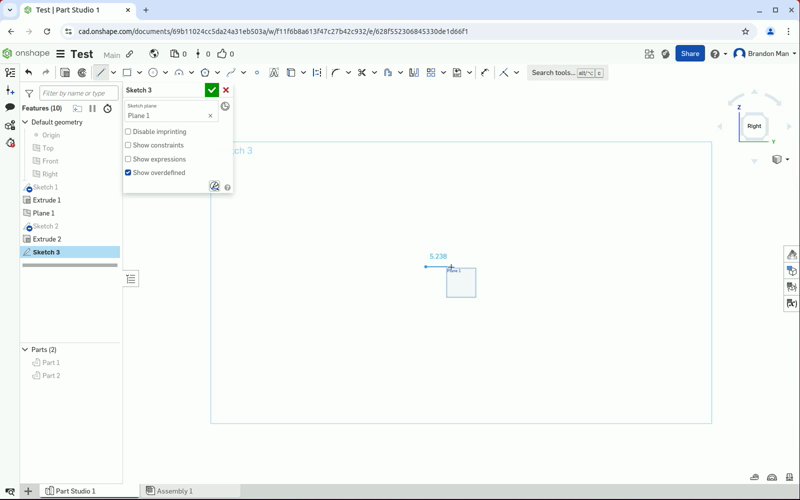
click(451, 266)
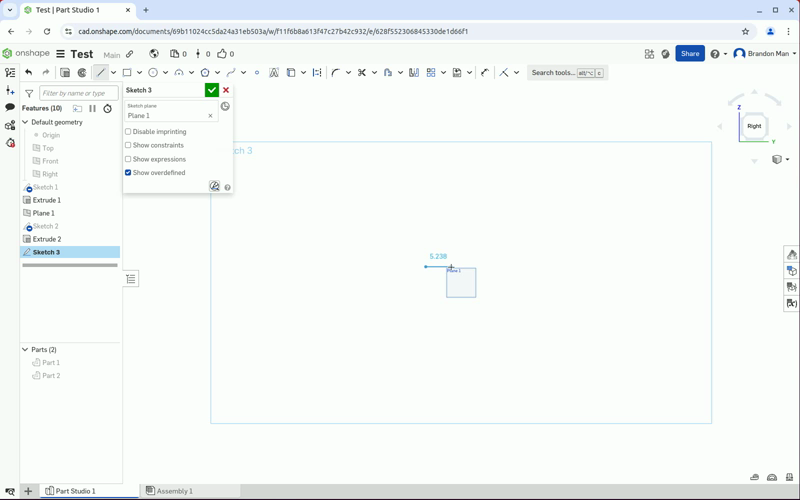
key_up(shift)
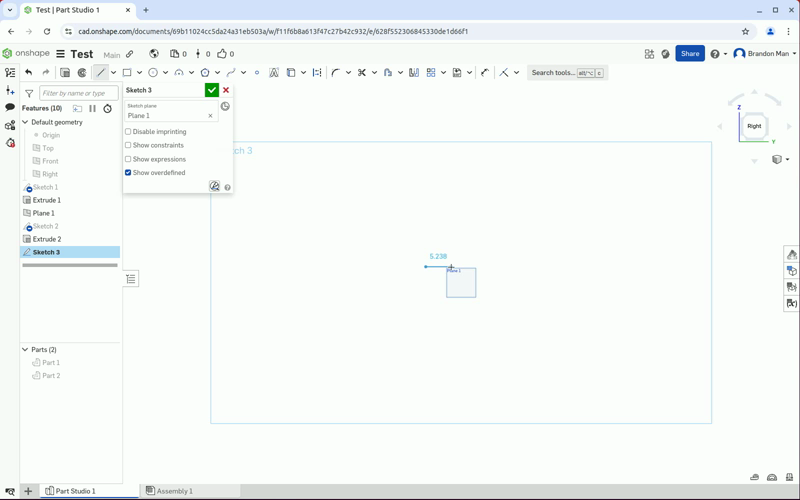
key_down(shift)
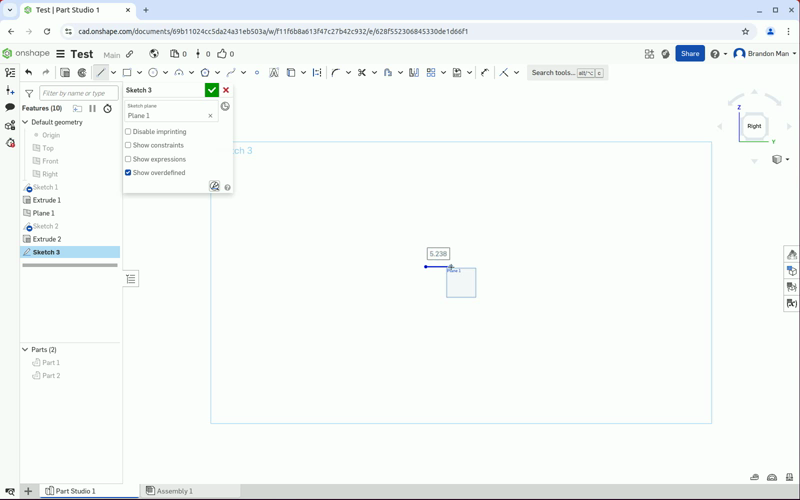
mouse_move(481, 266)
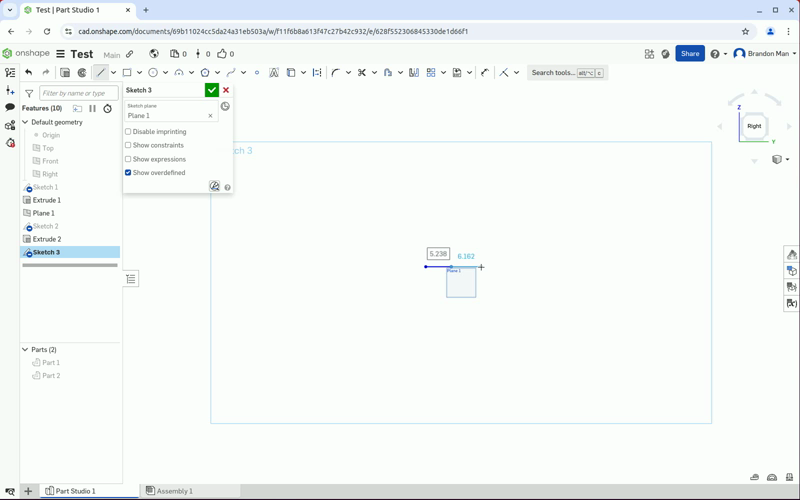
mouse_move(451, 217)
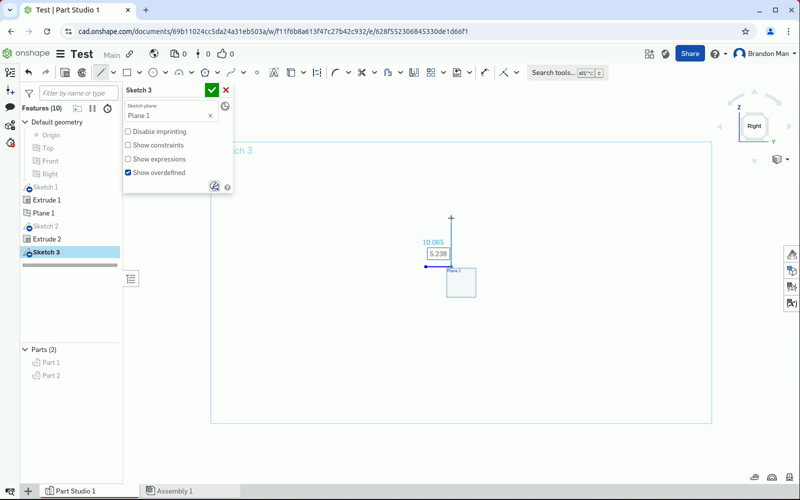
click(451, 217)
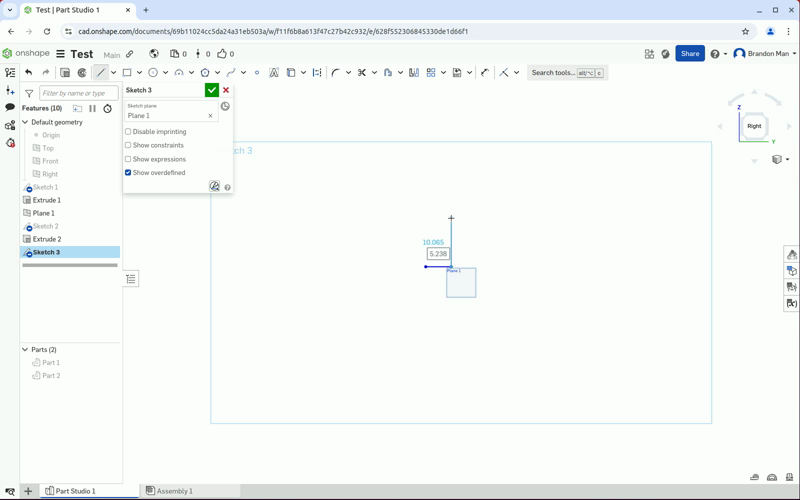
key_up(shift)
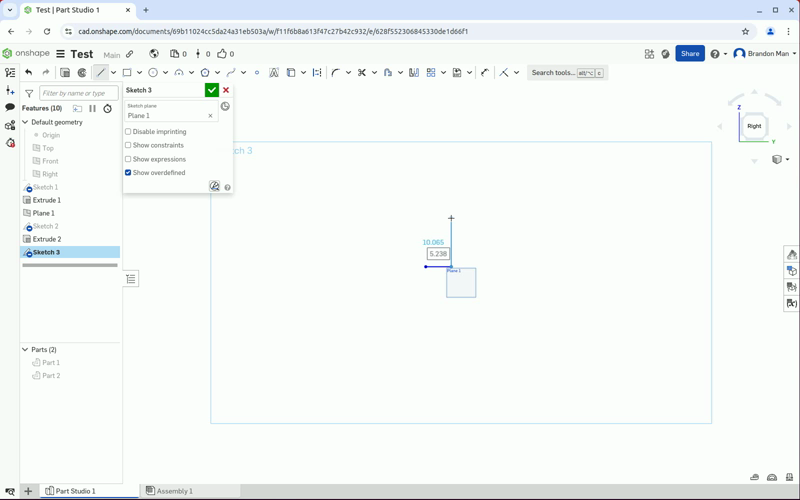
key_down(shift)
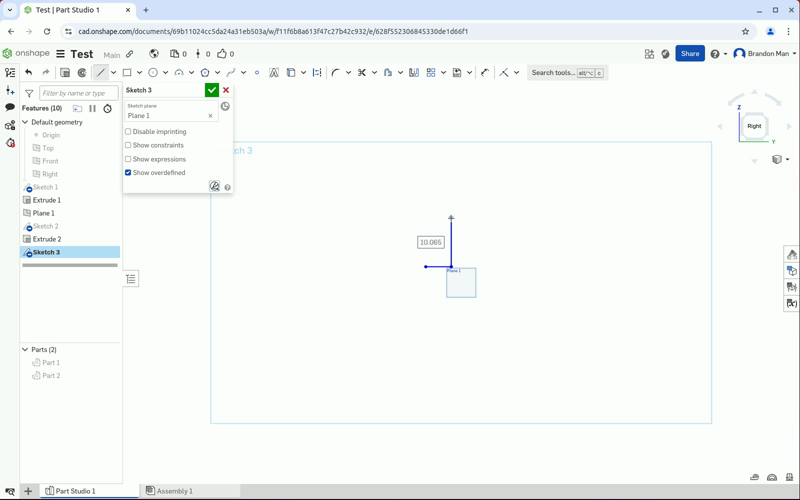
mouse_move(481, 217)
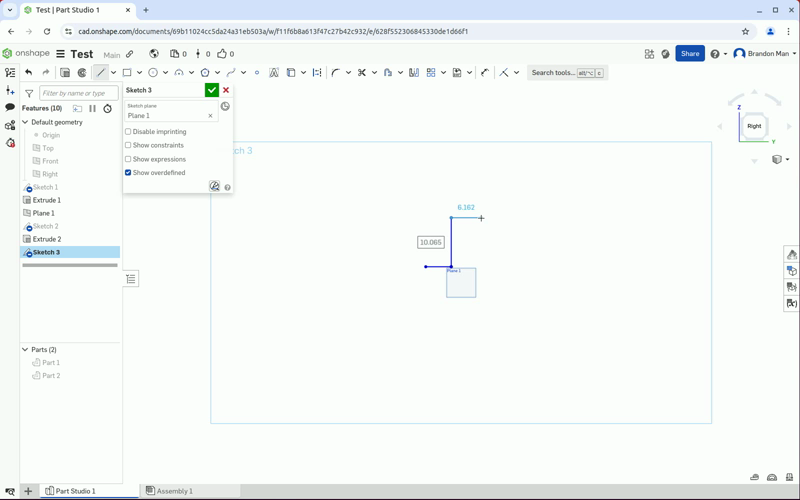
mouse_move(425, 217)
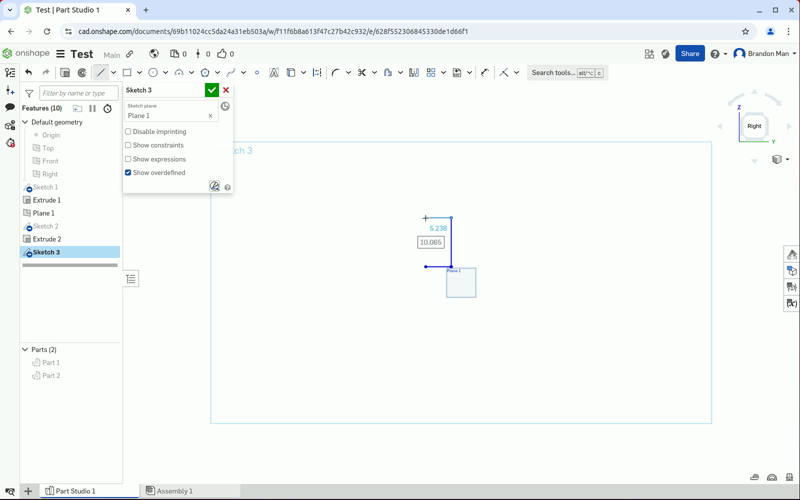
click(425, 217)
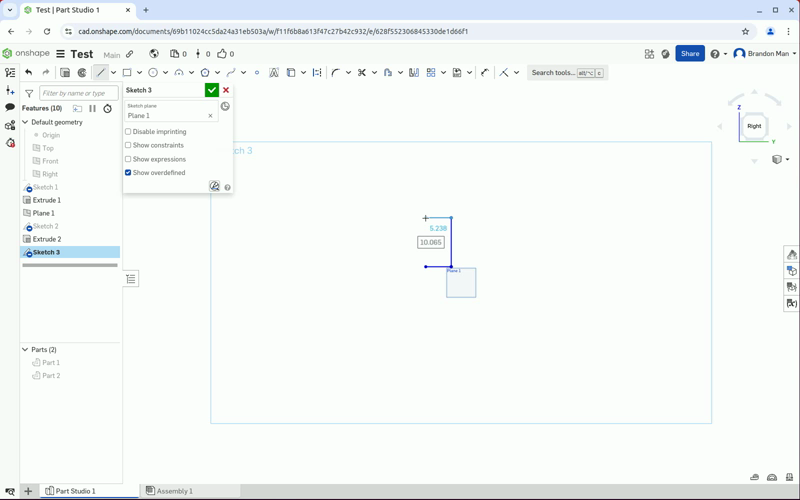
key_up(shift)
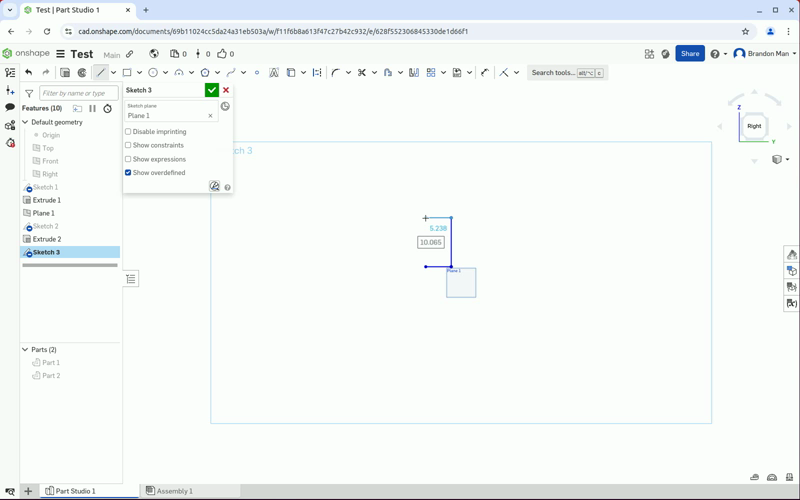
mouse_move(455, 217)
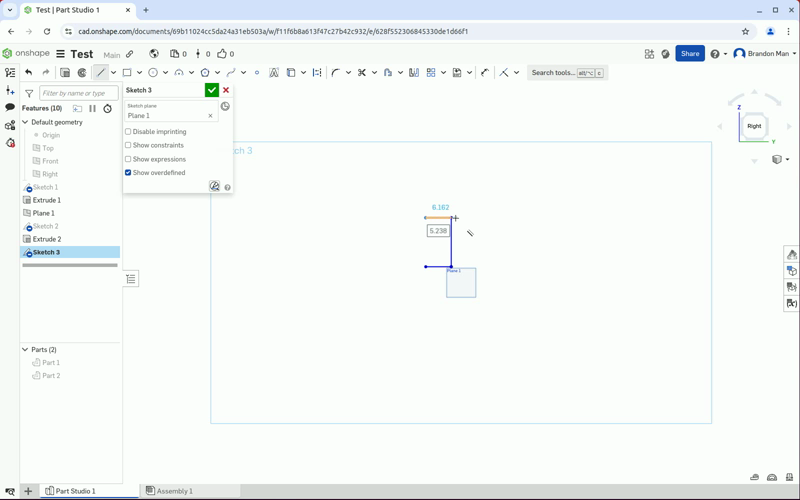
key_down(shift)
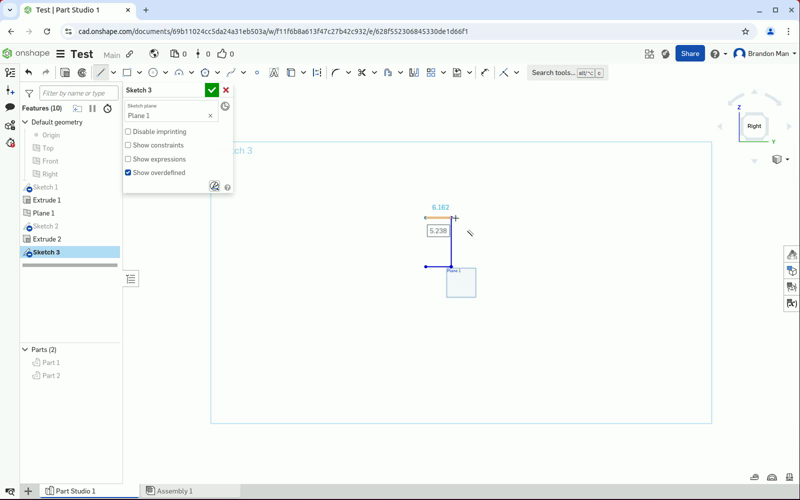
mouse_move(425, 266)
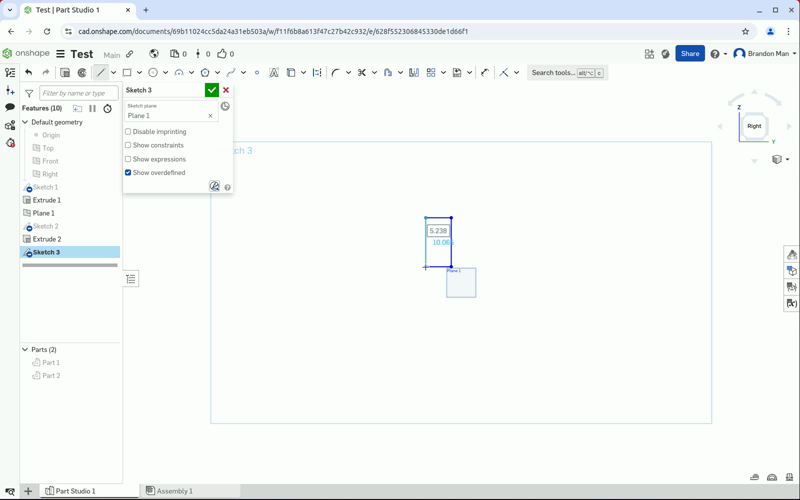
key_up(shift)
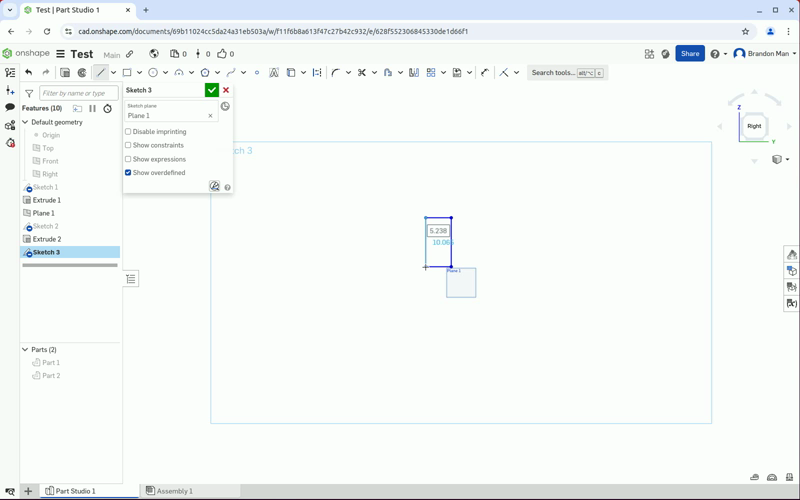
click(425, 266)
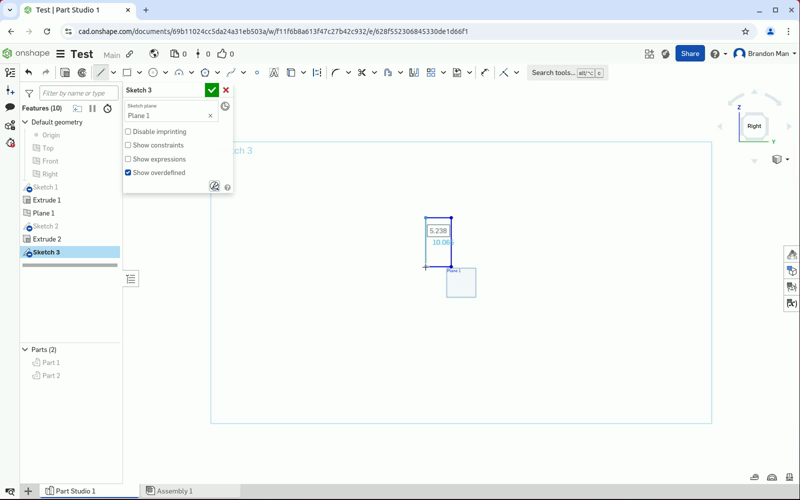
key(esc)
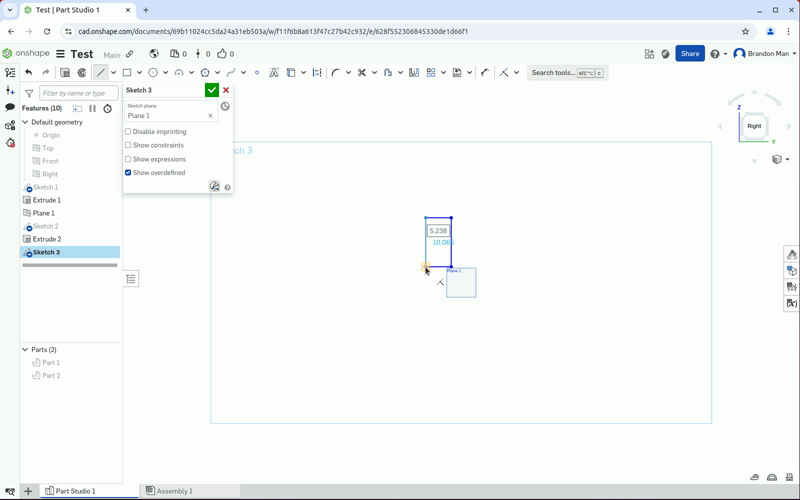
mouse_move(436, 244)
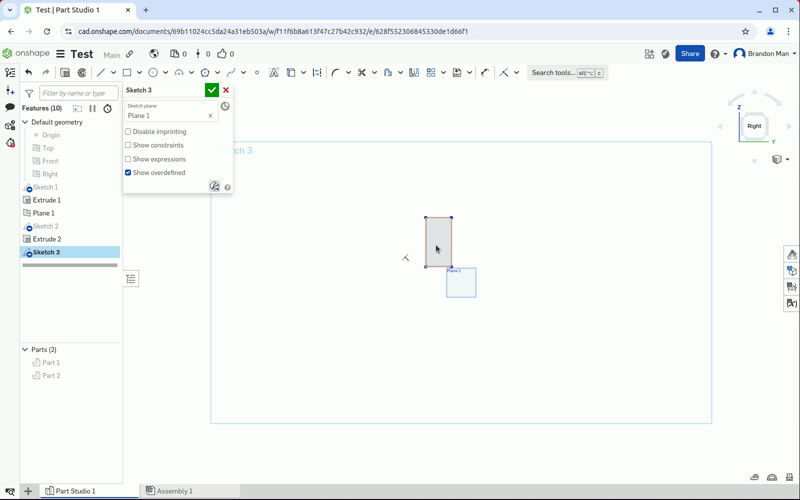
scroll(6)
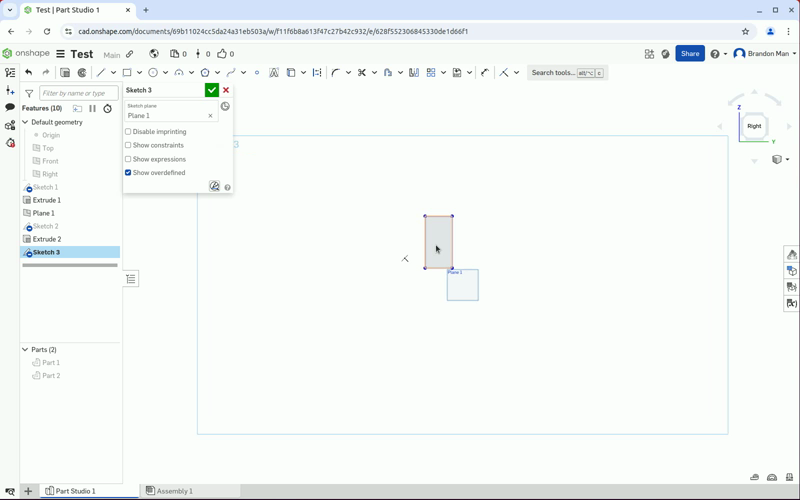
scroll(6)
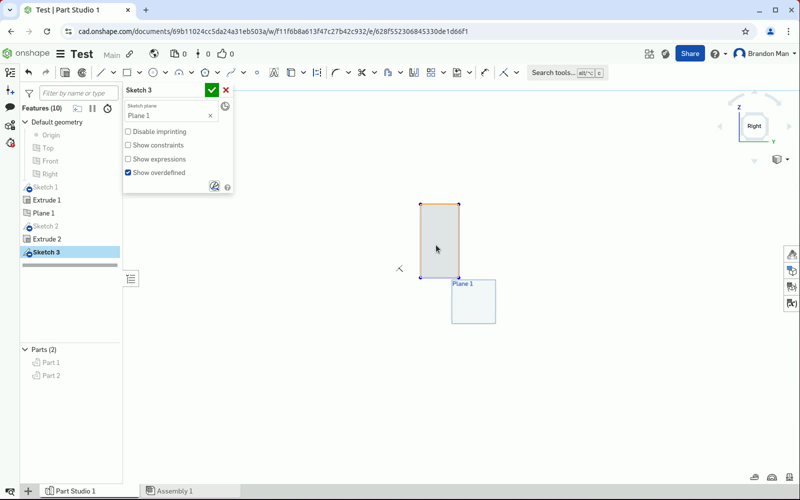
scroll(6)
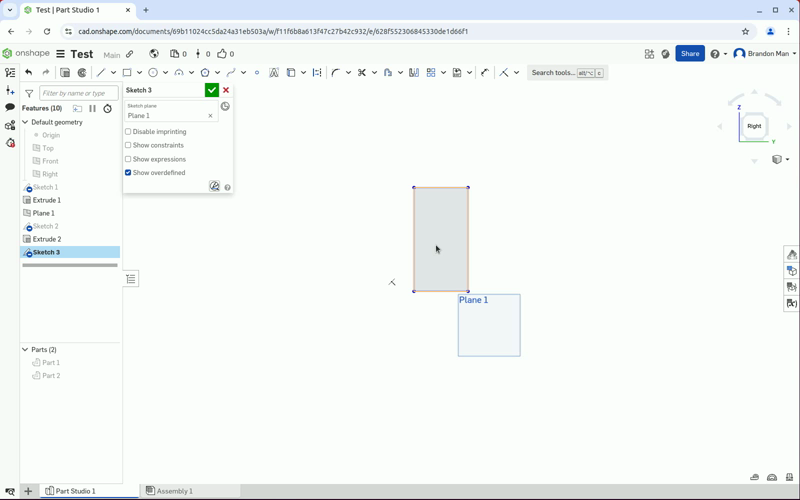
scroll(6)
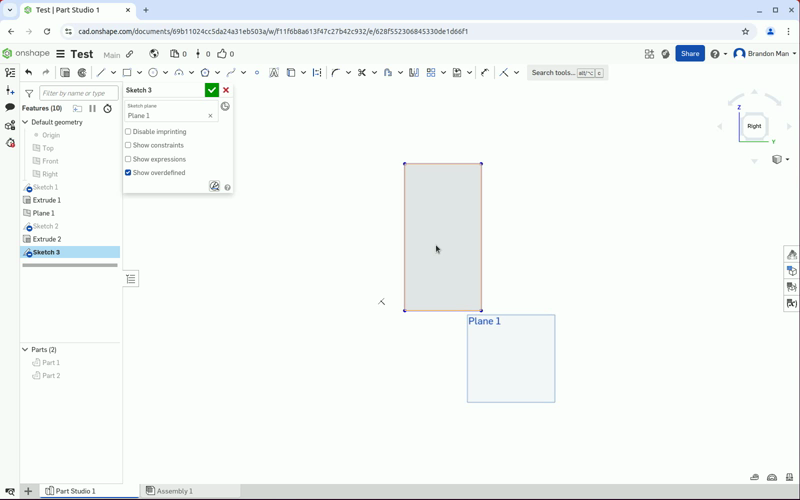
scroll(6)
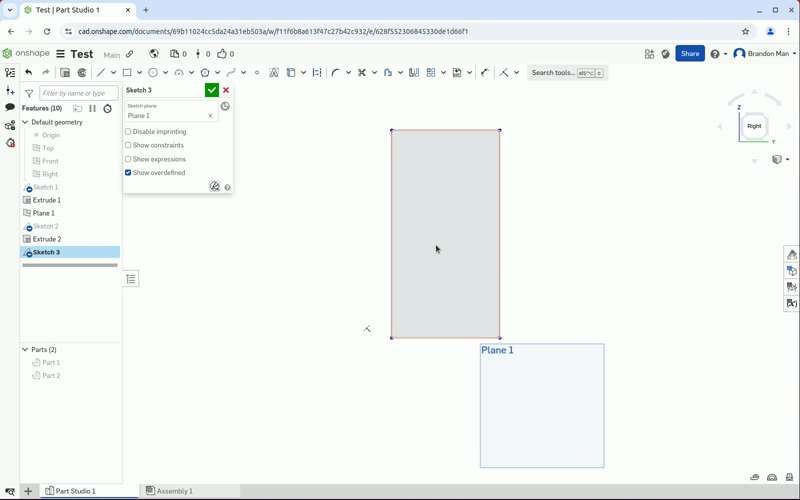
scroll(6)
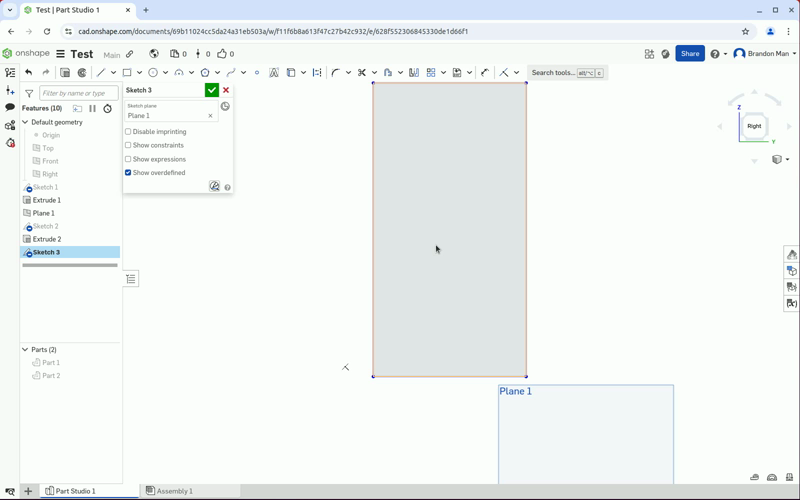
scroll(6)
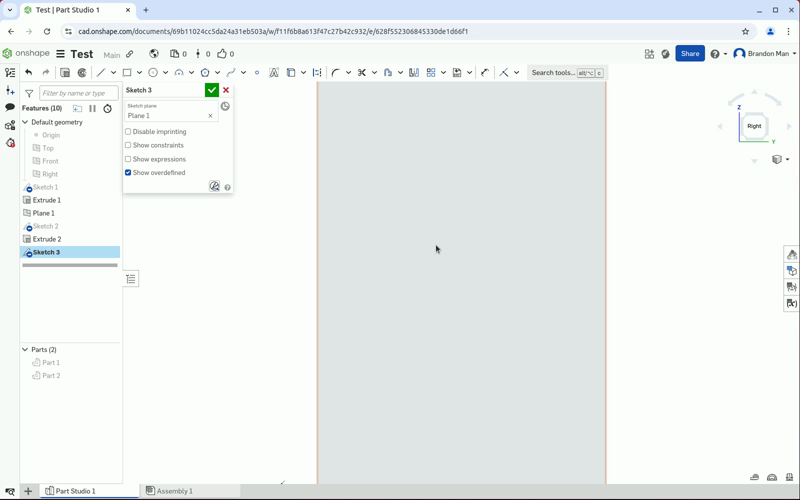
click(436, 244)
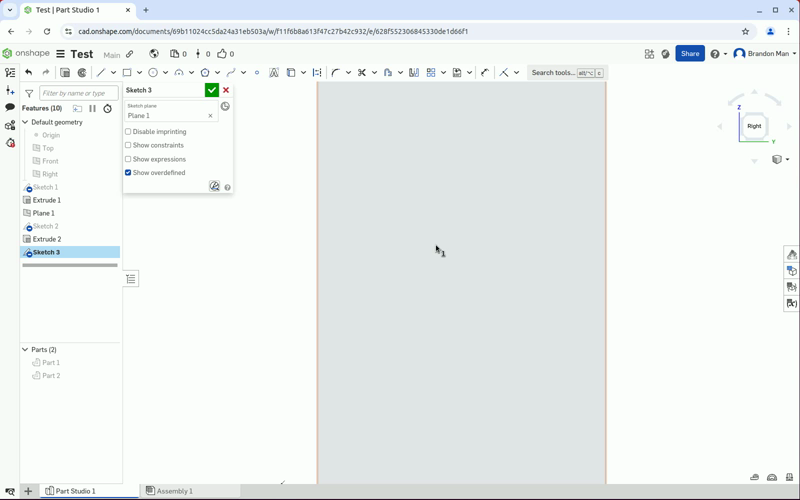
scroll(-6)
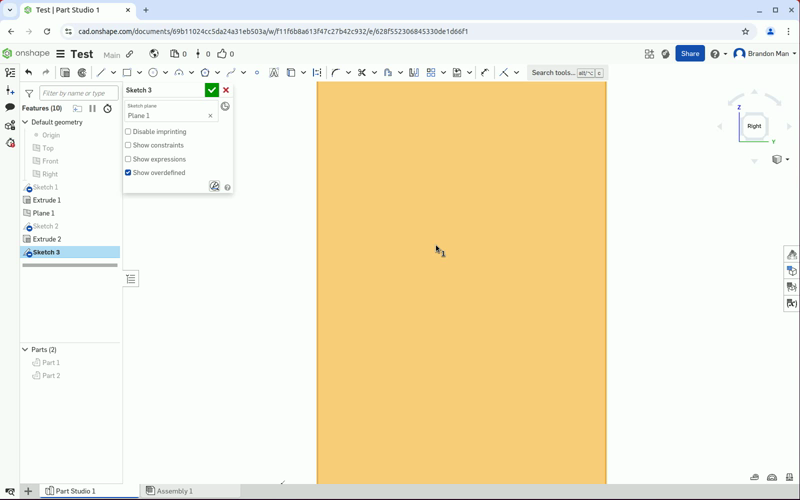
scroll(-6)
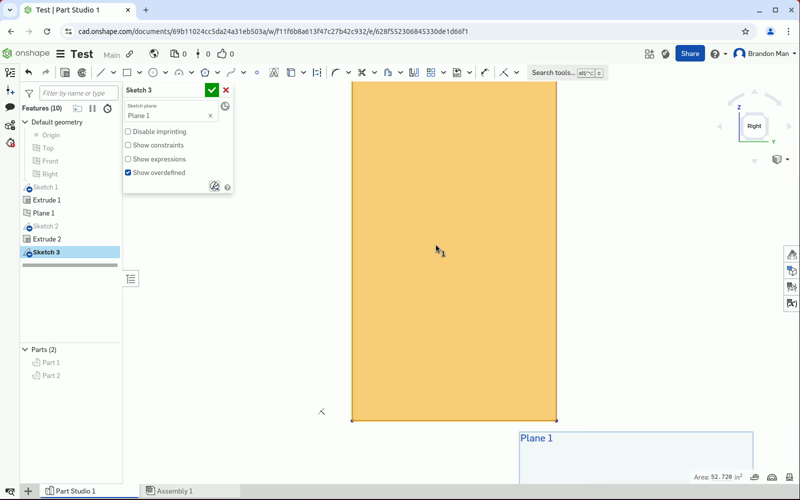
scroll(-6)
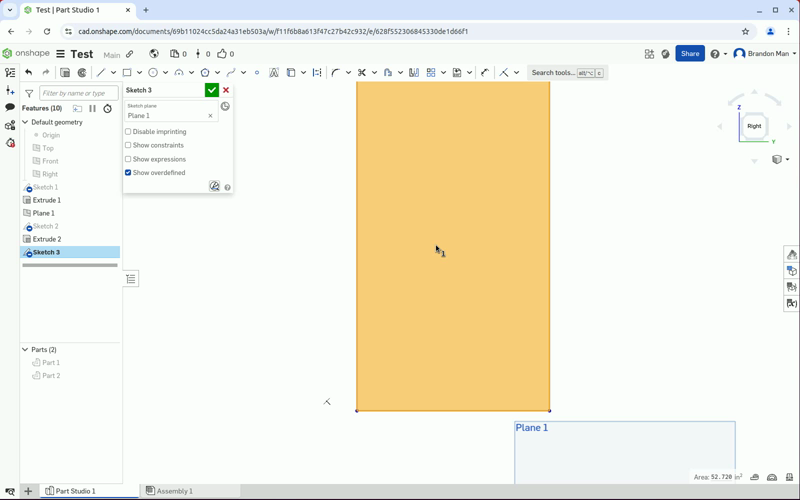
scroll(-6)
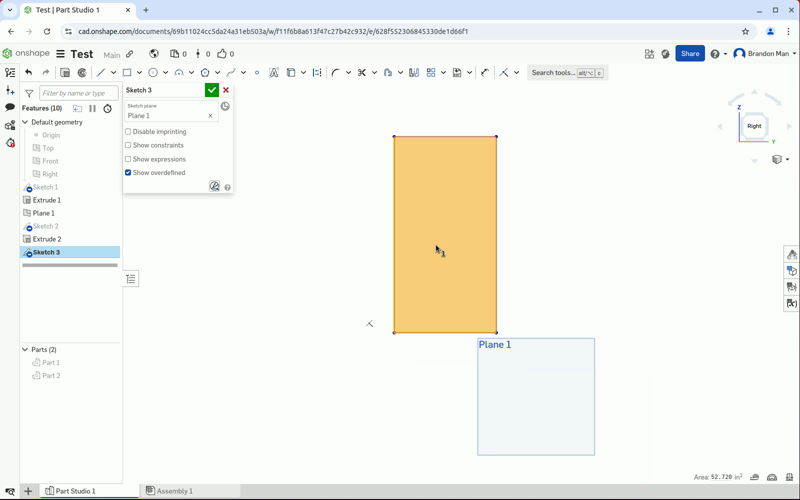
scroll(-6)
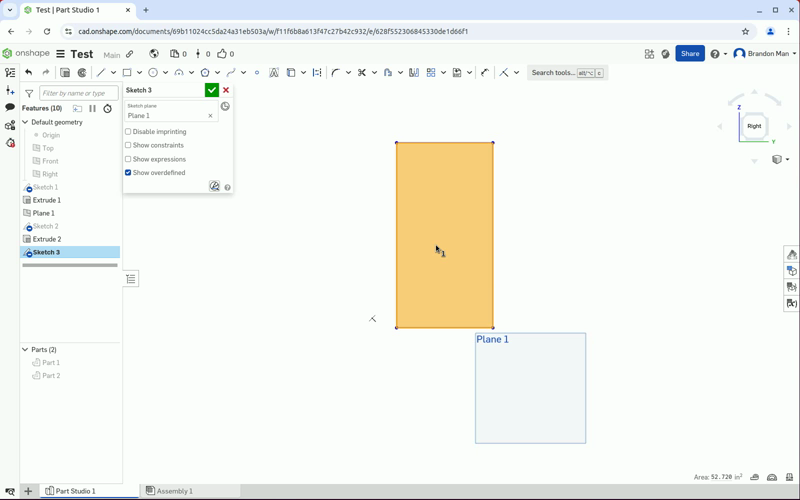
scroll(-6)
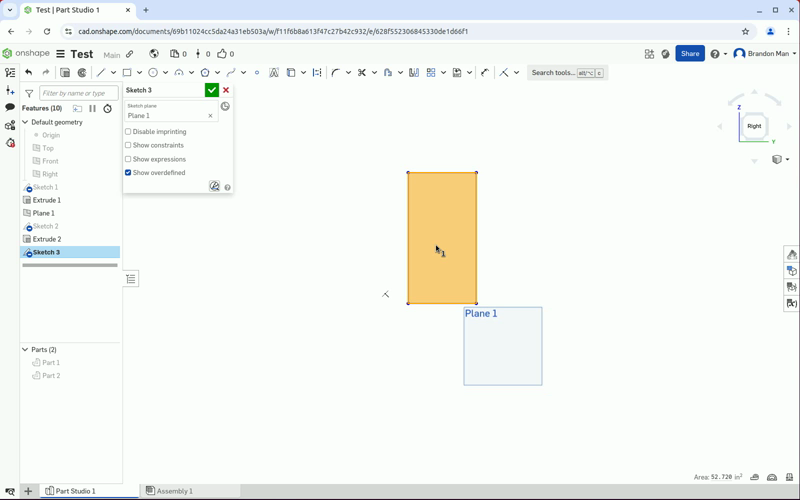
scroll(-6)
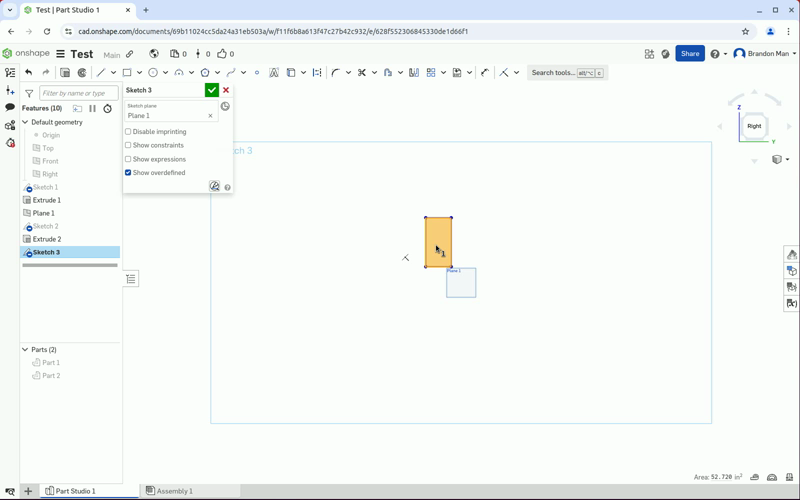
mouse_move(73, 352)
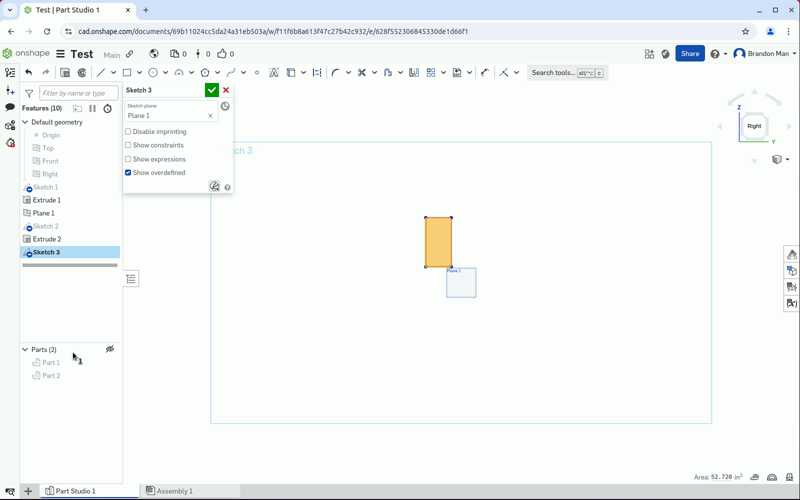
key(shift+y)
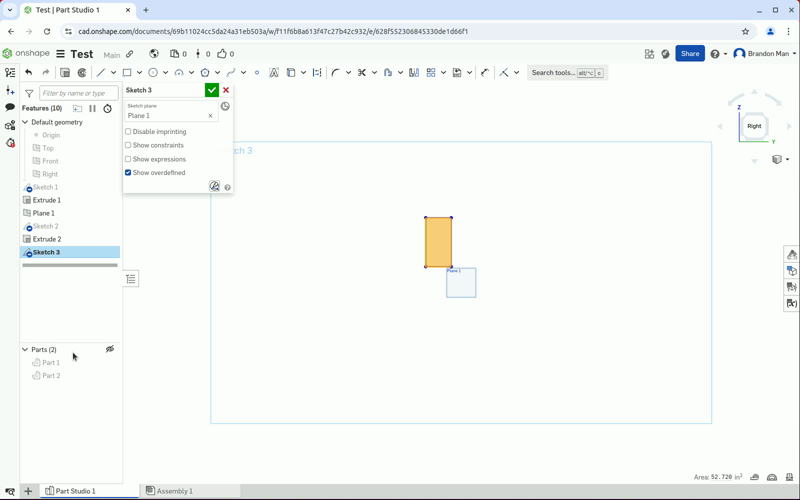
key(shift+e)
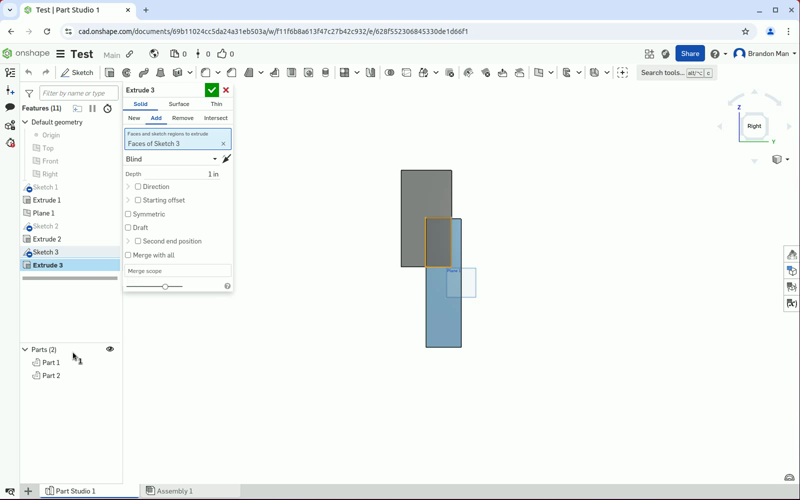
mouse_move(143, 106)
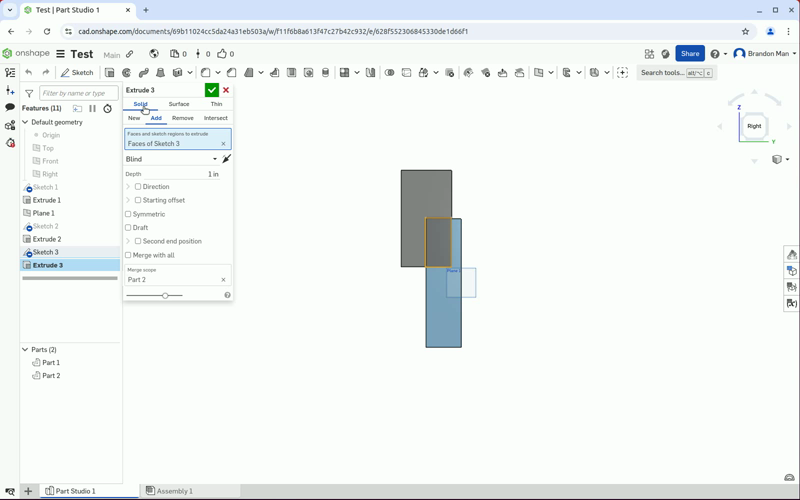
click(143, 106)
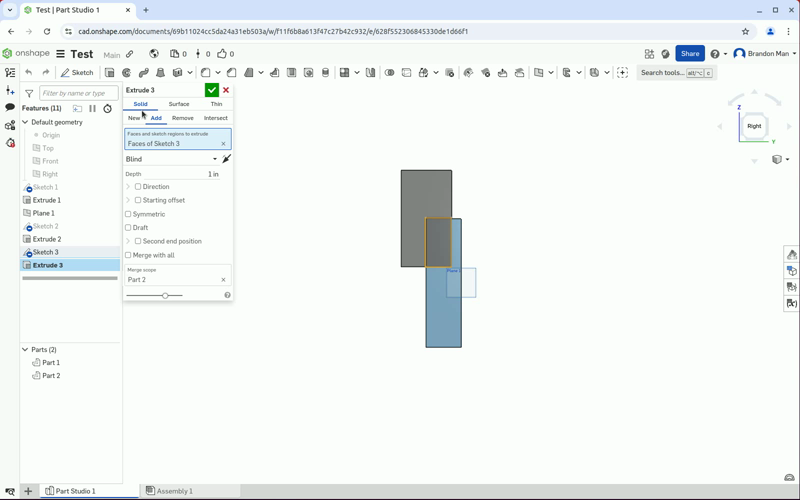
mouse_move(137, 120)
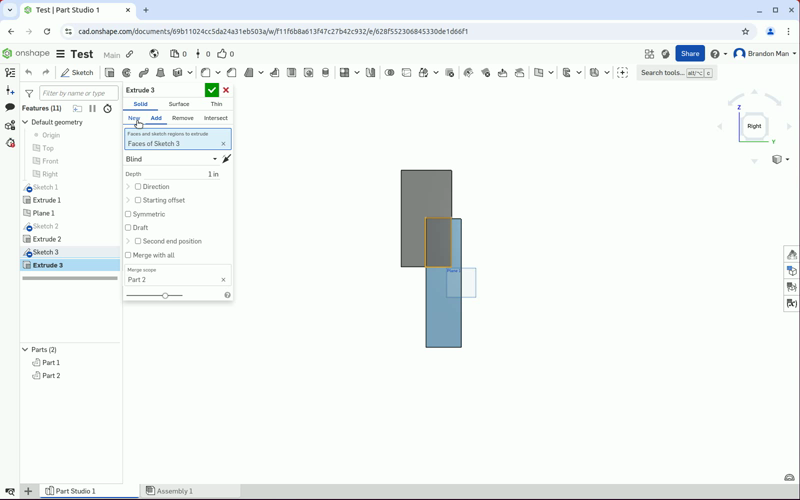
click(137, 120)
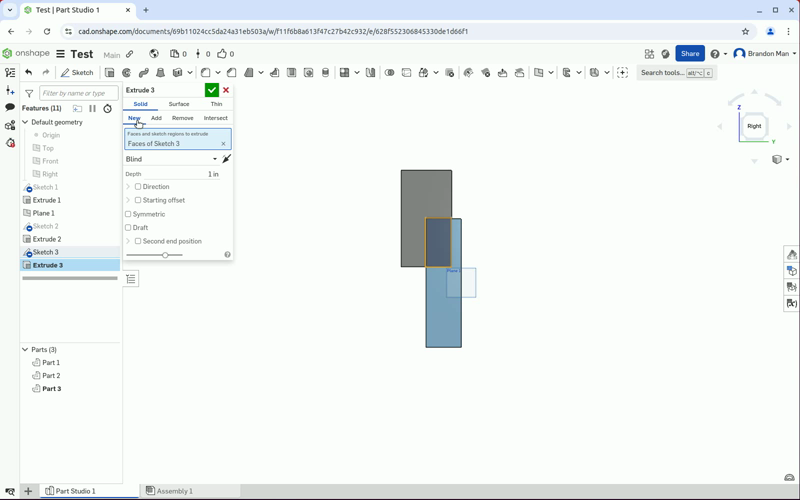
key(tab, 4)
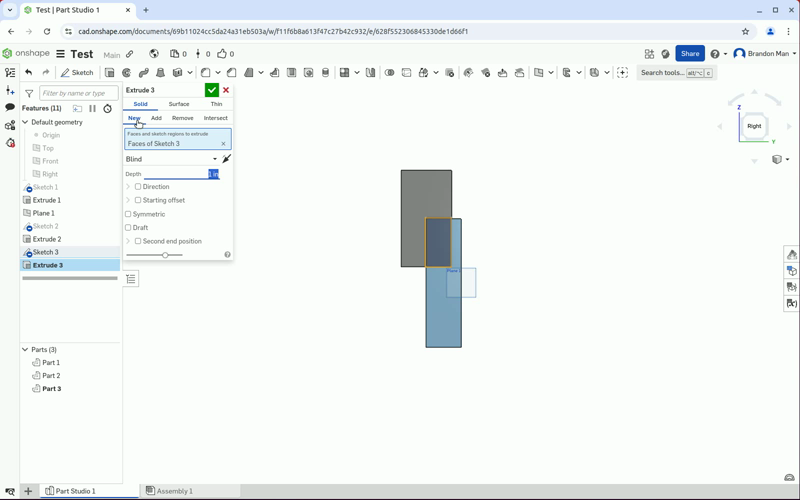
text(6.74)
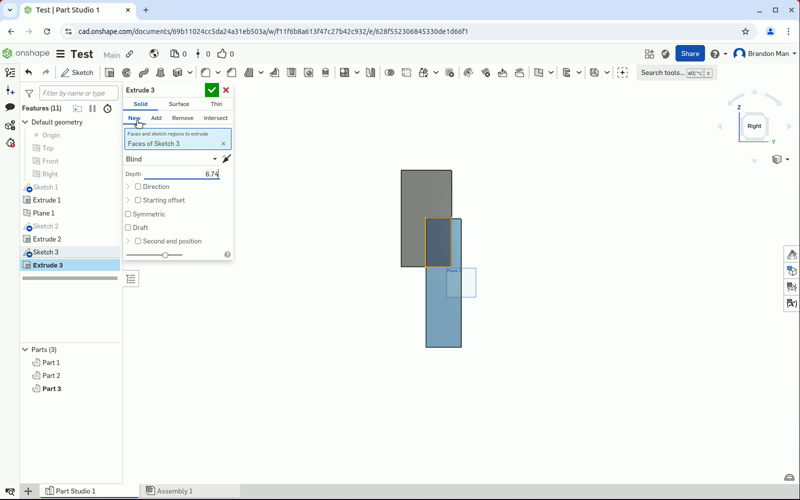
key(enter)
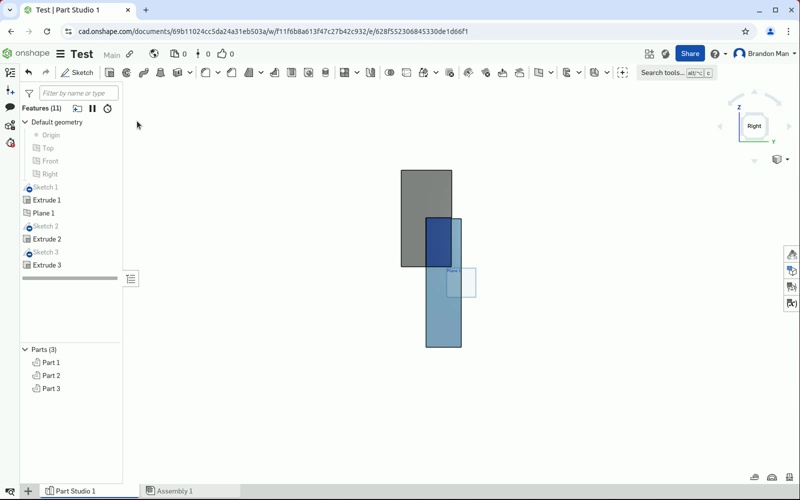
key(shift+h)
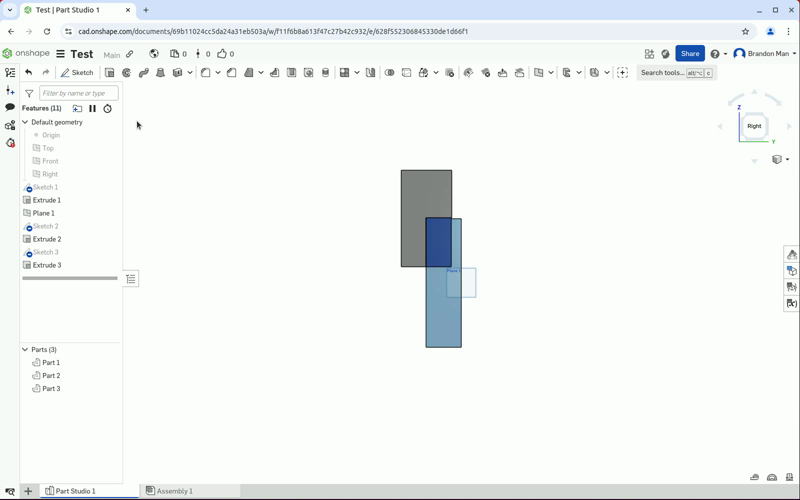
key(shift+h)
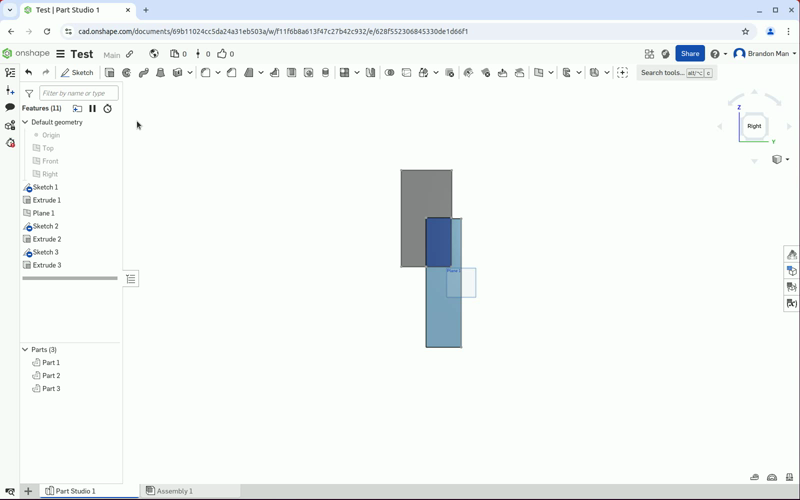
key(shift+7)
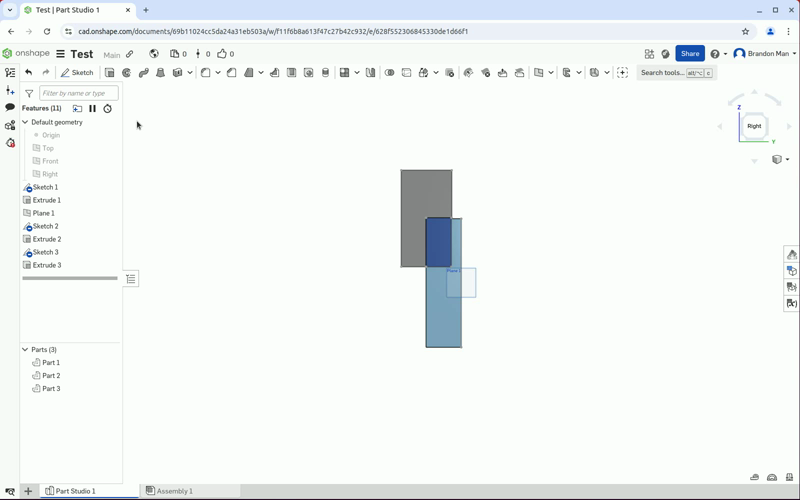
key(right, 2)
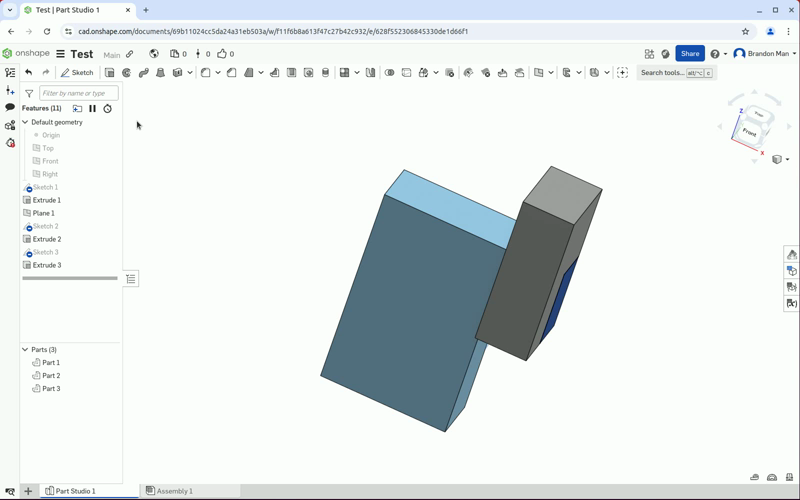
key(down, 2)
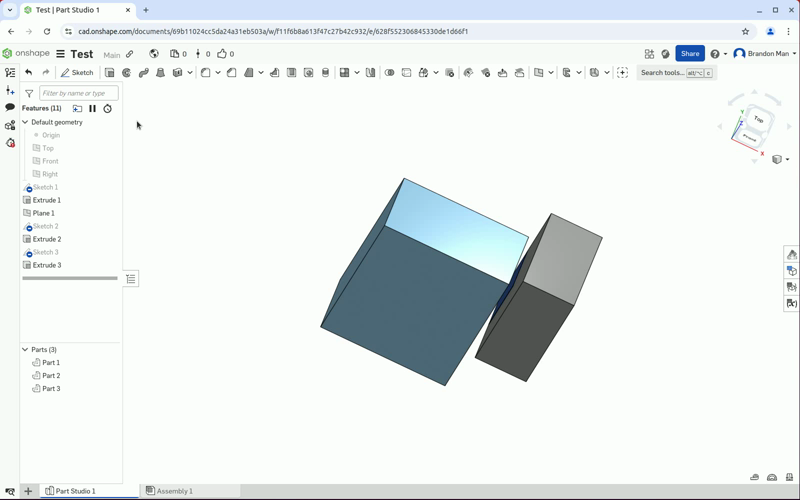
key(up, 2)
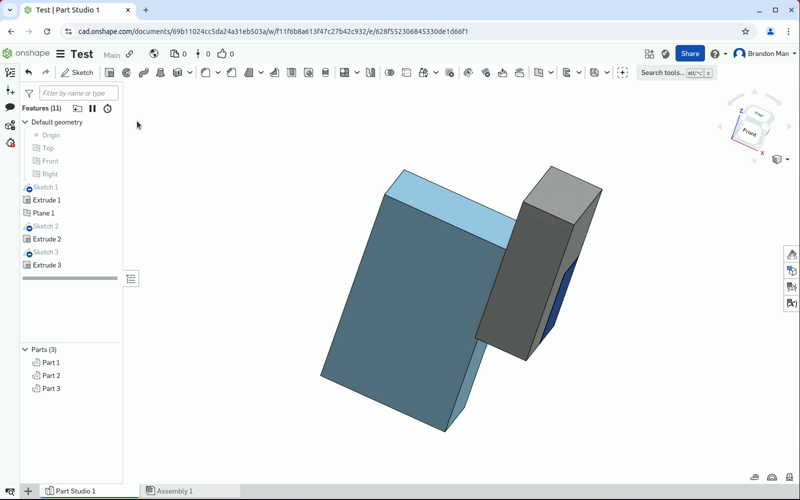
key(left, 2)
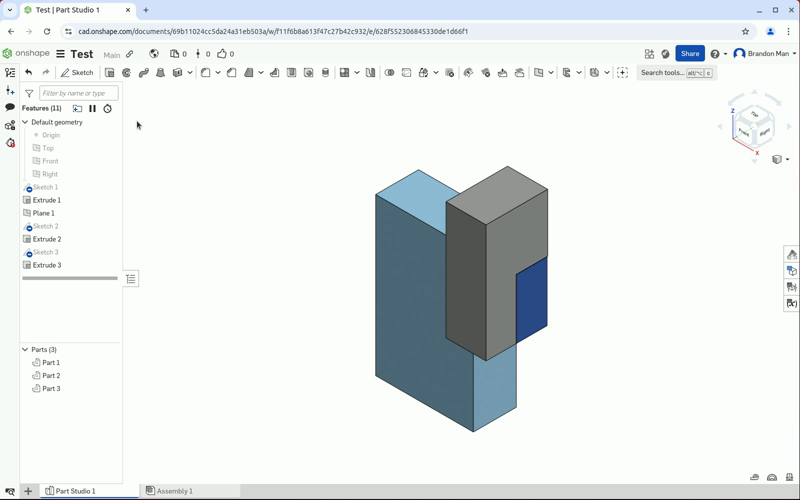
mouse_move(73, 189)
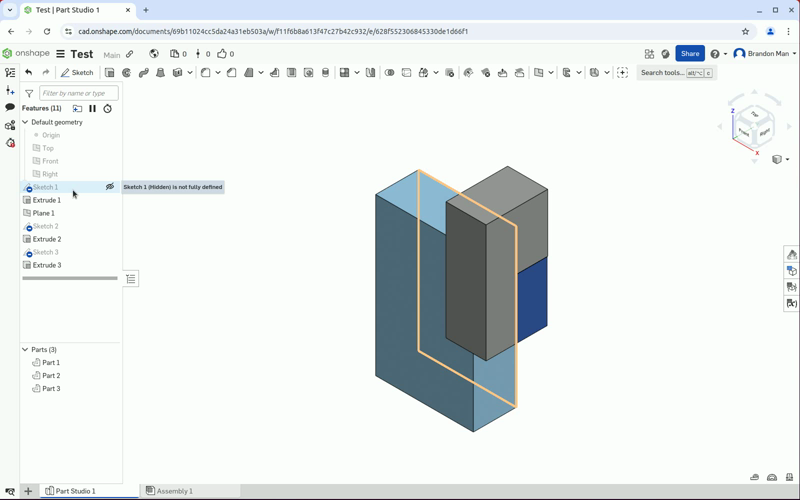
click(73, 189)